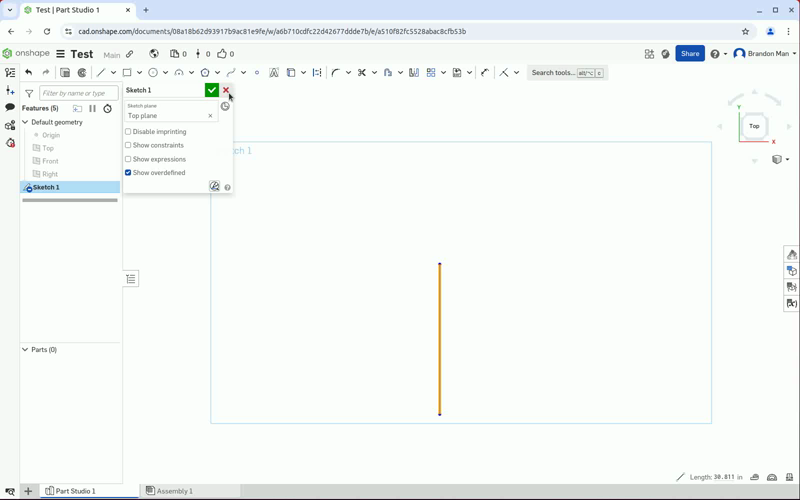
key(shift+h)
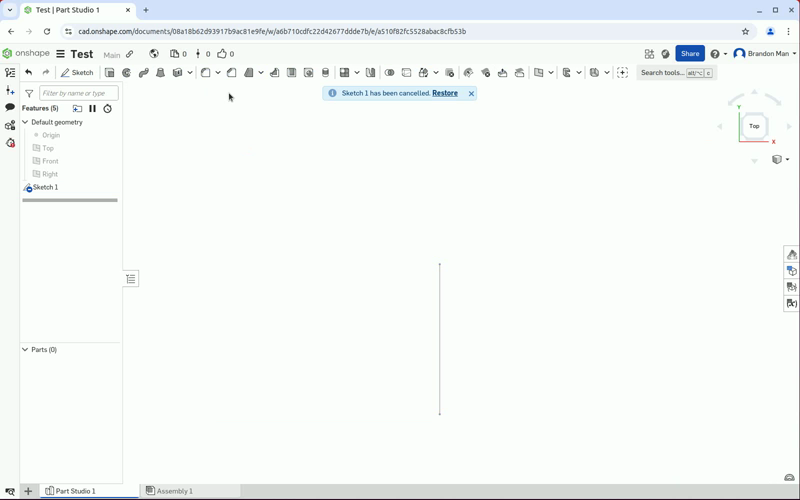
key(shift+s)
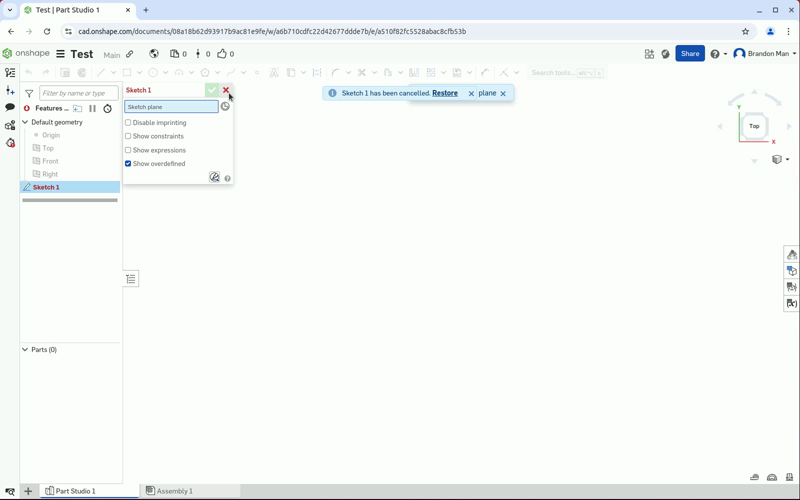
mouse_move(73, 150)
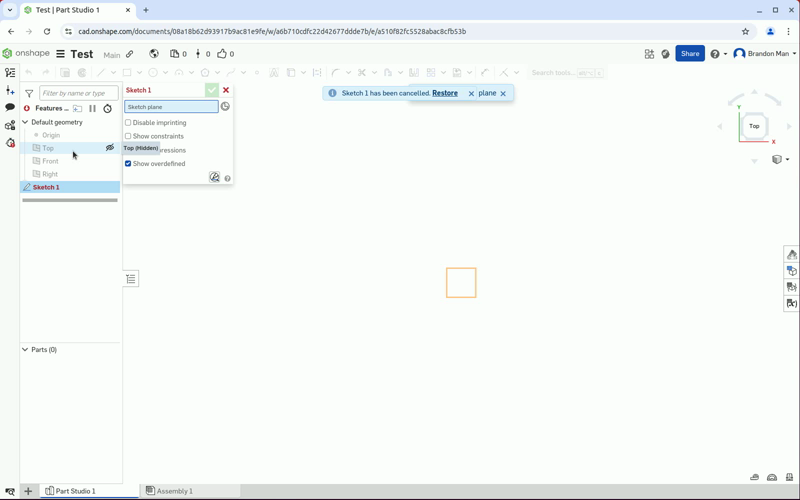
click(73, 150)
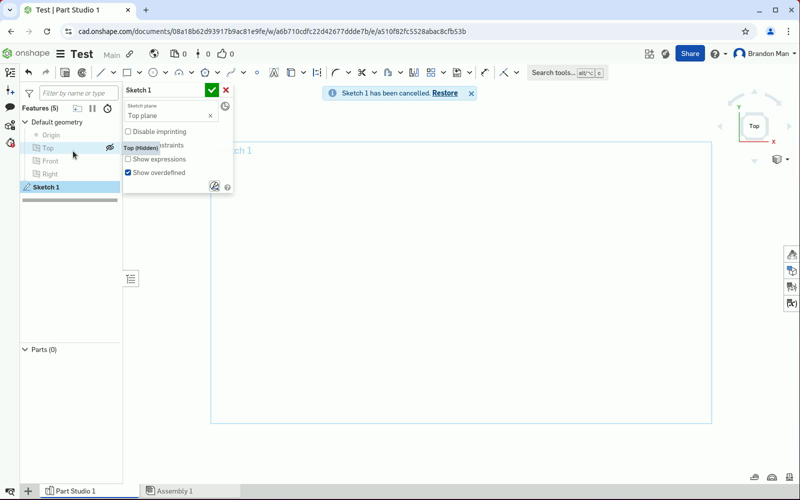
mouse_move(73, 352)
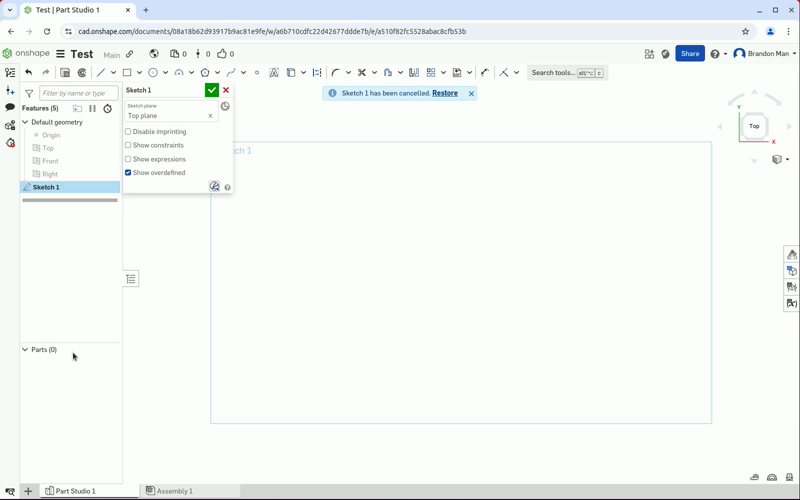
key(y)
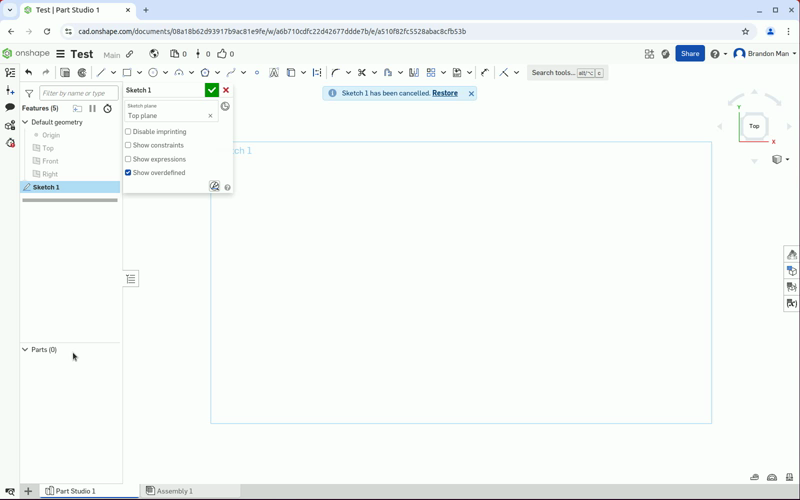
key(l)
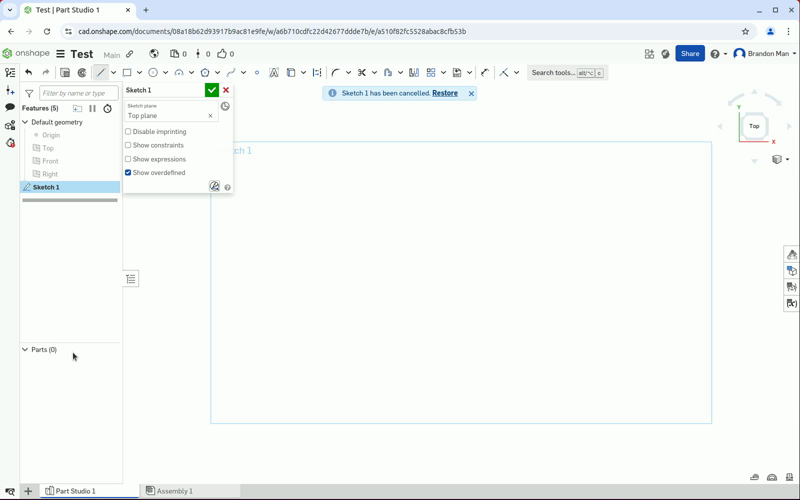
key_down(shift)
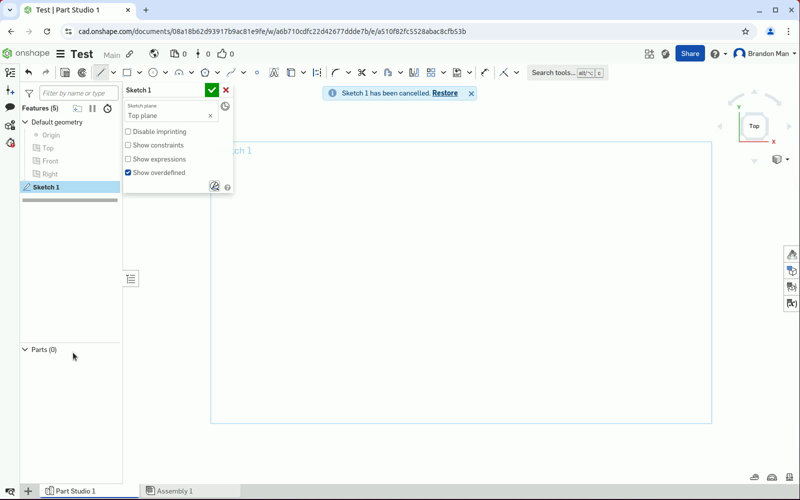
mouse_move(460, 282)
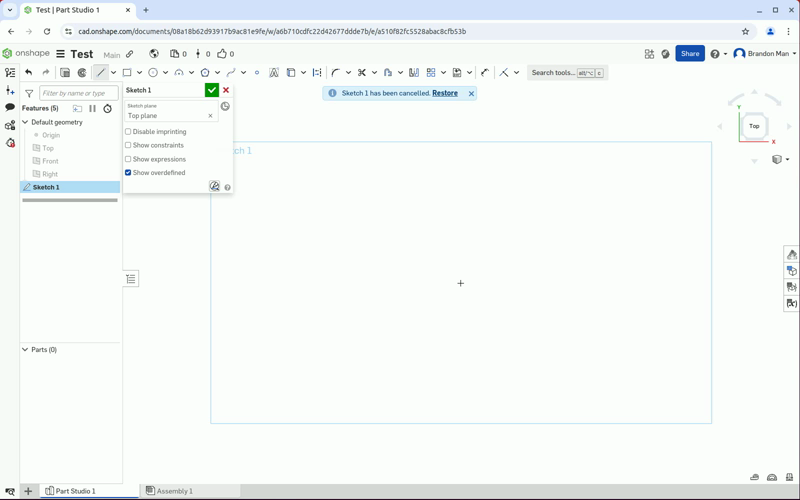
click(460, 282)
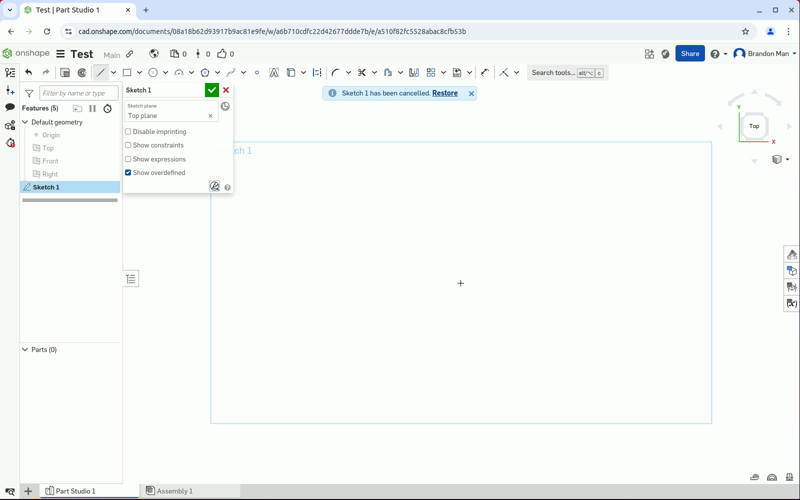
key_up(shift)
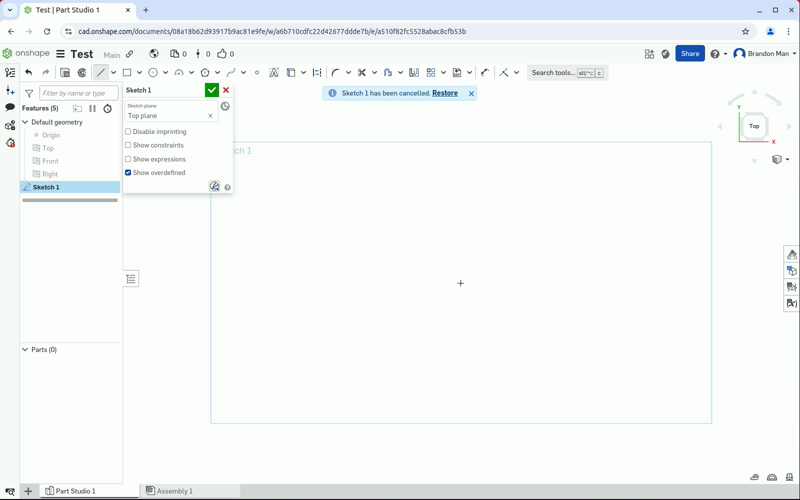
key_down(shift)
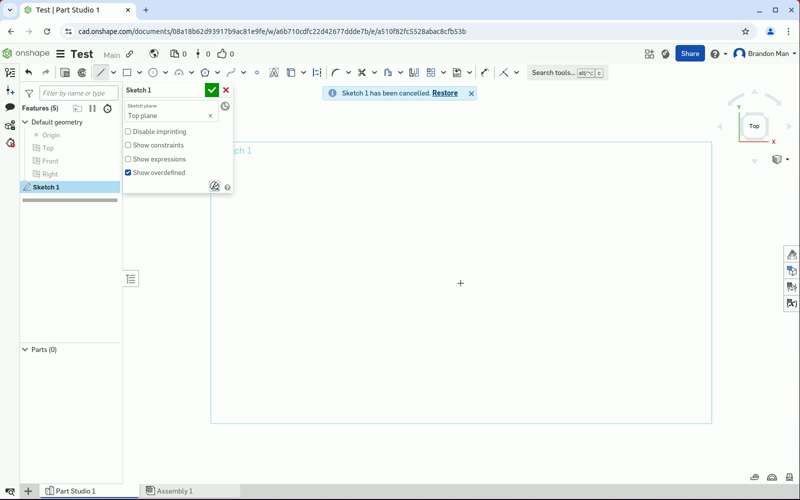
mouse_move(532, 282)
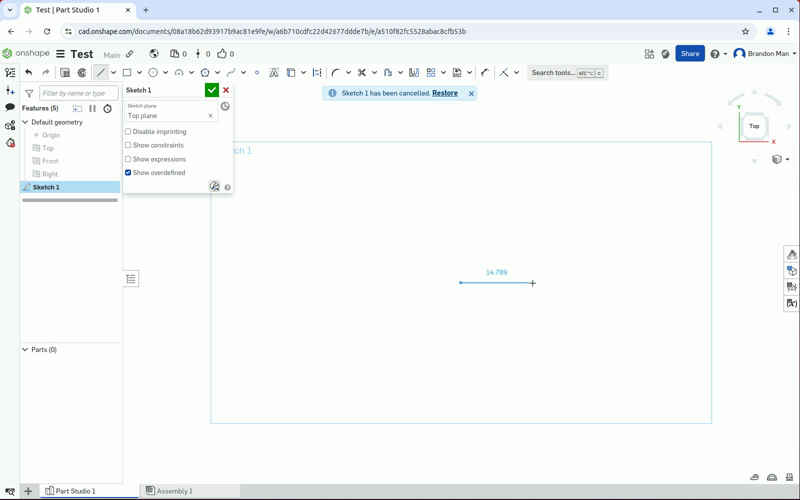
click(532, 282)
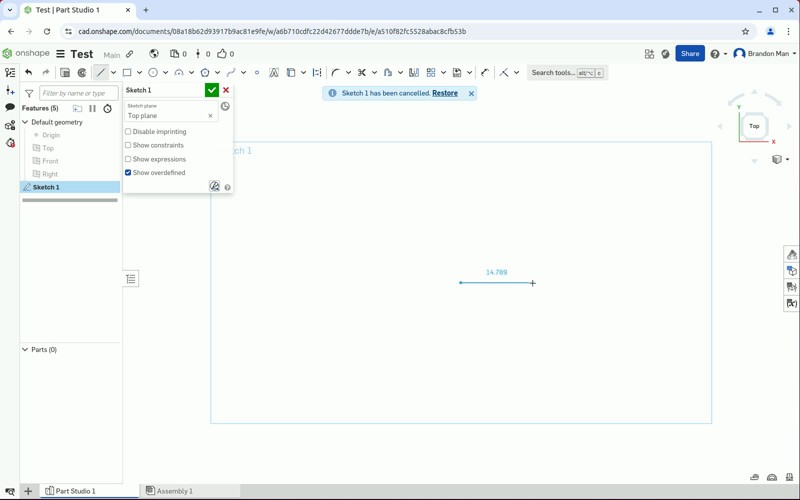
key_up(shift)
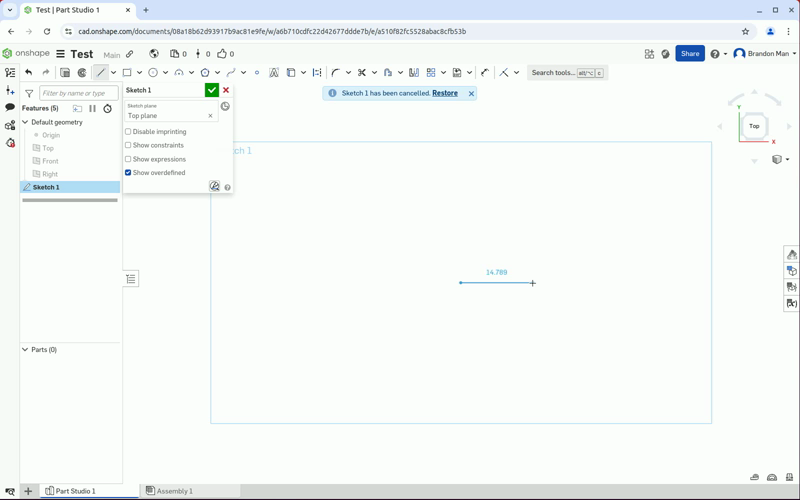
key_down(shift)
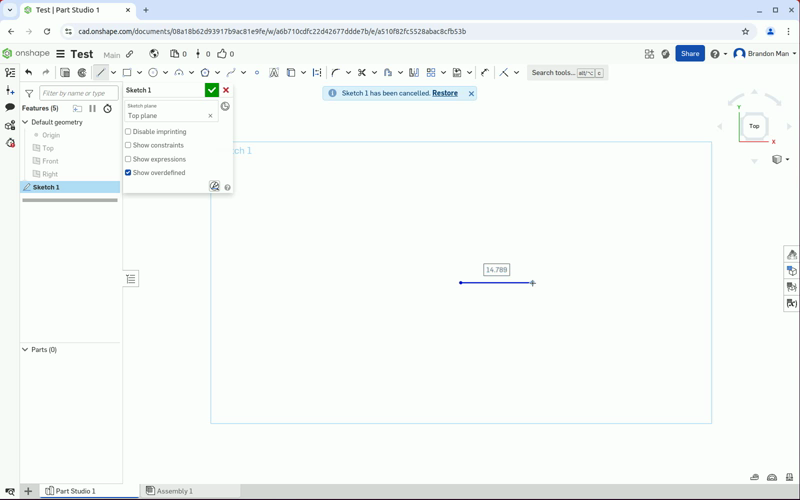
mouse_move(562, 282)
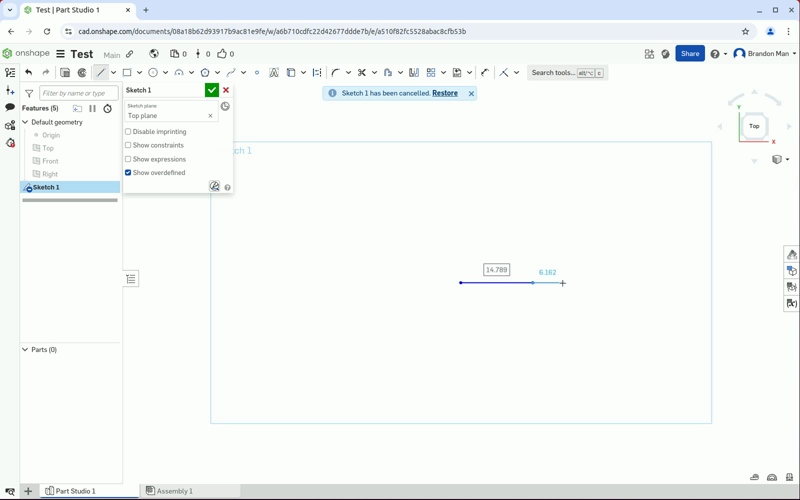
mouse_move(532, 225)
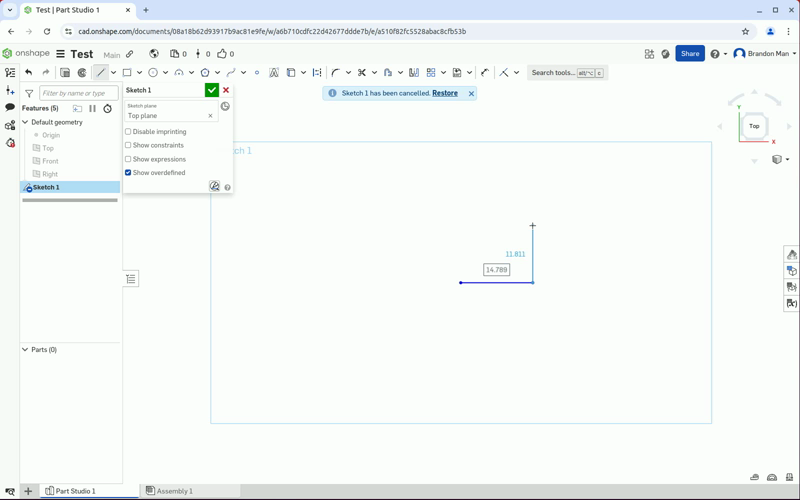
click(532, 225)
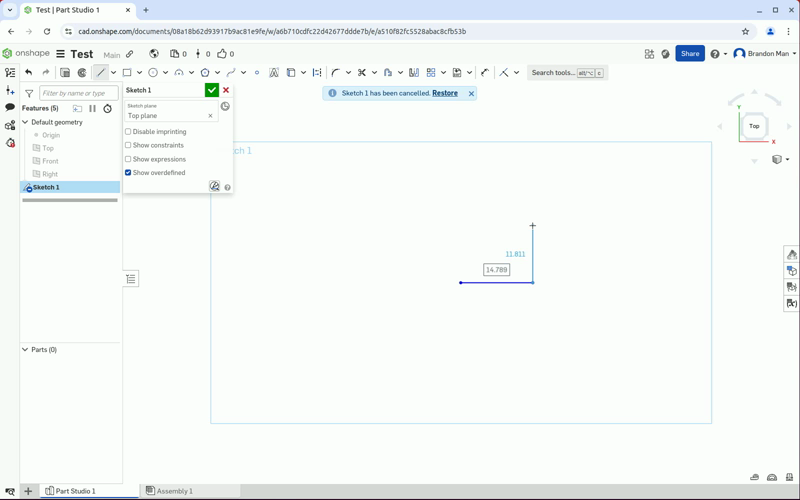
key_up(shift)
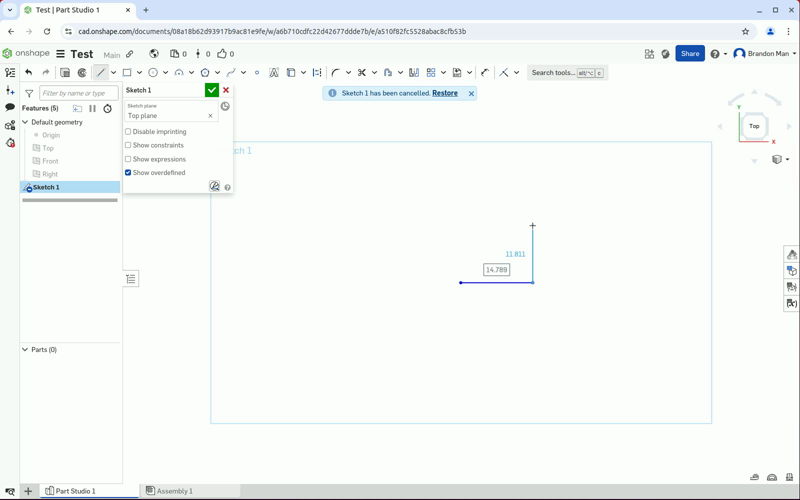
key_down(shift)
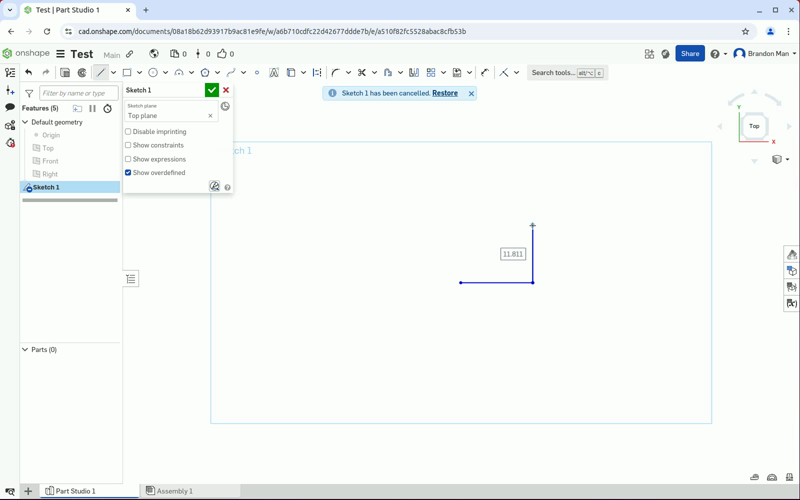
mouse_move(460, 225)
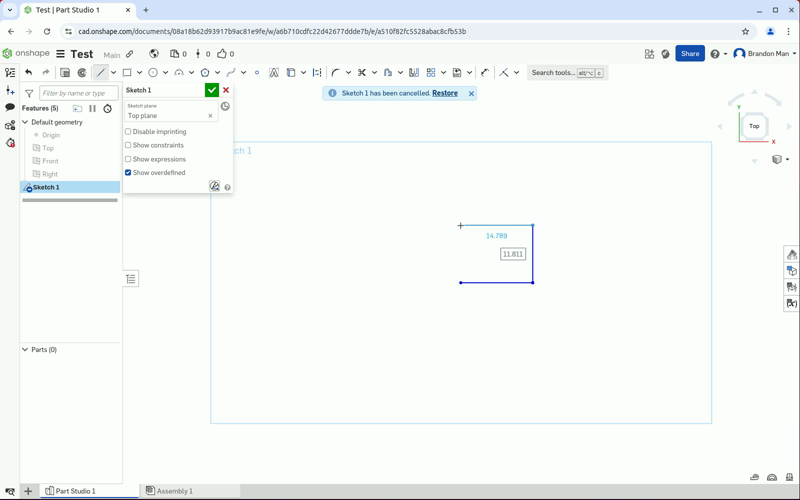
click(460, 225)
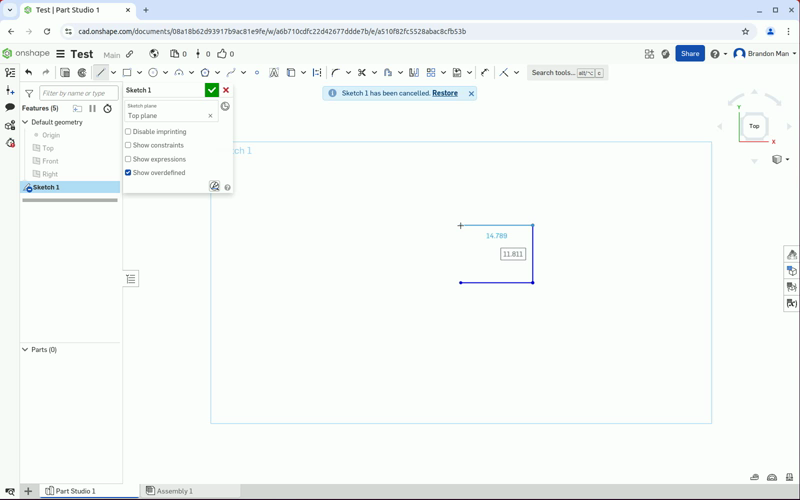
key_up(shift)
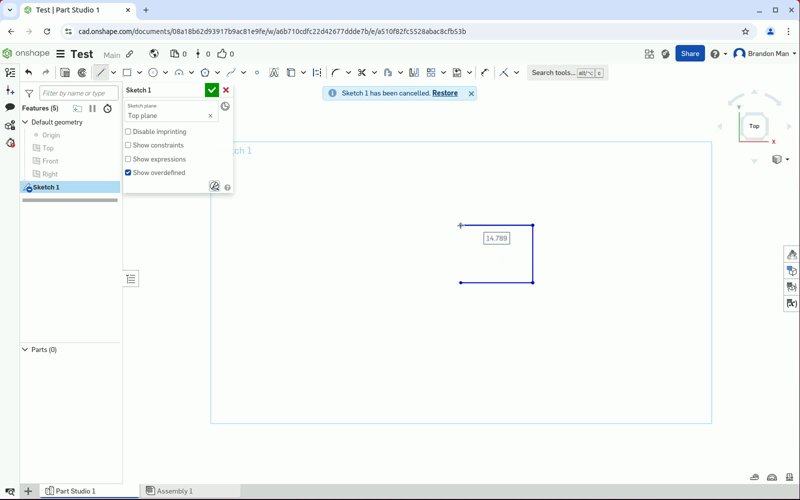
mouse_move(490, 225)
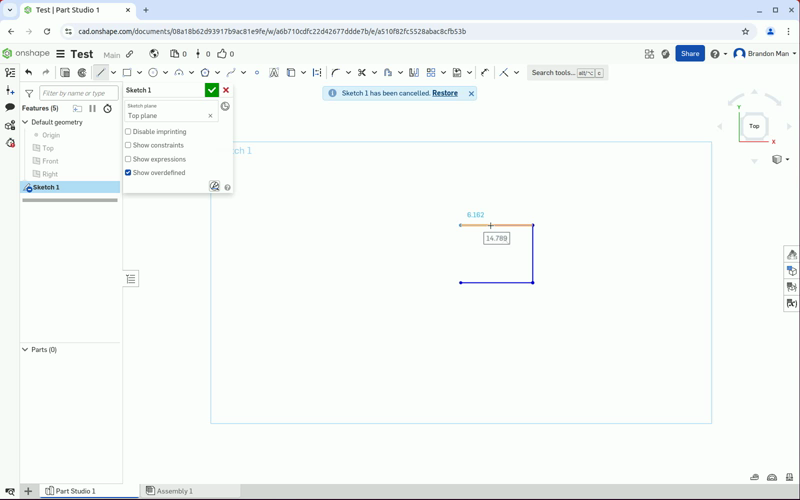
key_down(shift)
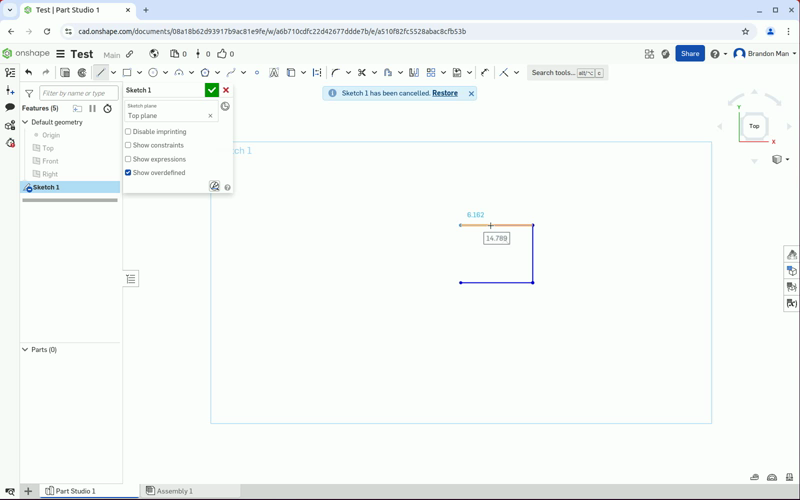
mouse_move(460, 282)
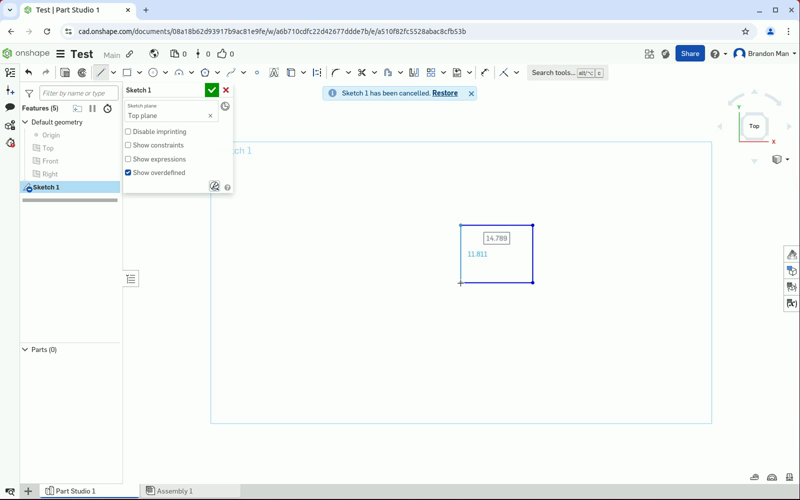
key_up(shift)
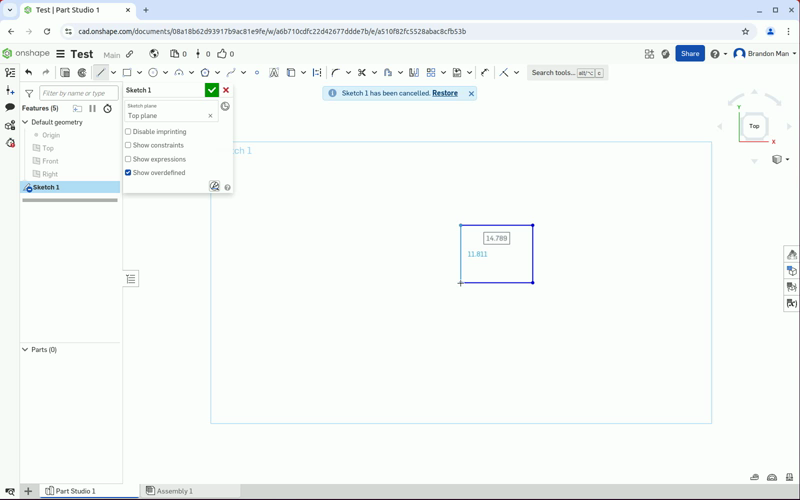
click(460, 282)
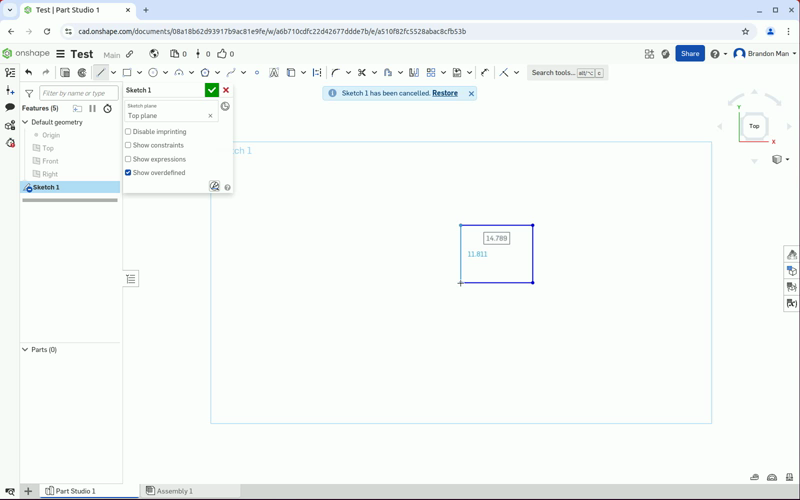
key(esc)
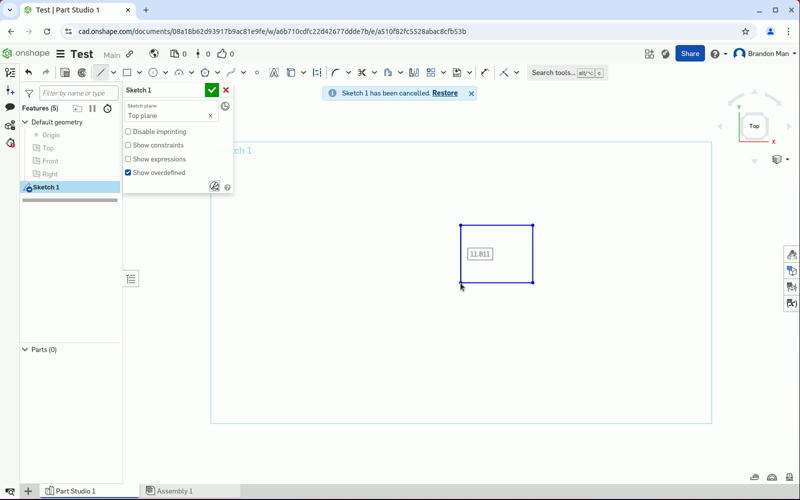
mouse_move(464, 241)
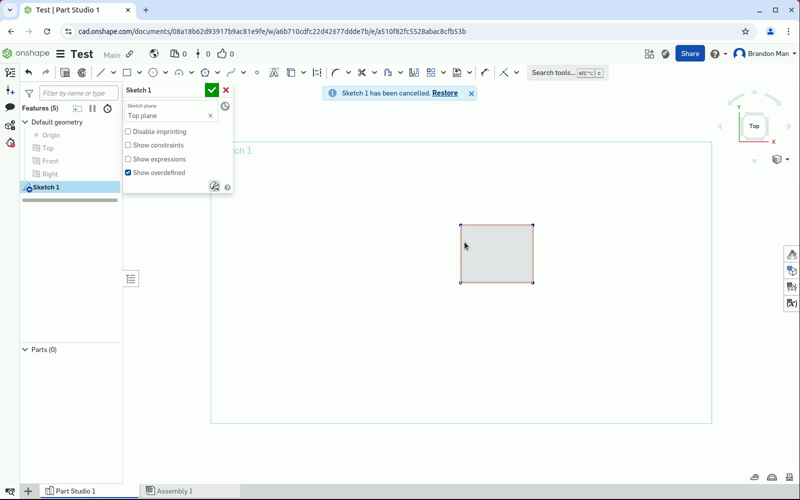
click(464, 241)
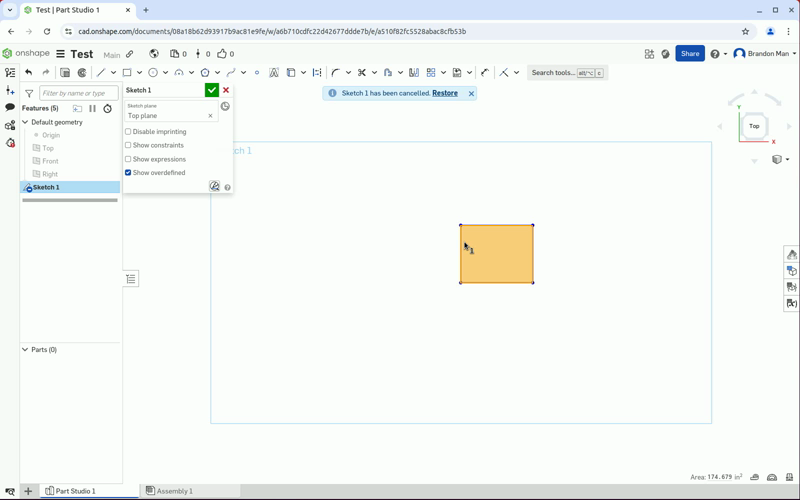
mouse_move(73, 352)
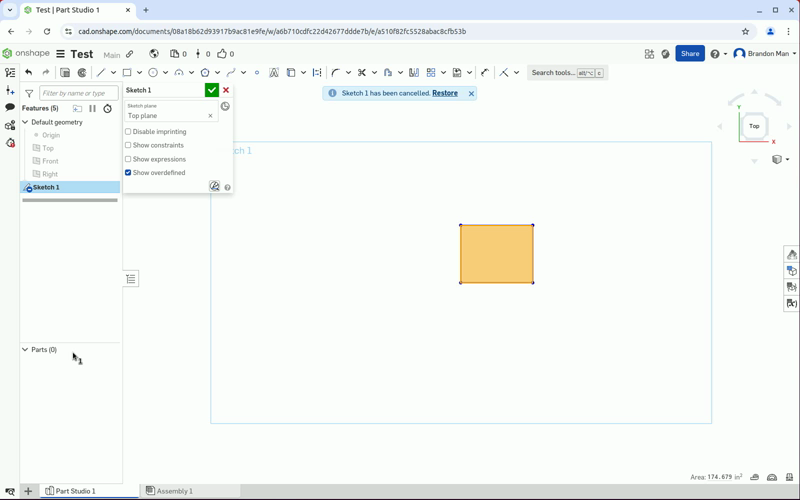
key(shift+y)
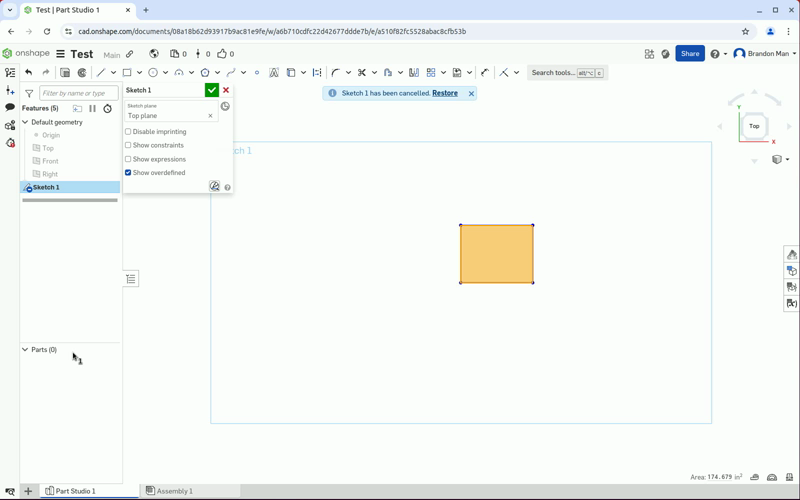
key(shift+e)
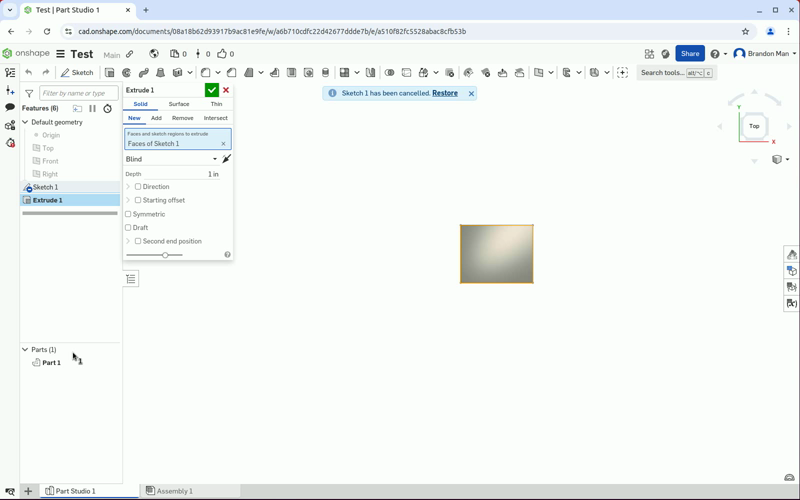
mouse_move(143, 106)
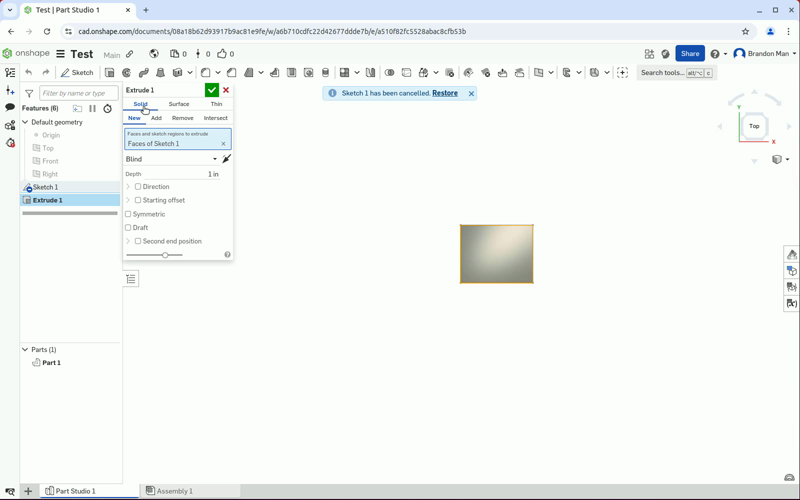
click(143, 106)
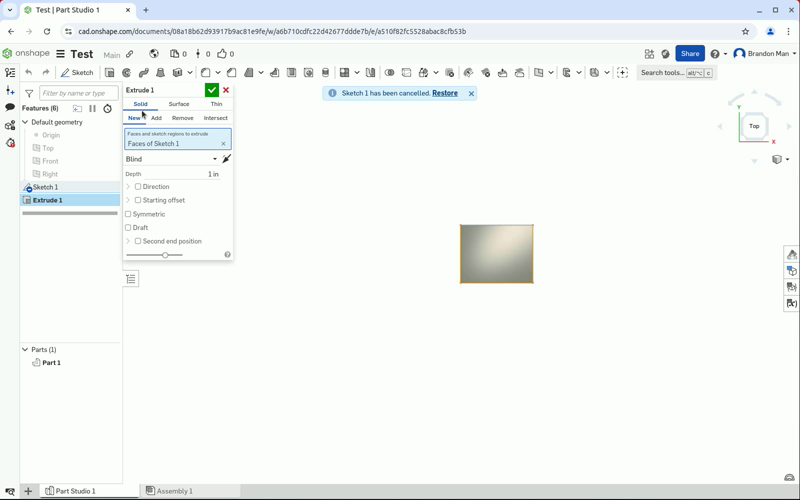
mouse_move(137, 120)
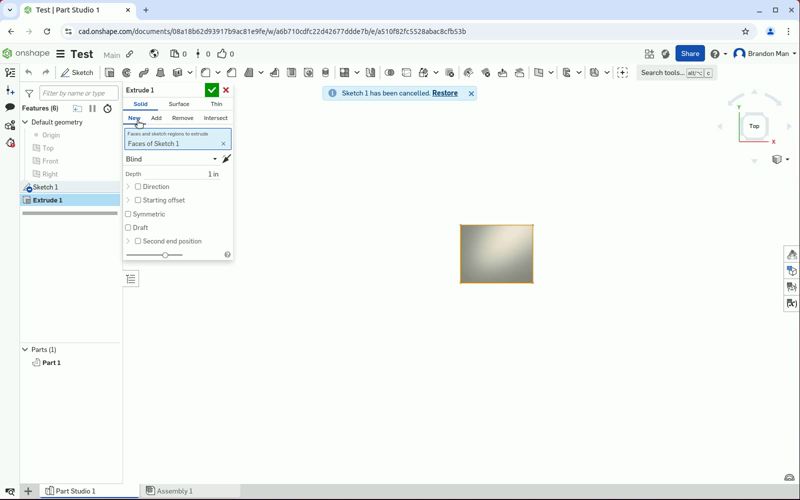
click(137, 120)
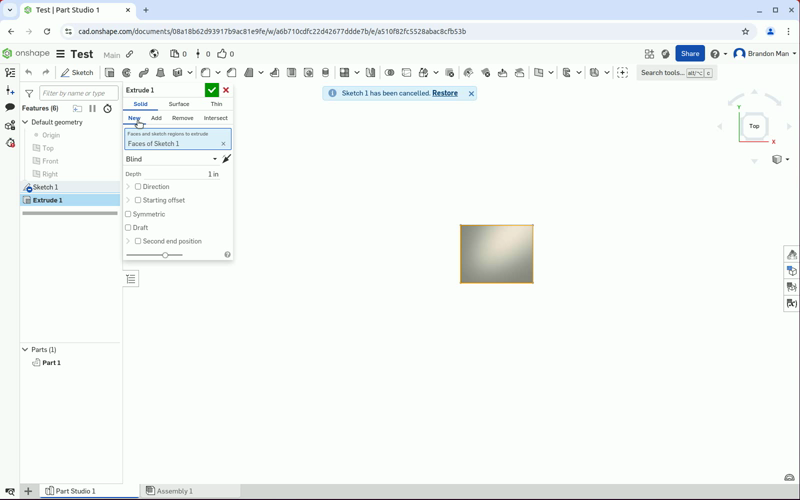
key(tab, 4)
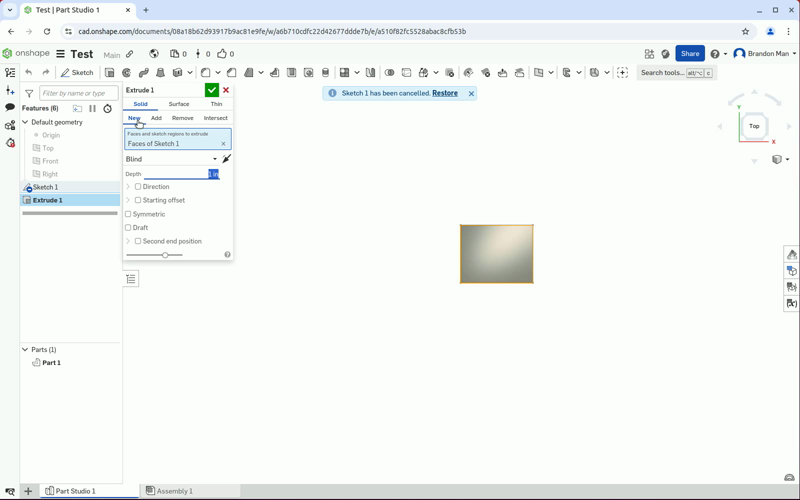
text(0.241)
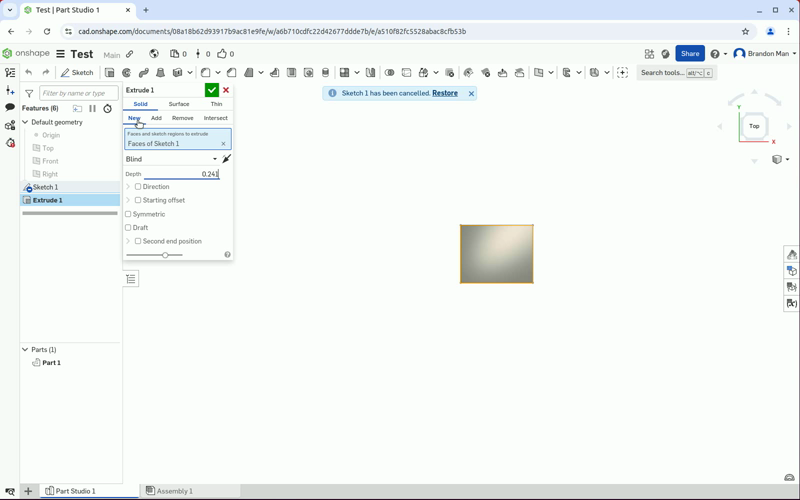
key(enter)
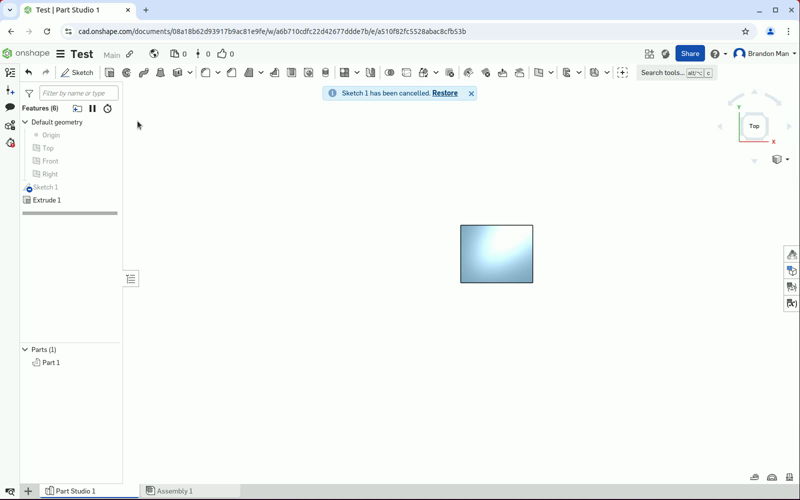
key(shift+h)
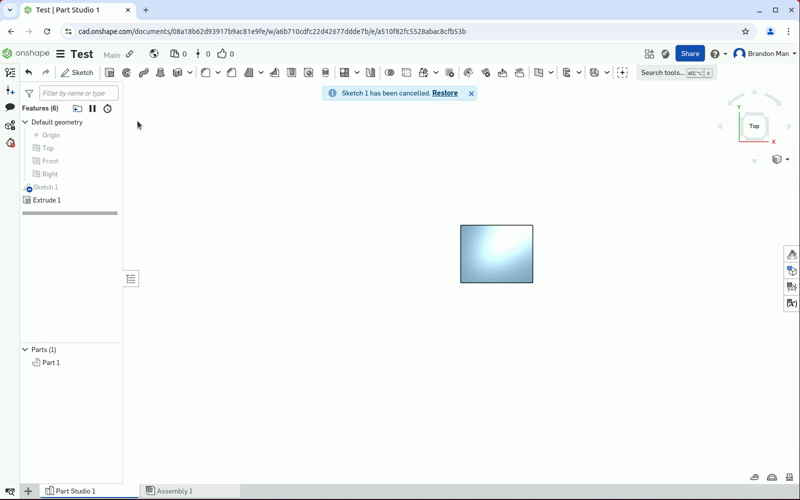
key(shift+h)
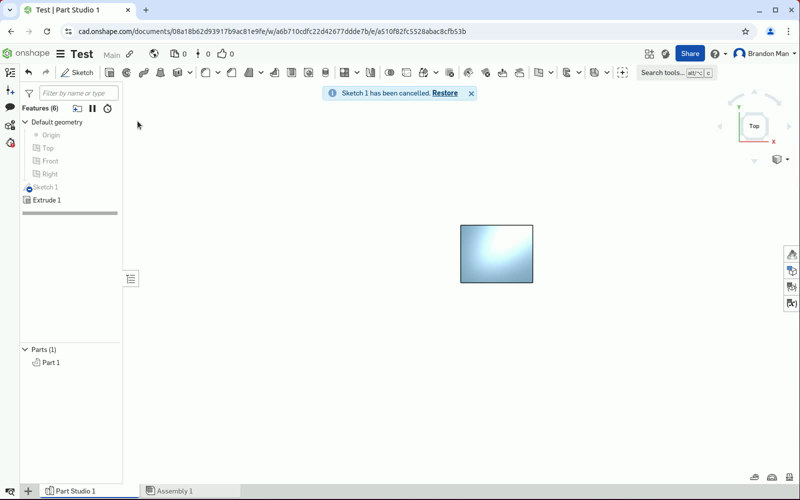
mouse_move(73, 189)
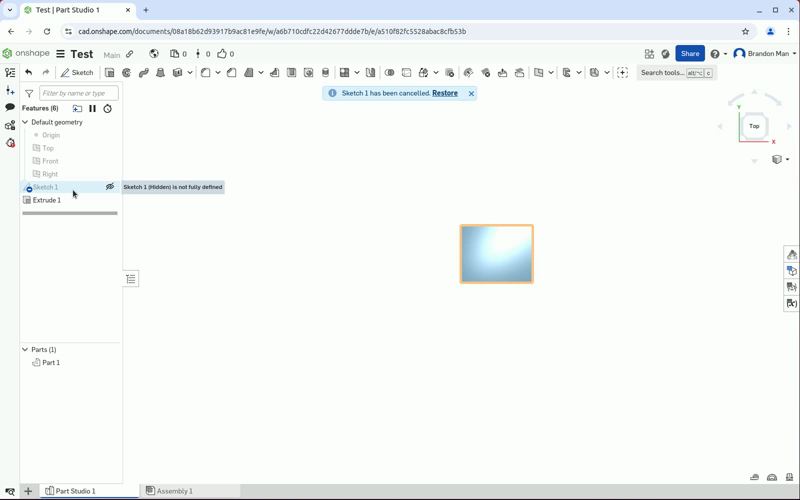
click(73, 189)
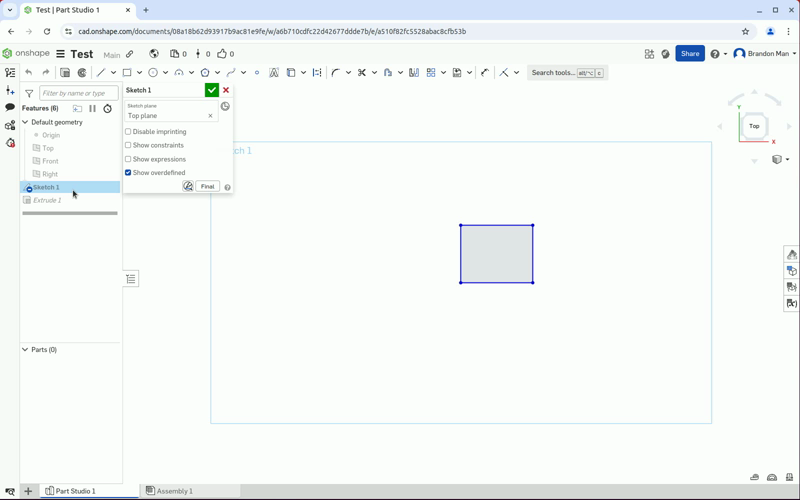
mouse_move(229, 92)
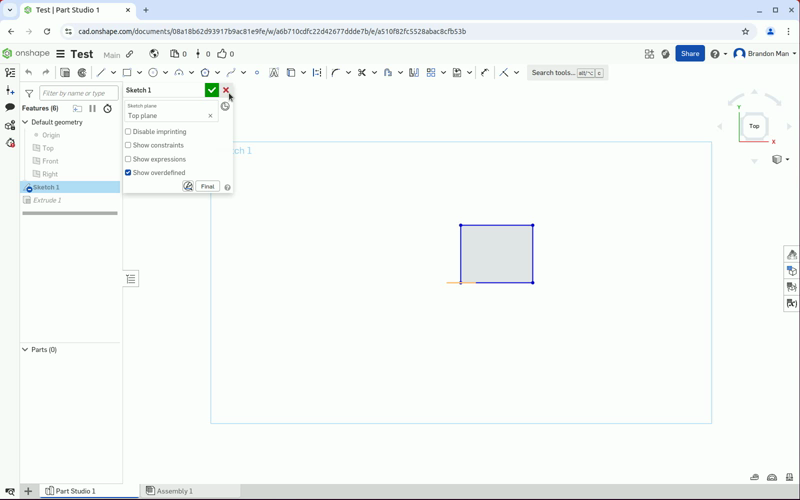
click(229, 92)
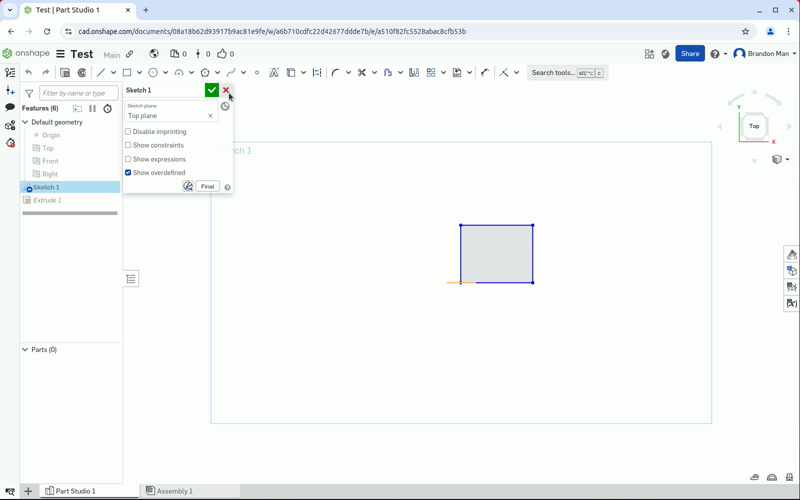
key(shift+s)
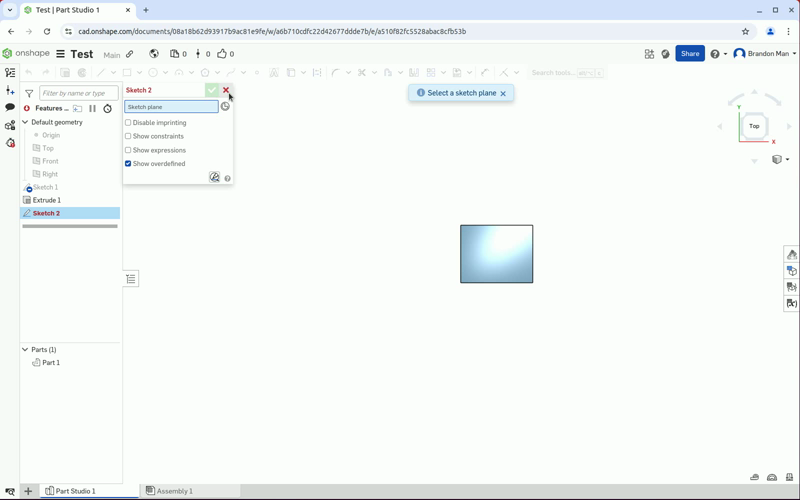
mouse_move(73, 150)
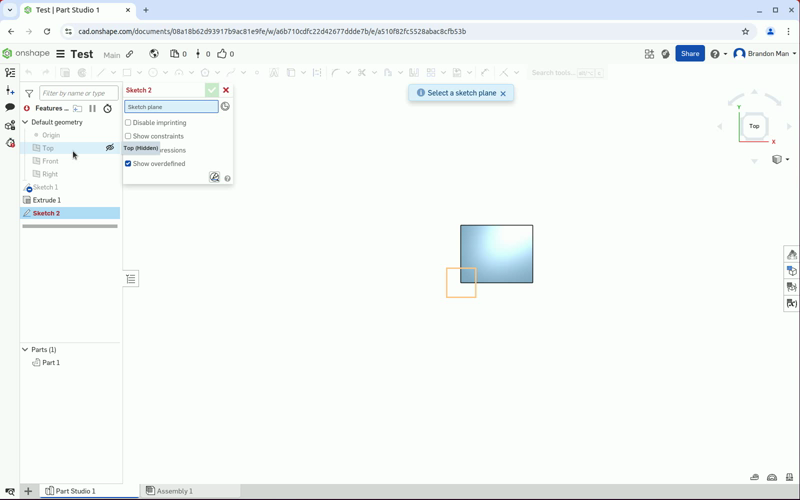
click(73, 150)
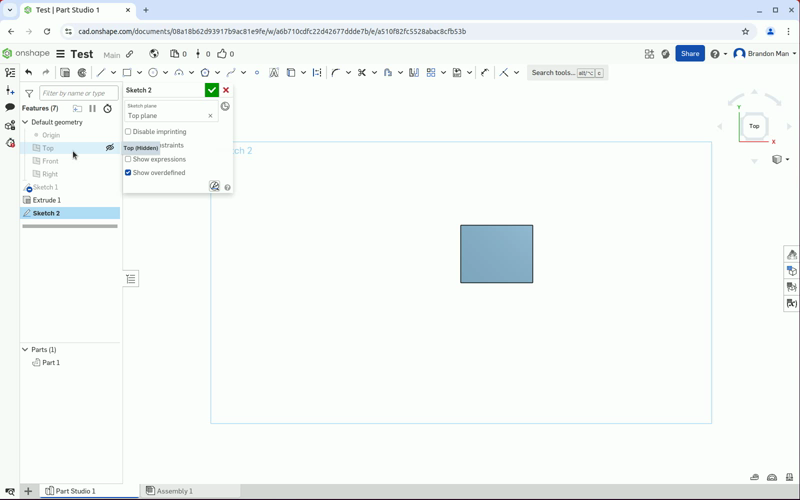
mouse_move(73, 352)
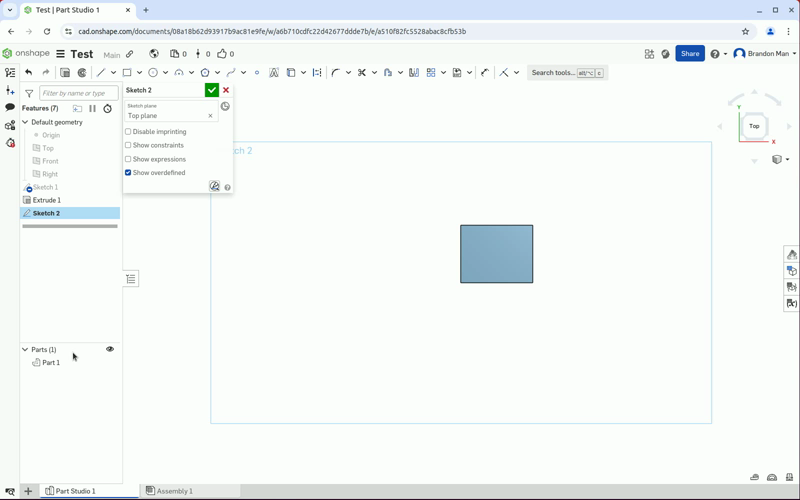
key(y)
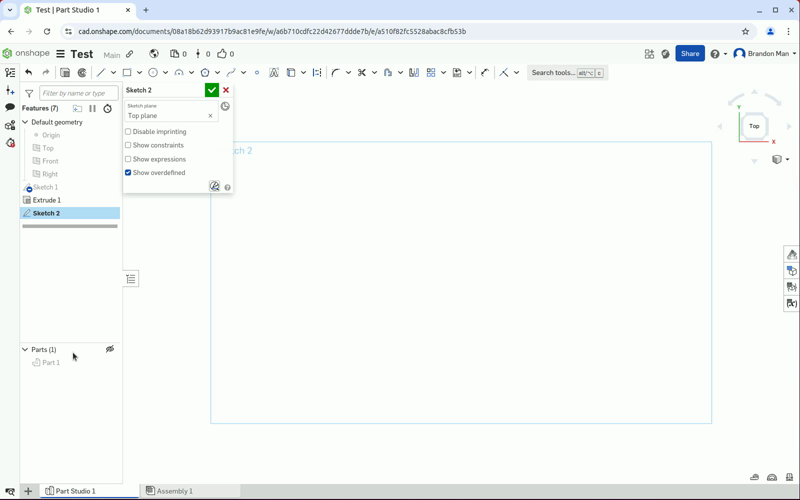
key(l)
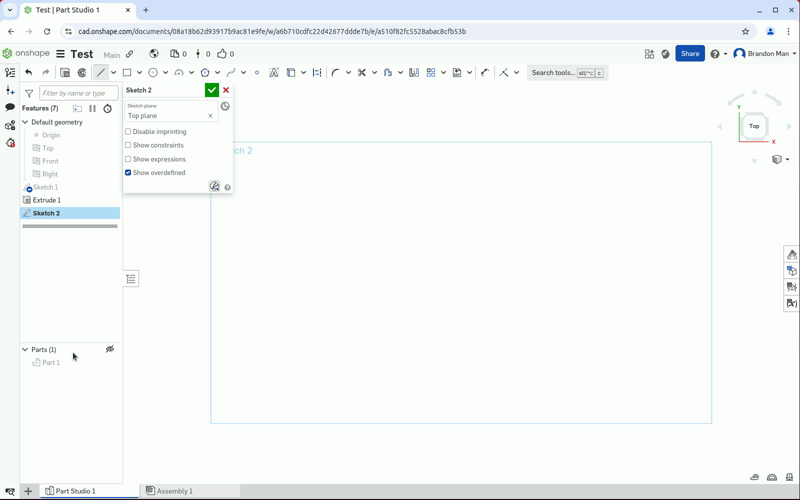
key_down(shift)
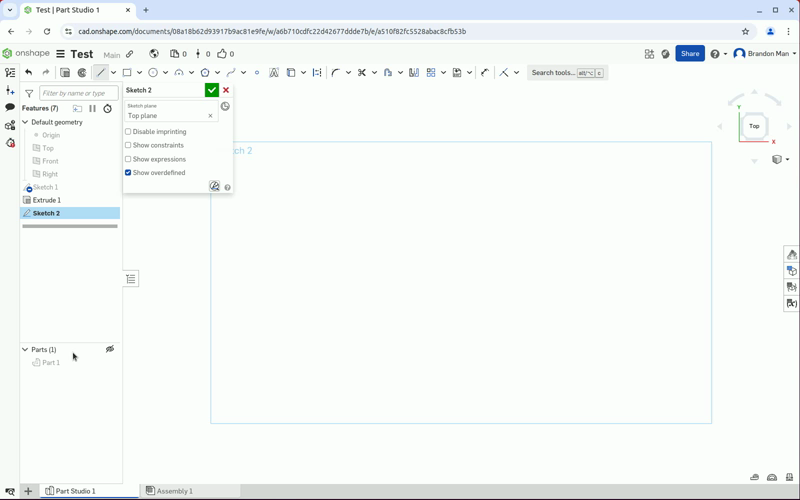
mouse_move(459, 284)
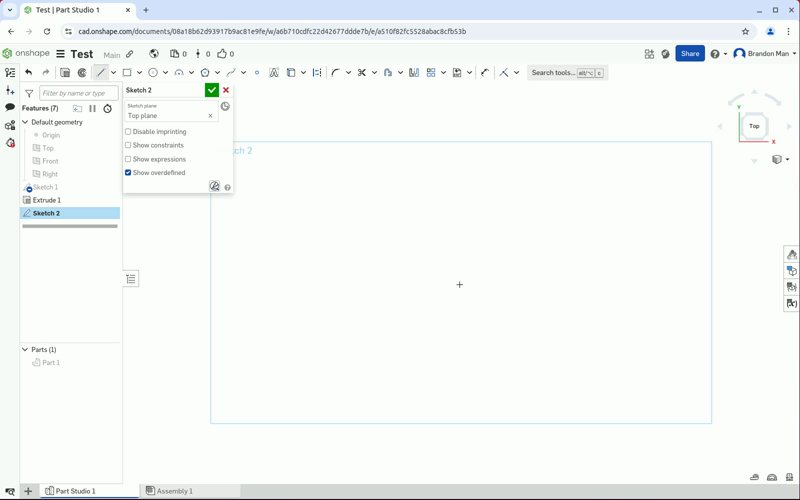
click(459, 284)
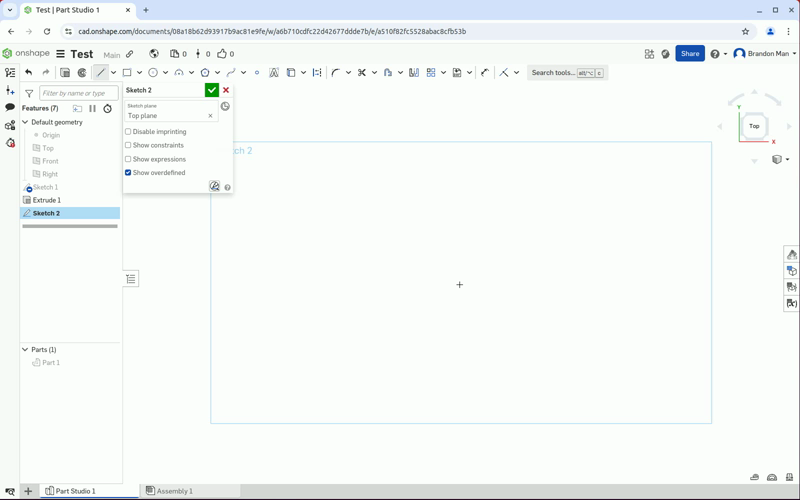
key_up(shift)
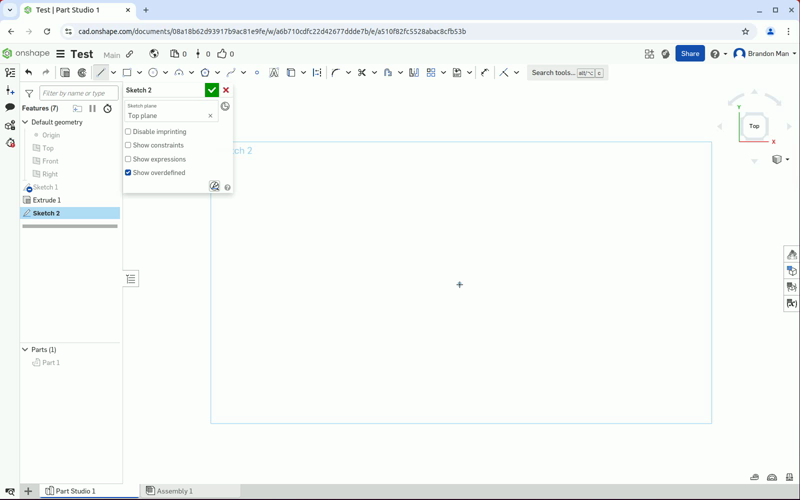
key_down(shift)
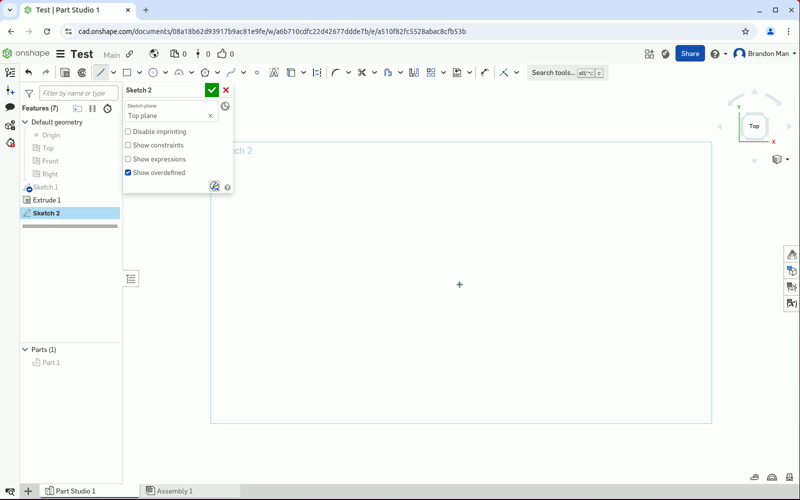
mouse_move(534, 284)
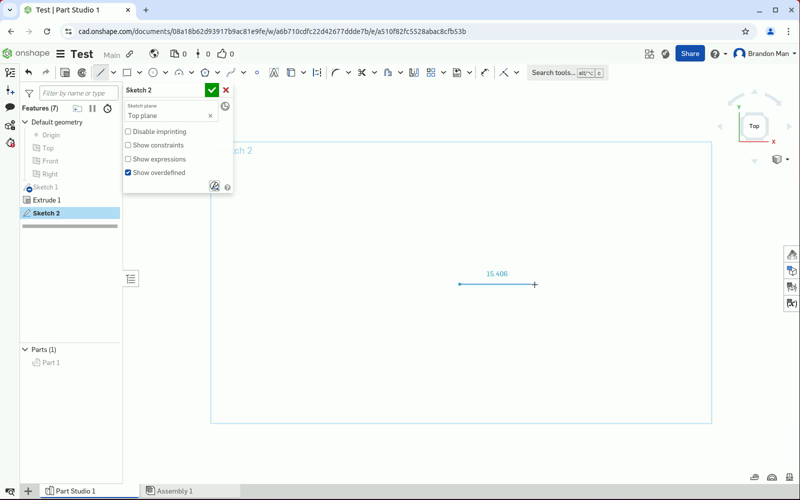
click(534, 284)
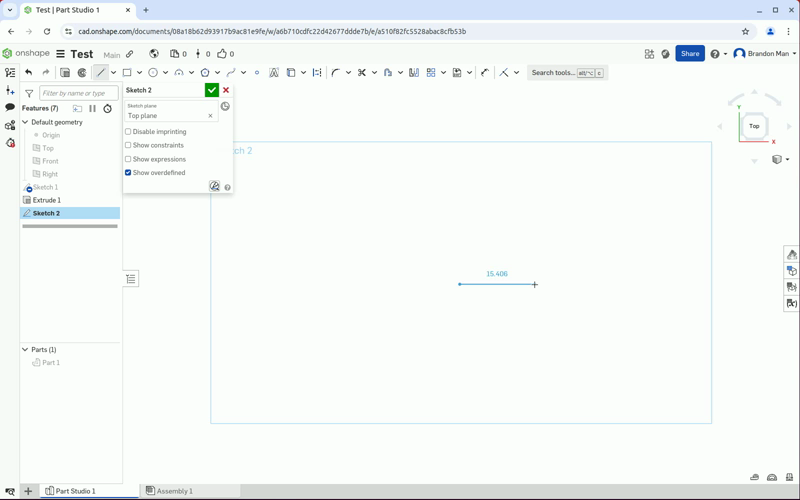
key_up(shift)
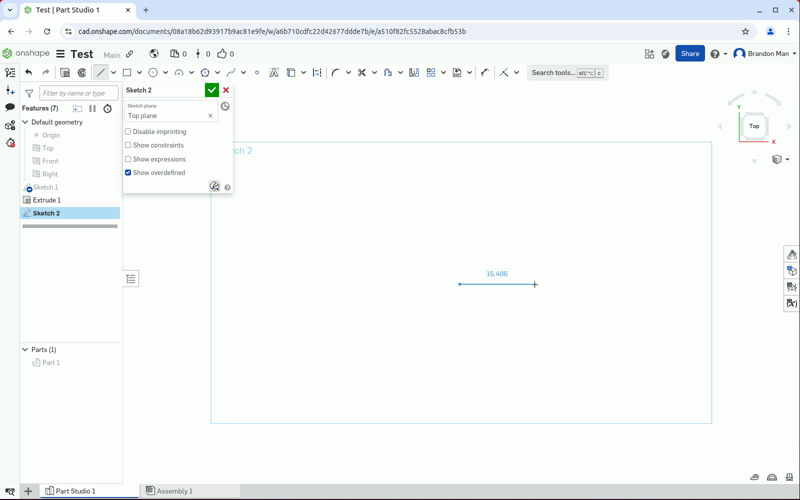
key_down(shift)
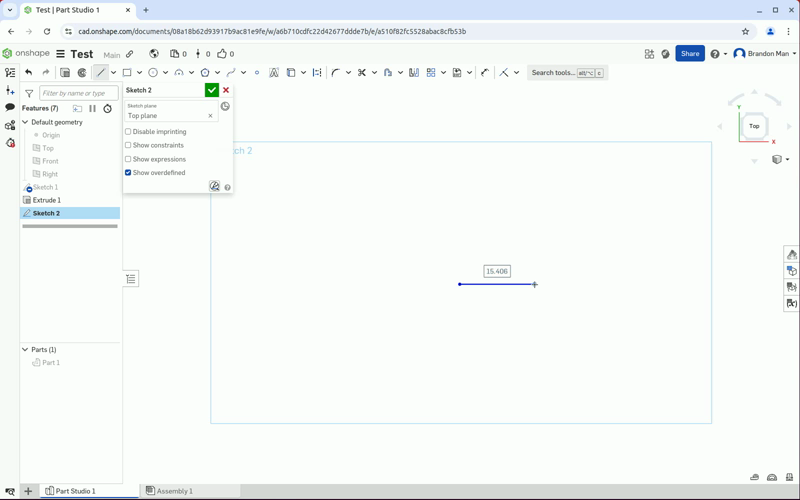
mouse_move(564, 284)
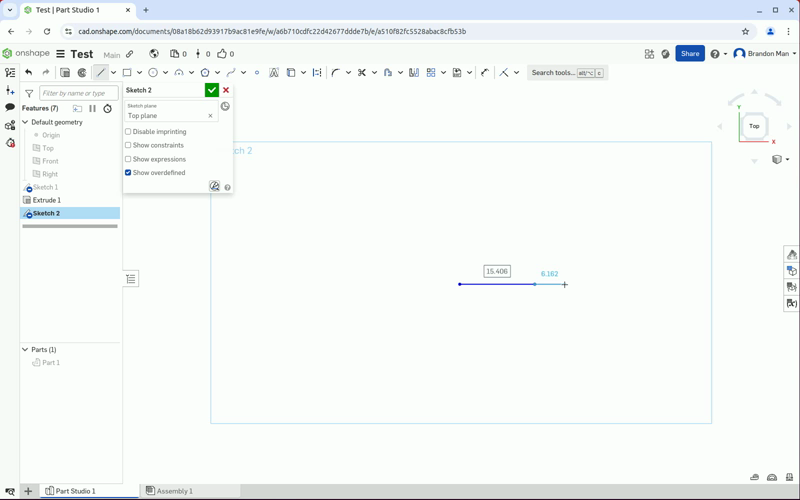
mouse_move(534, 225)
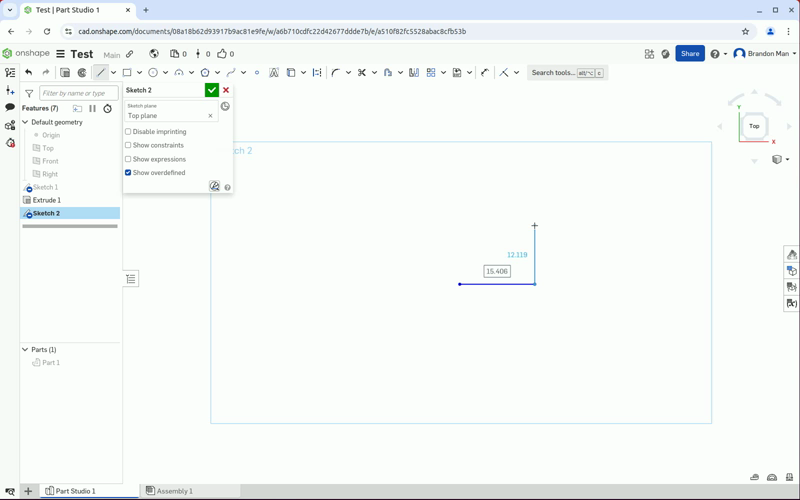
click(534, 225)
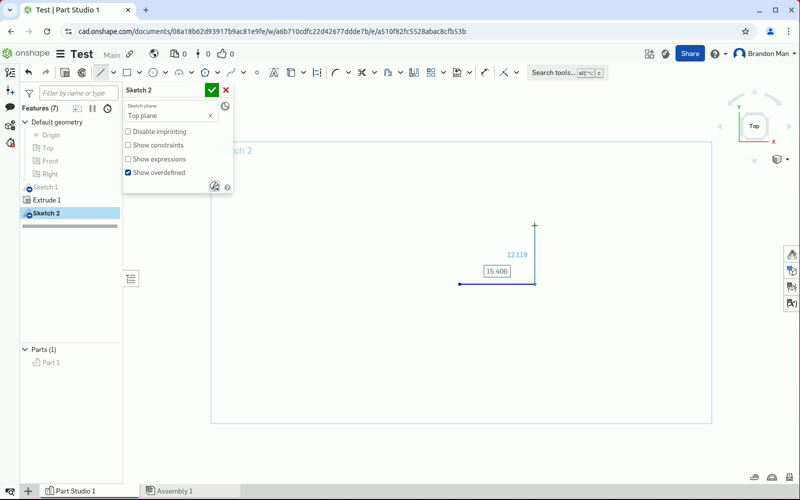
key_up(shift)
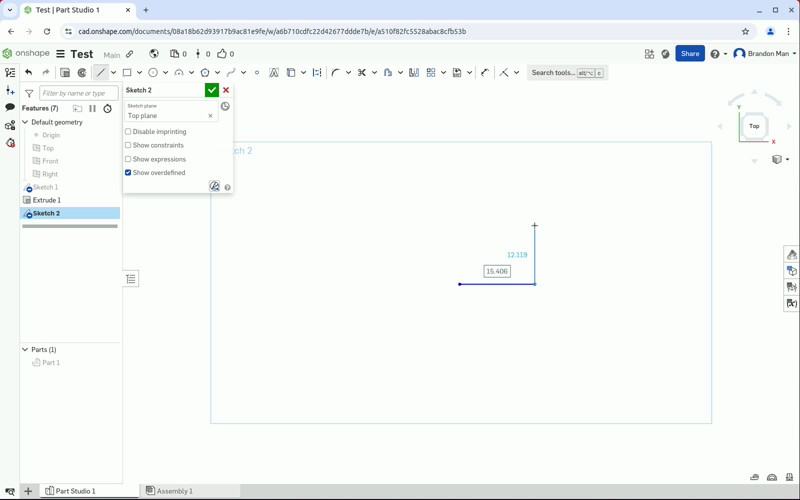
key_down(shift)
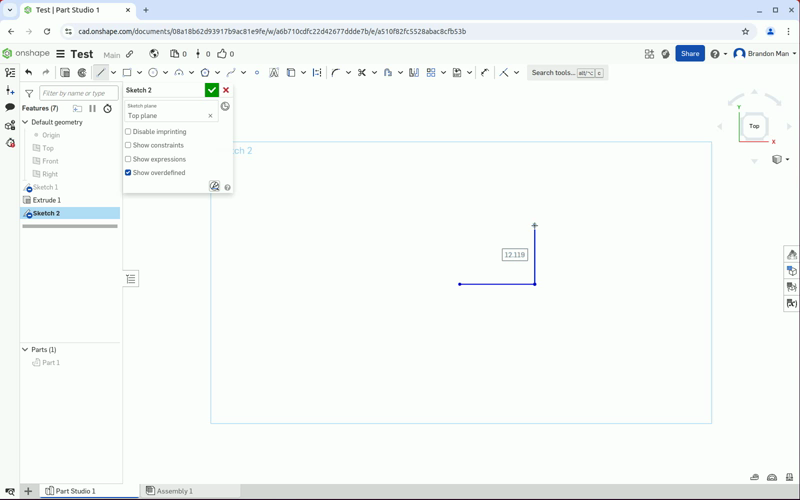
mouse_move(564, 225)
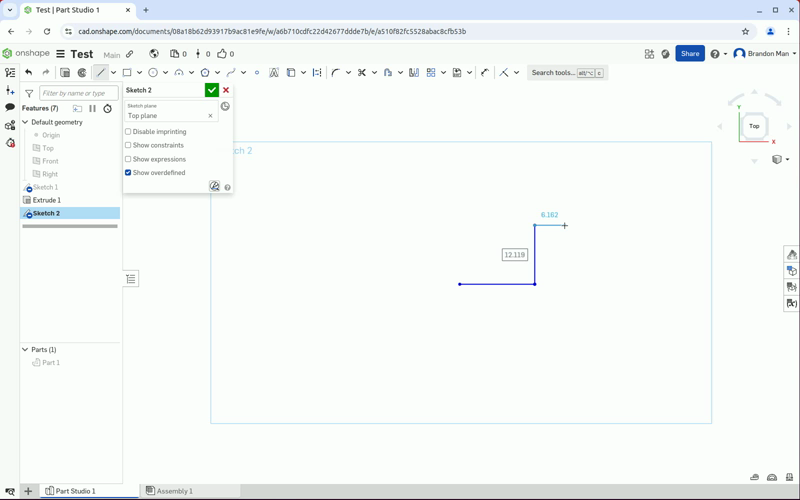
mouse_move(533, 225)
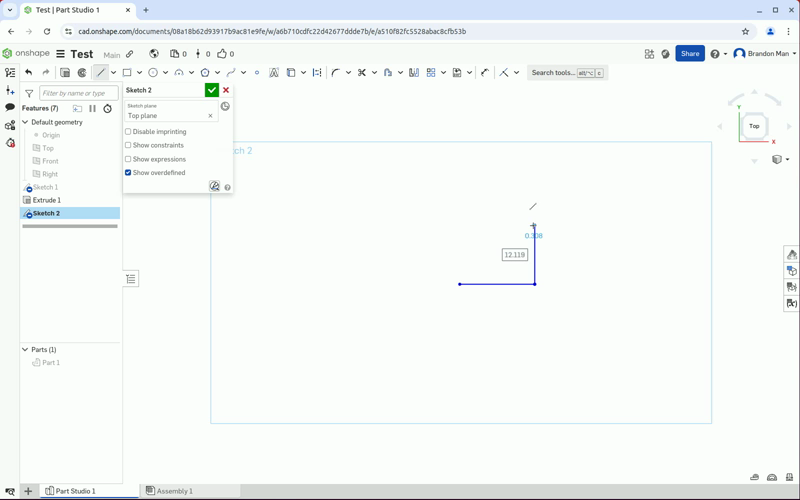
scroll(6)
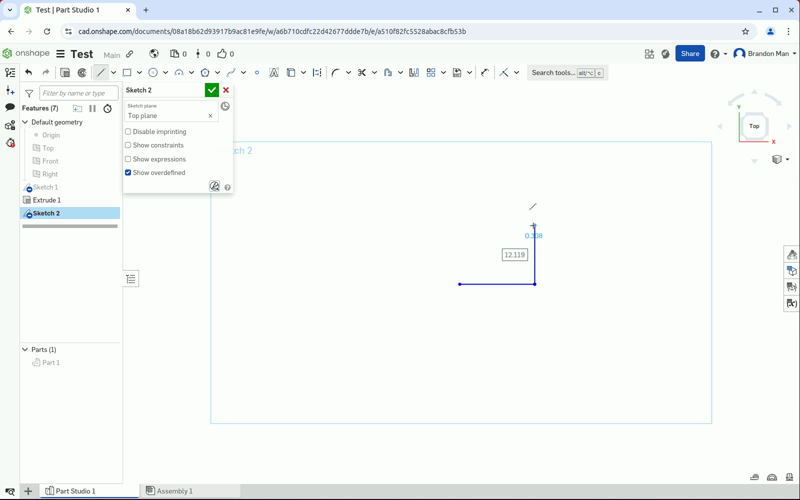
scroll(6)
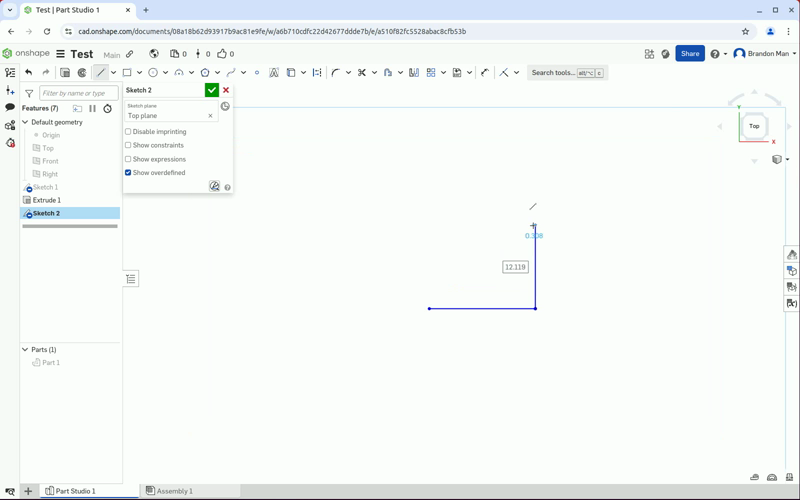
scroll(6)
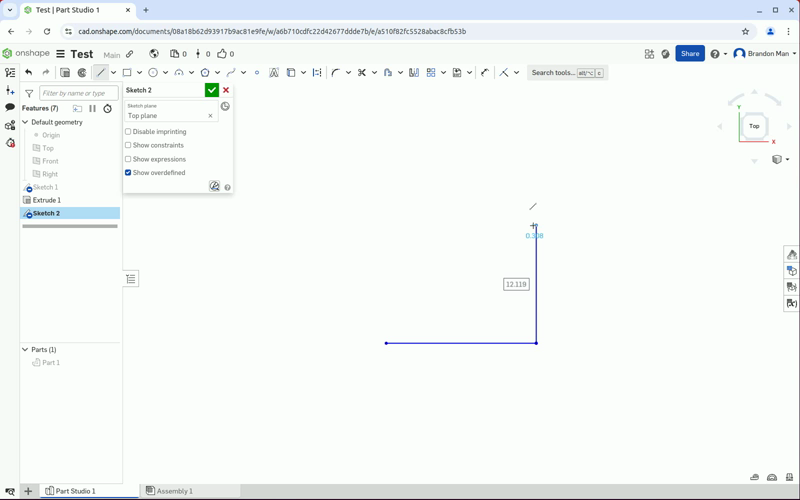
scroll(6)
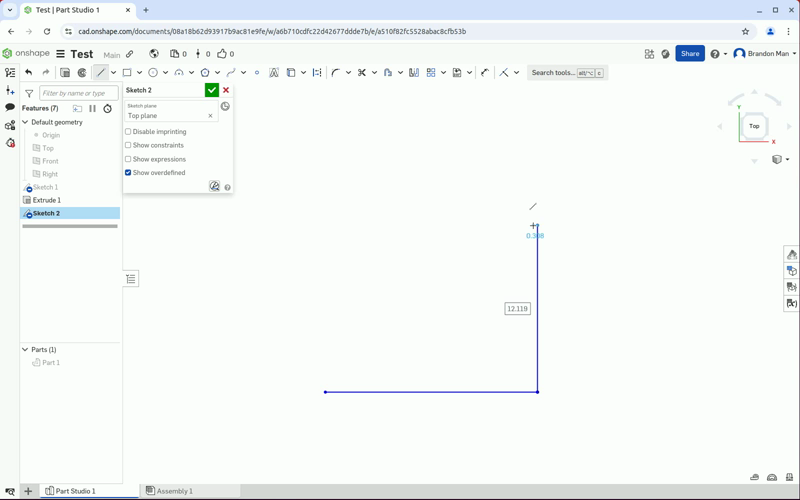
scroll(6)
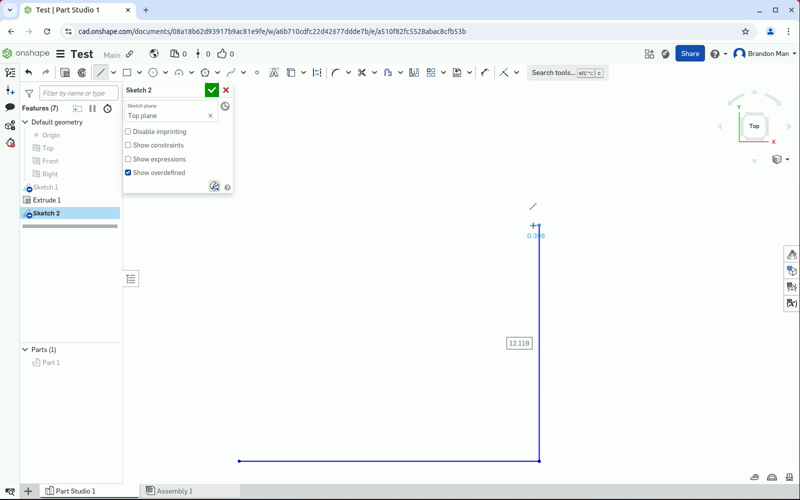
scroll(6)
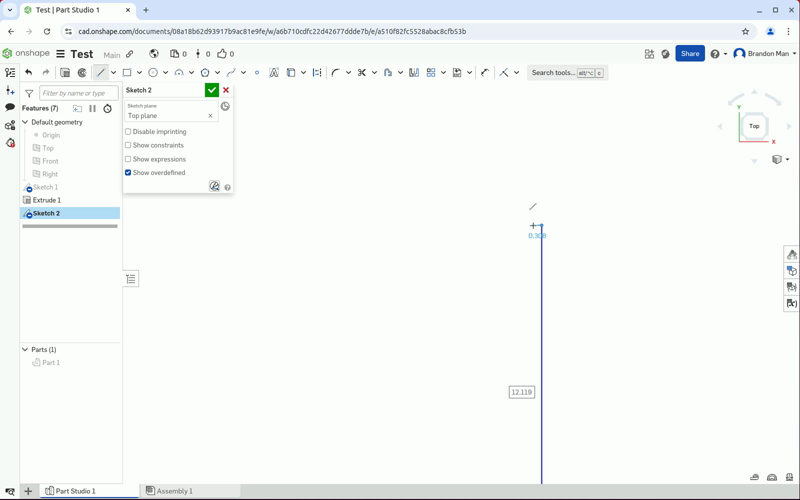
scroll(6)
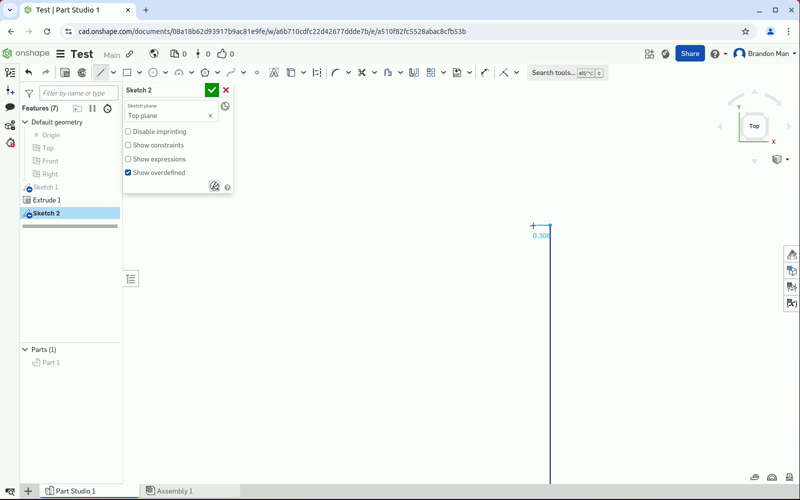
click(533, 225)
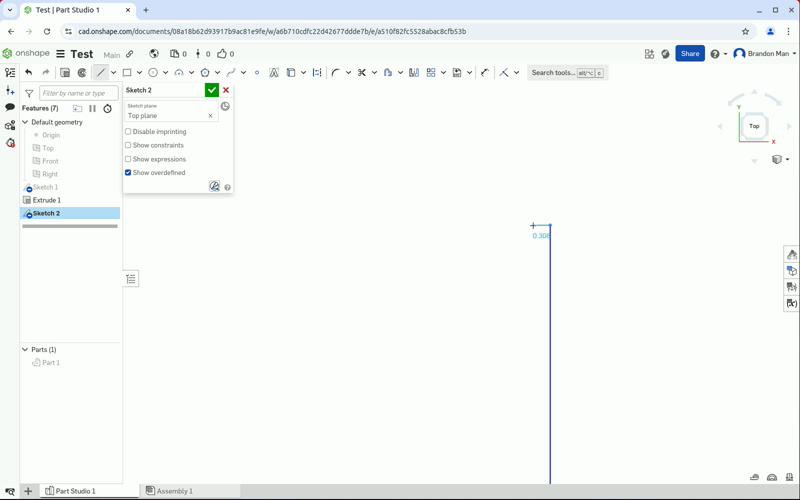
scroll(-6)
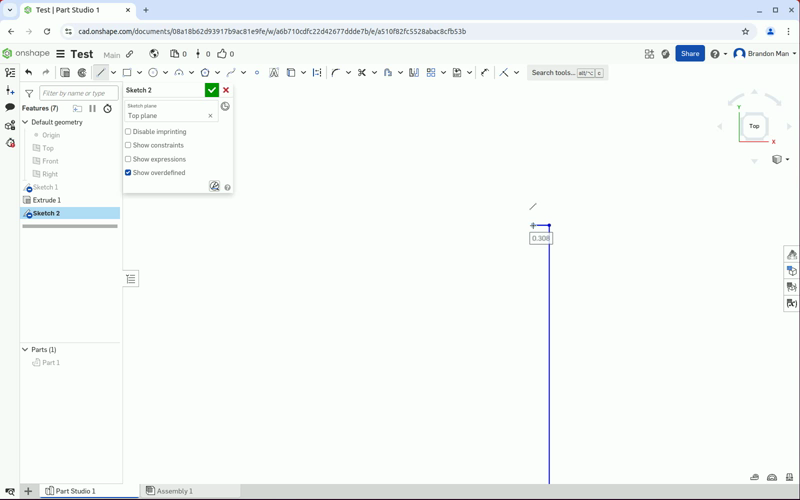
scroll(-6)
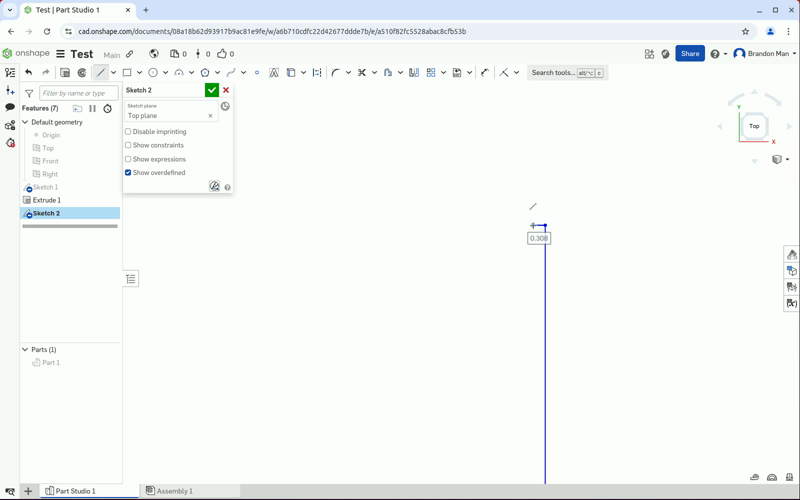
scroll(-6)
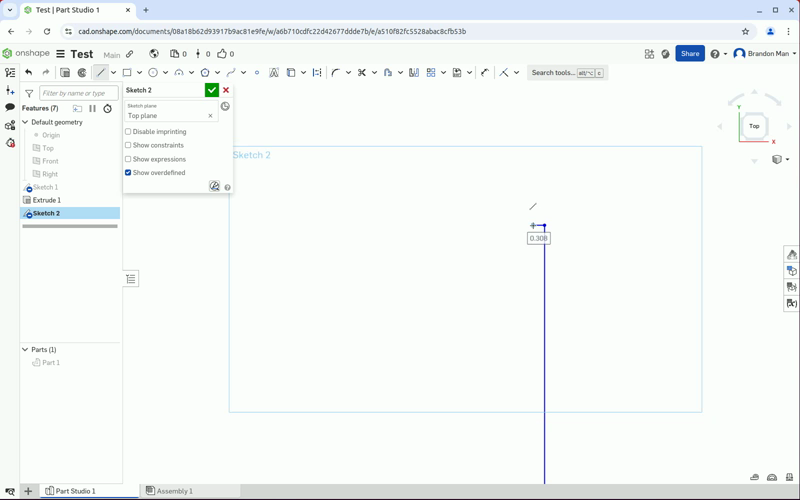
scroll(-6)
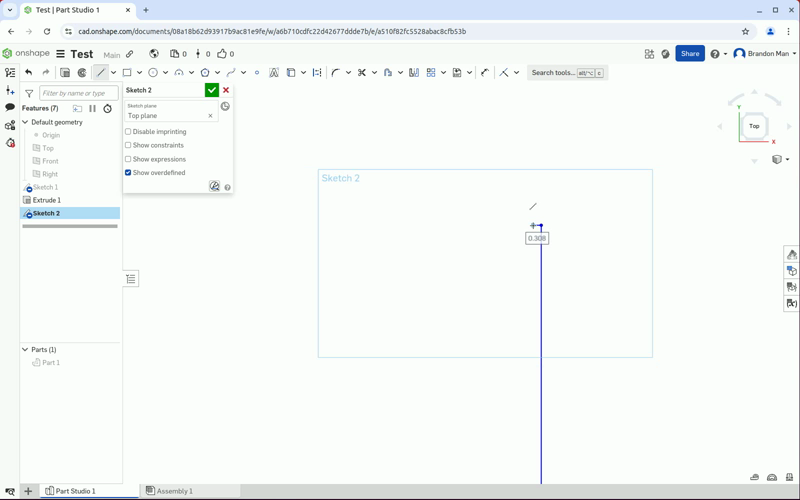
scroll(-6)
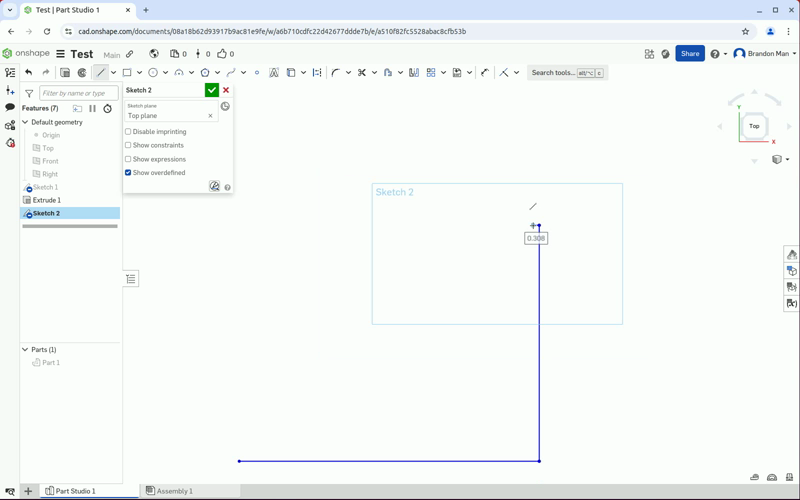
scroll(-6)
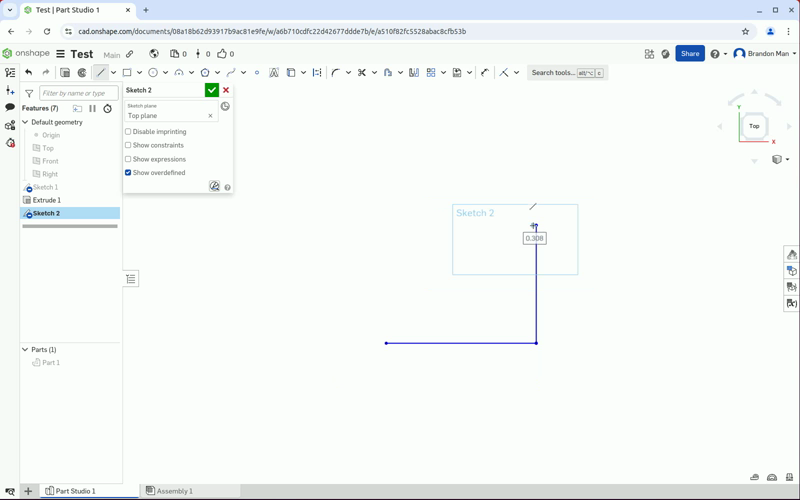
scroll(-6)
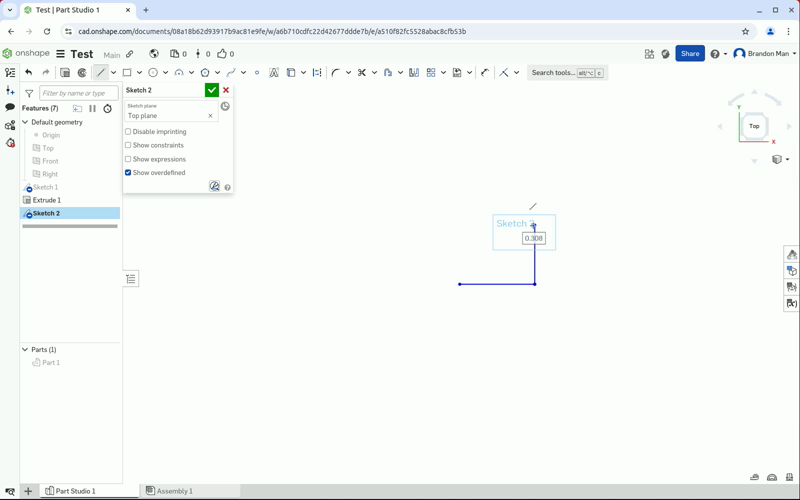
key_up(shift)
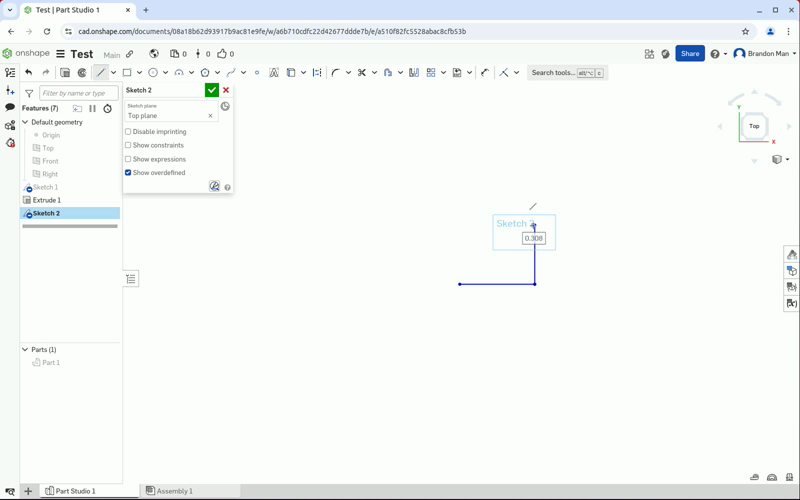
key_down(shift)
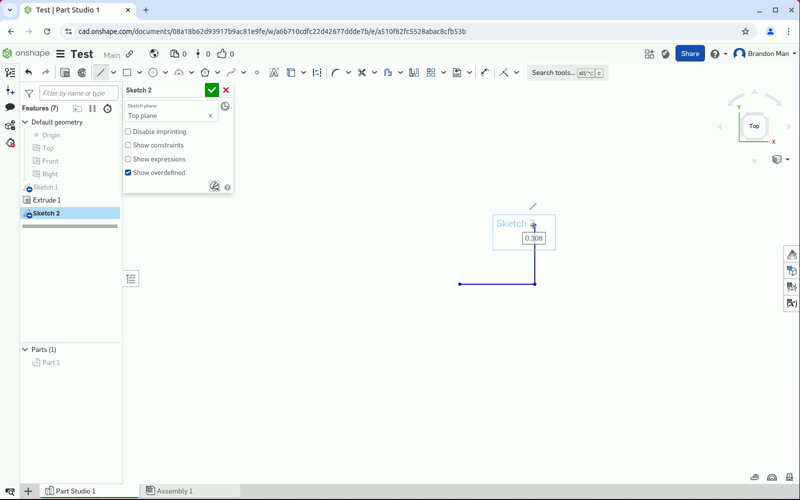
mouse_move(563, 225)
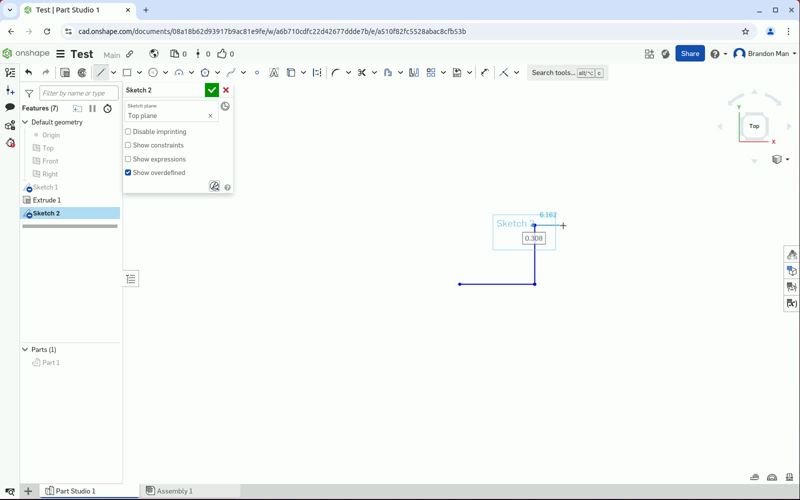
mouse_move(533, 282)
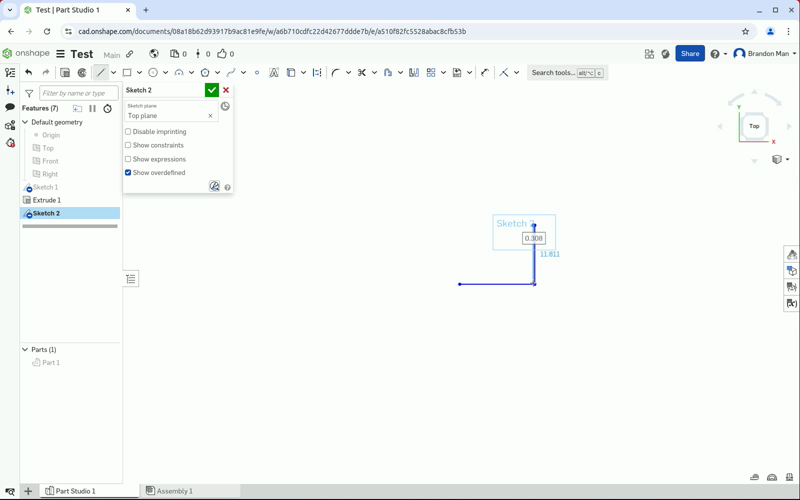
scroll(6)
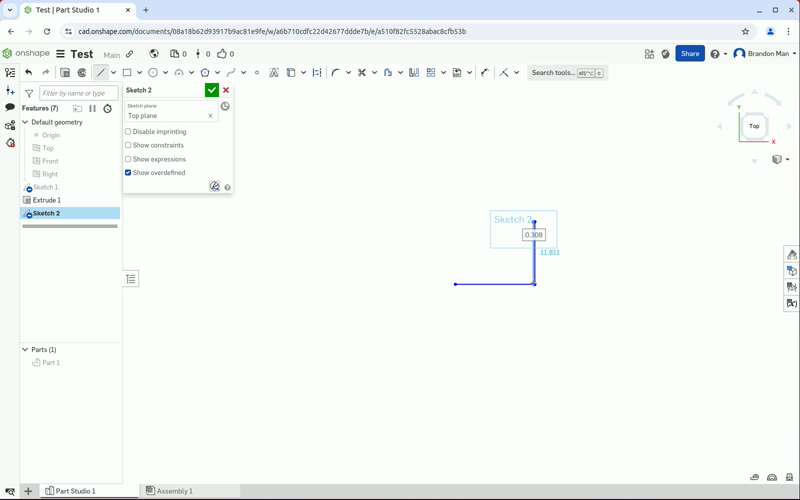
scroll(6)
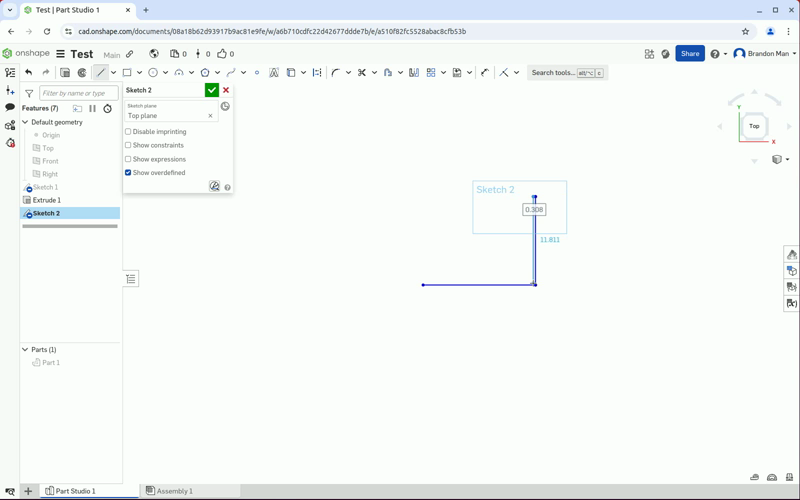
scroll(6)
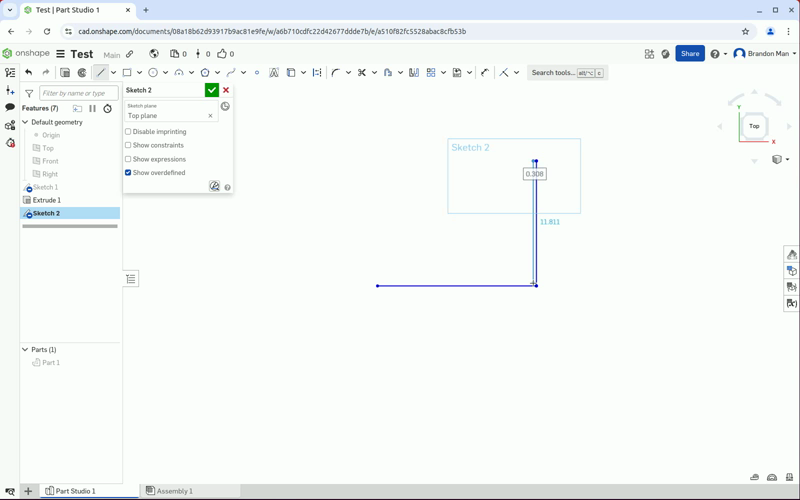
scroll(6)
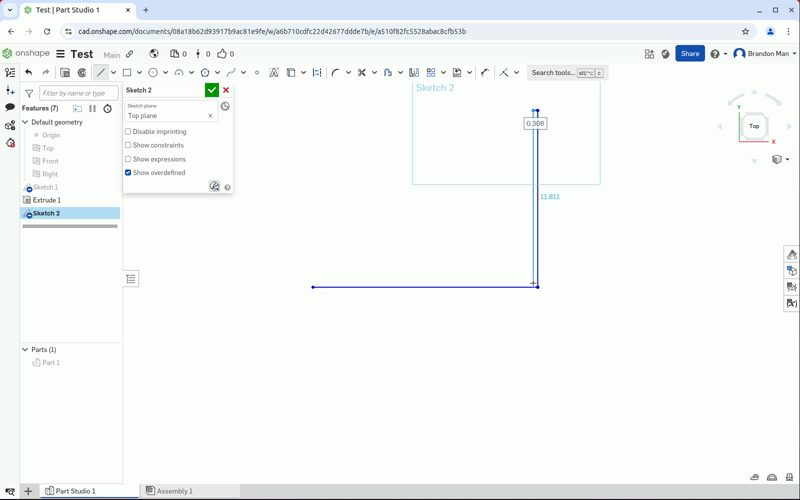
scroll(6)
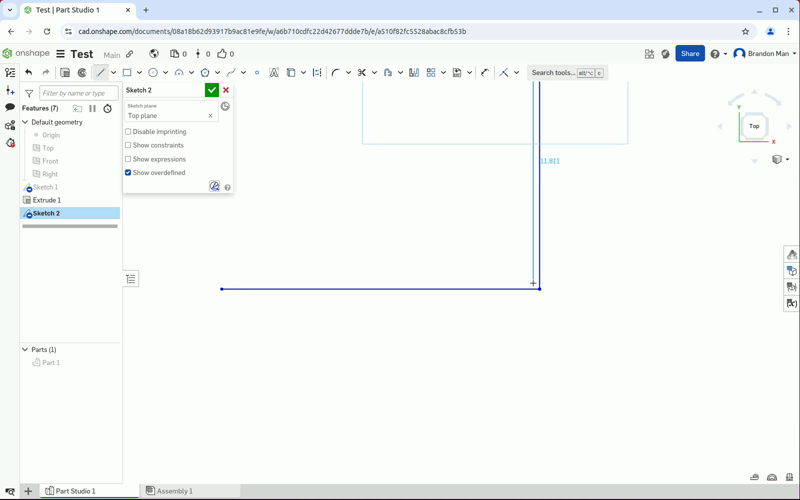
scroll(6)
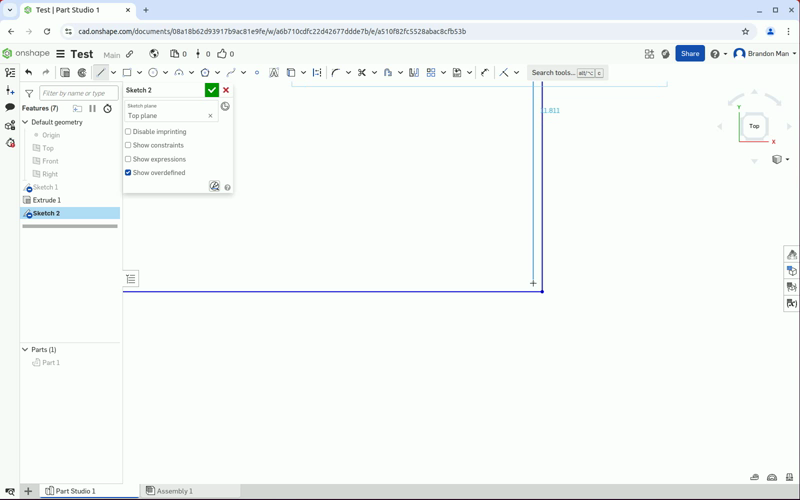
scroll(6)
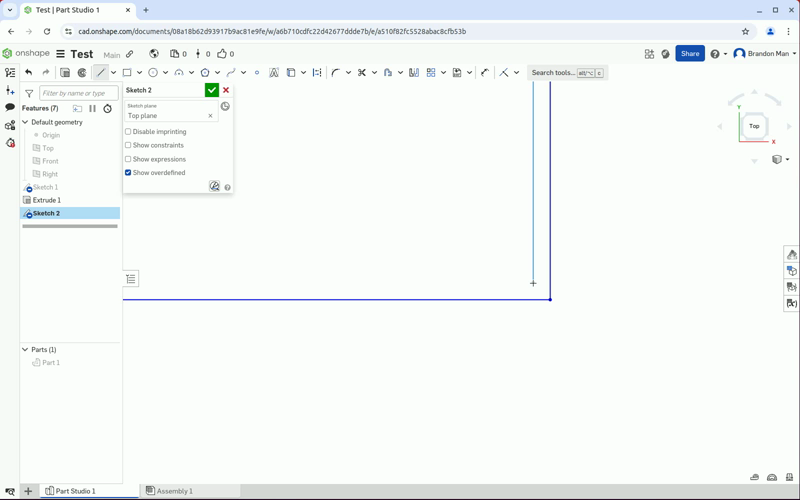
click(533, 282)
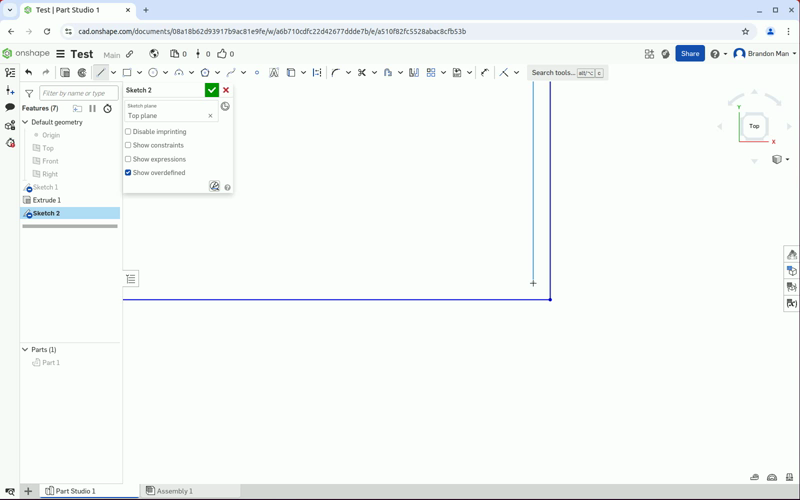
scroll(-6)
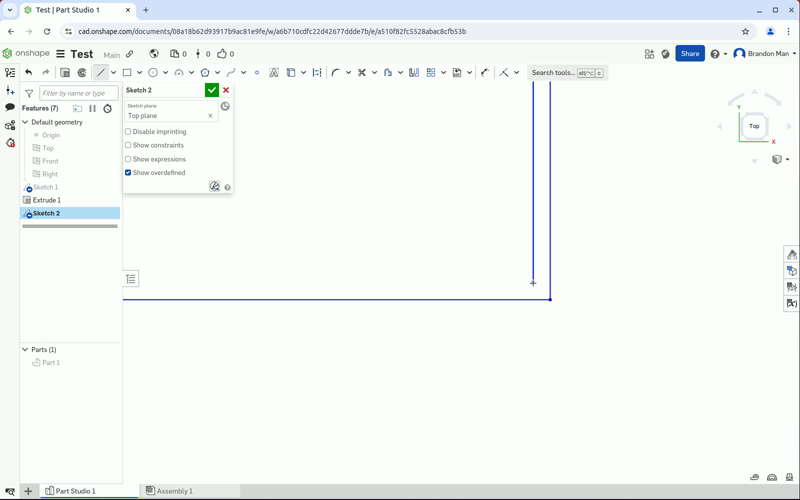
scroll(-6)
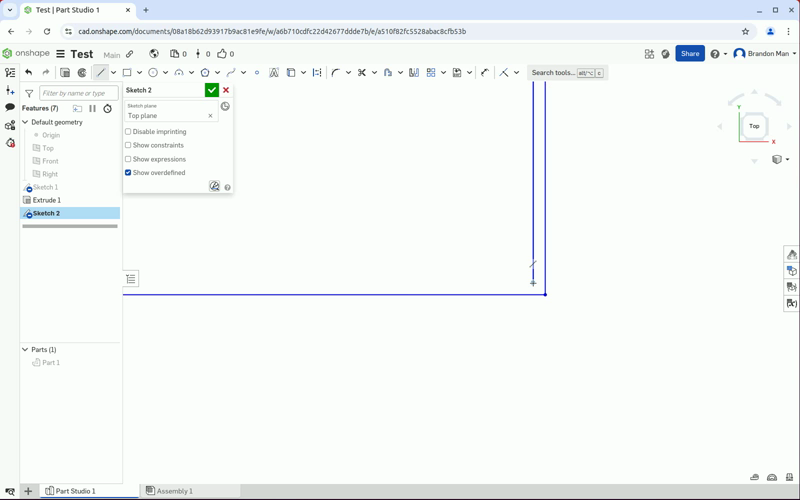
scroll(-6)
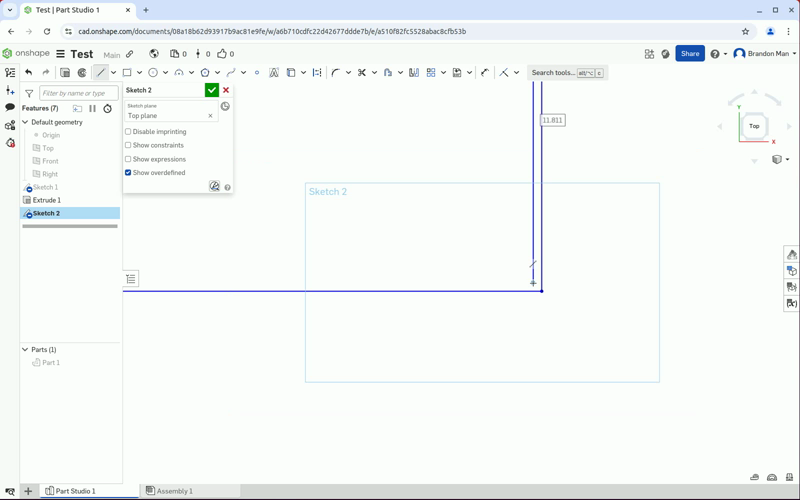
scroll(-6)
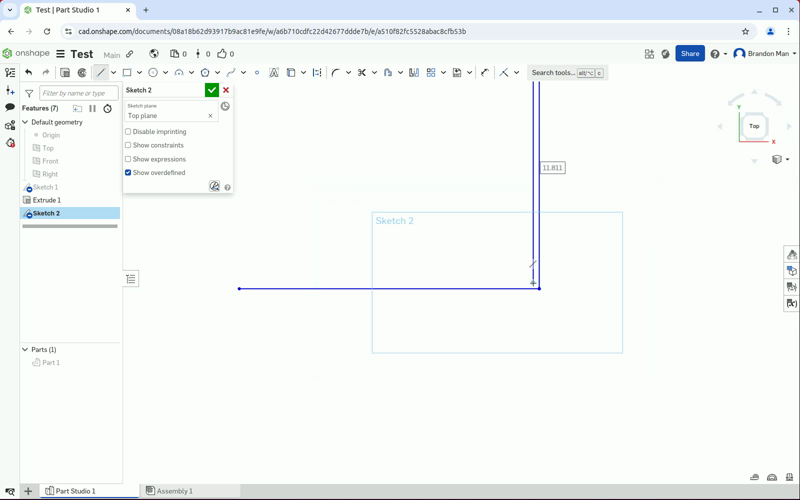
scroll(-6)
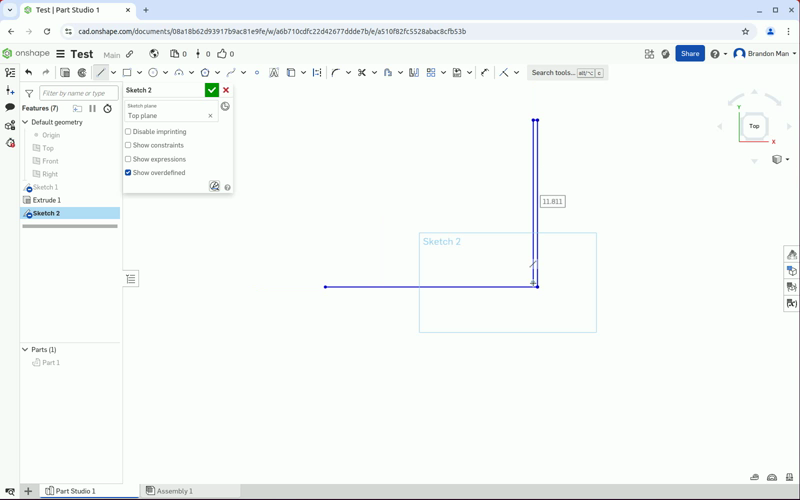
scroll(-6)
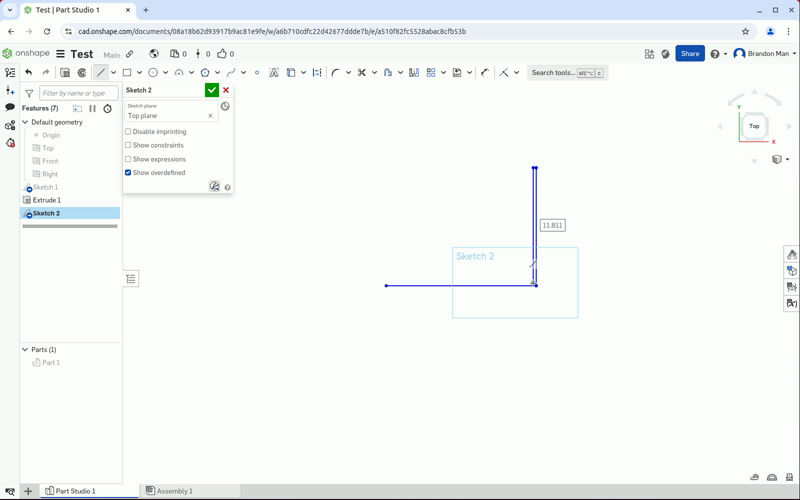
scroll(-6)
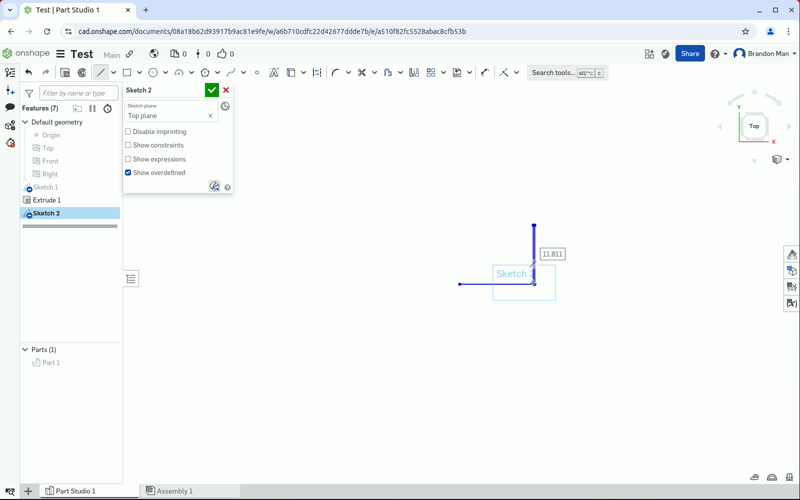
key_up(shift)
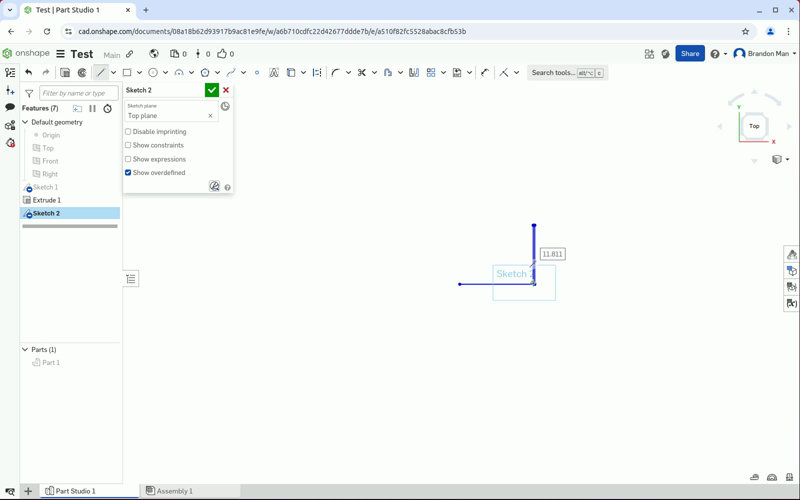
key_down(shift)
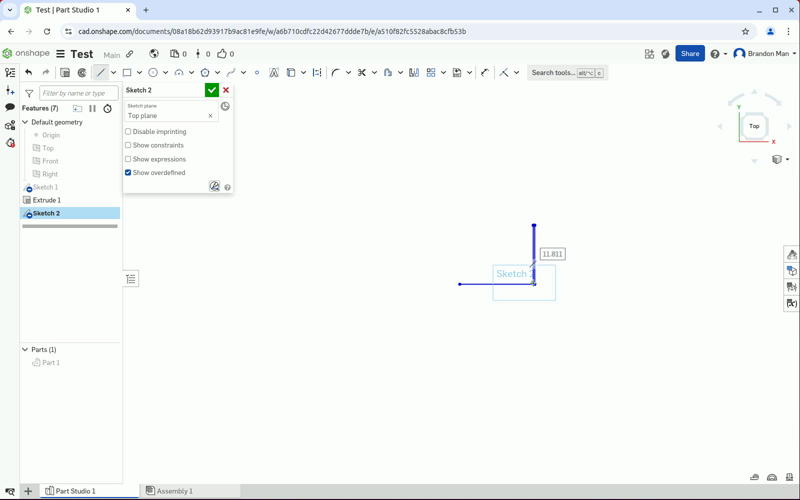
mouse_move(461, 282)
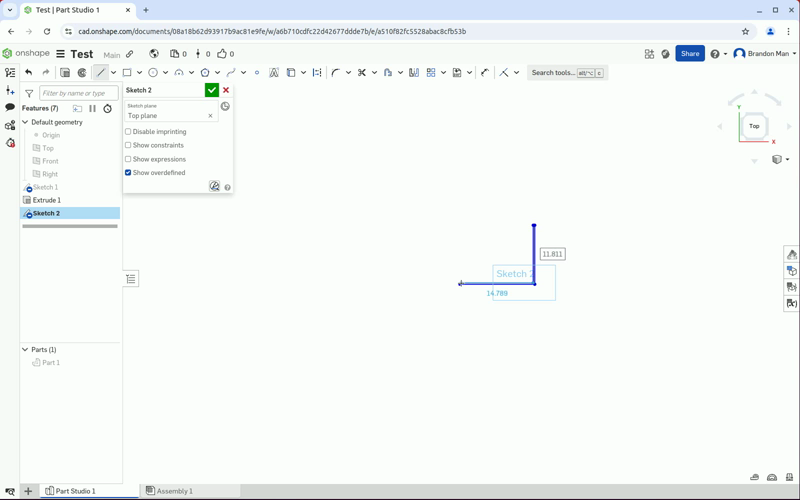
scroll(6)
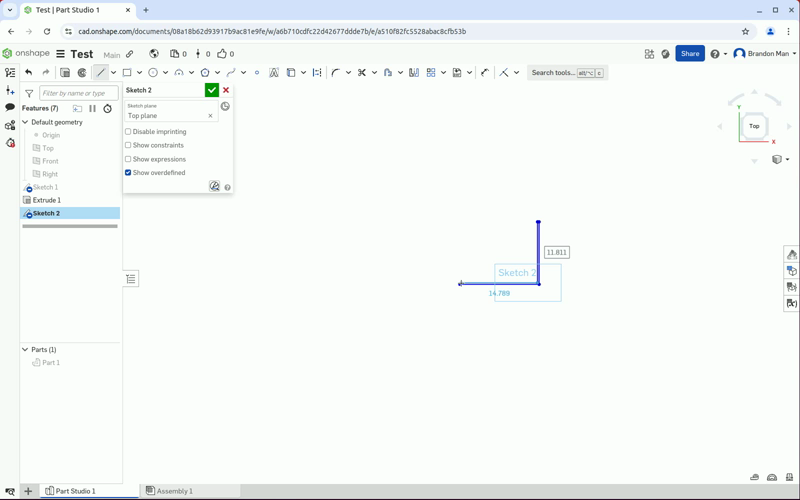
scroll(6)
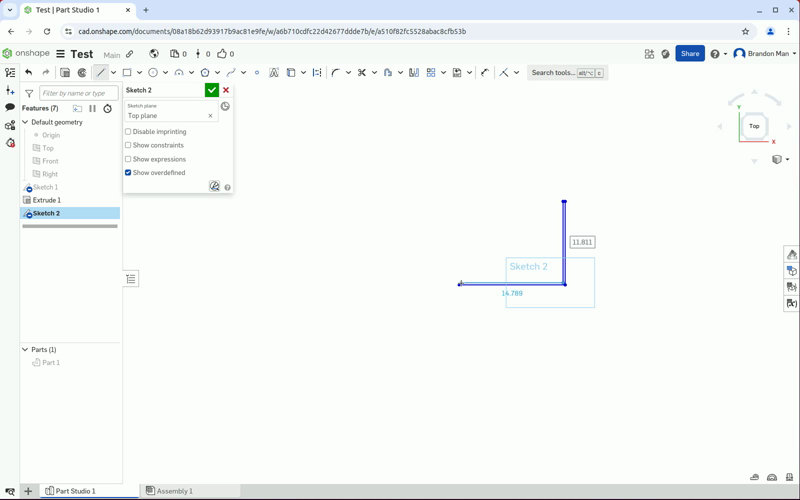
scroll(6)
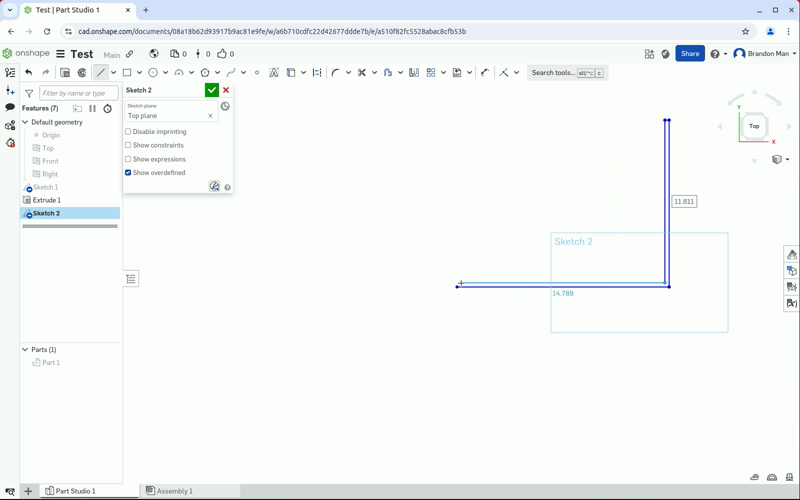
scroll(6)
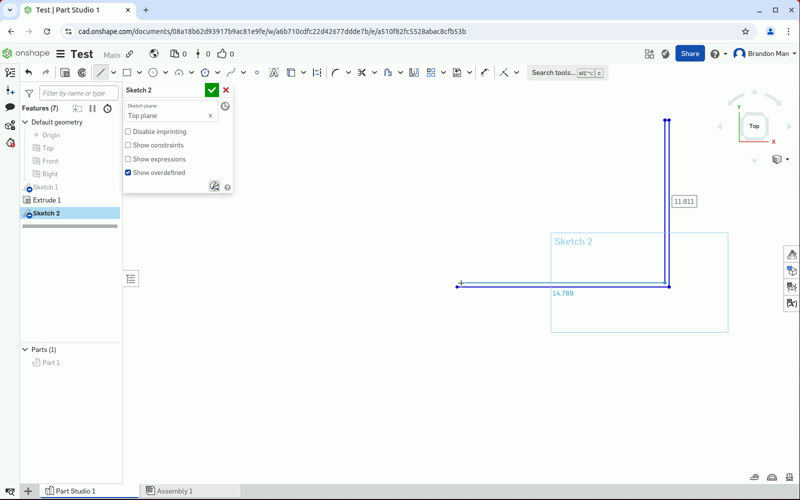
scroll(6)
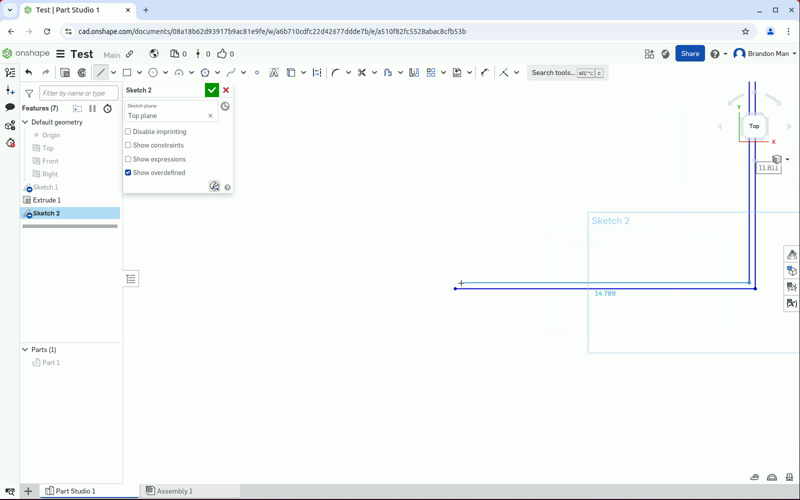
scroll(6)
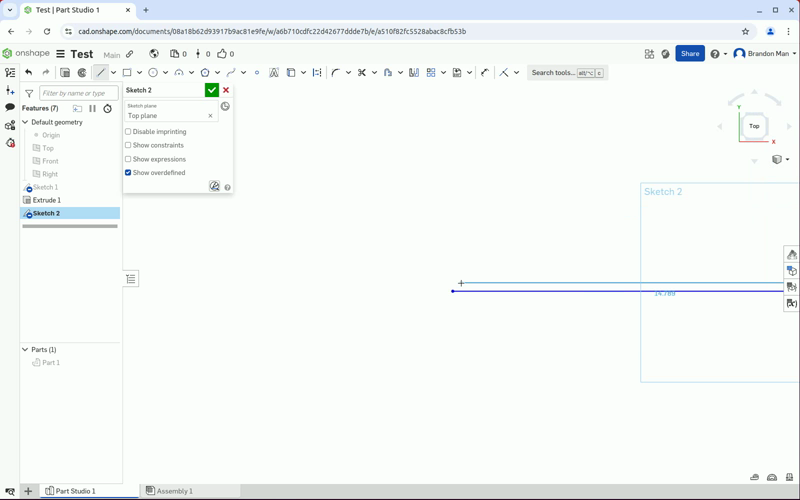
scroll(6)
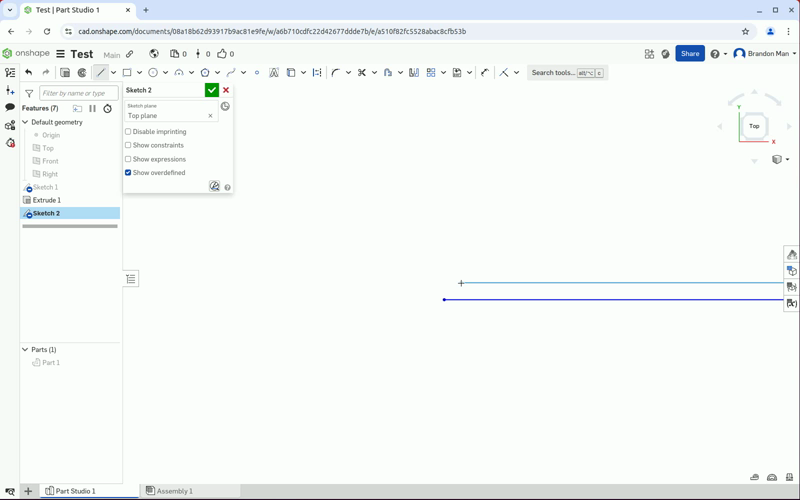
click(461, 282)
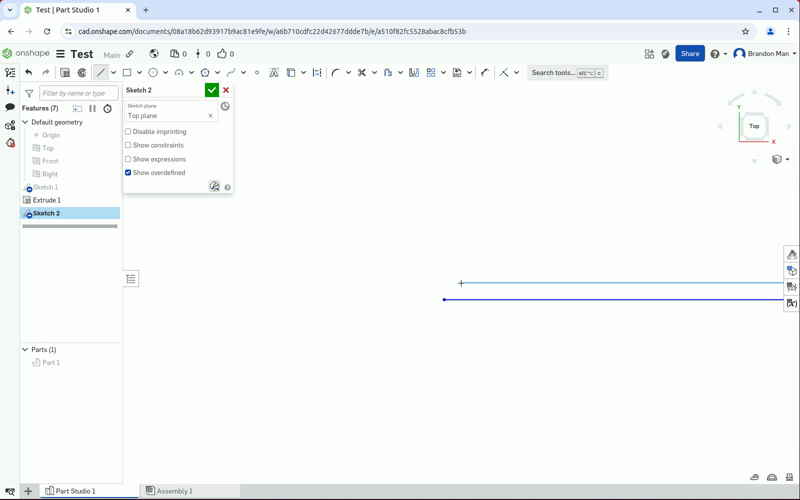
scroll(-6)
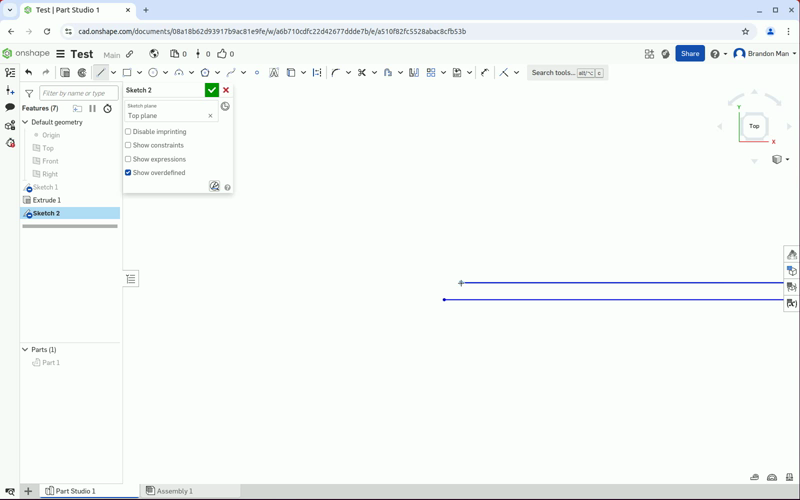
scroll(-6)
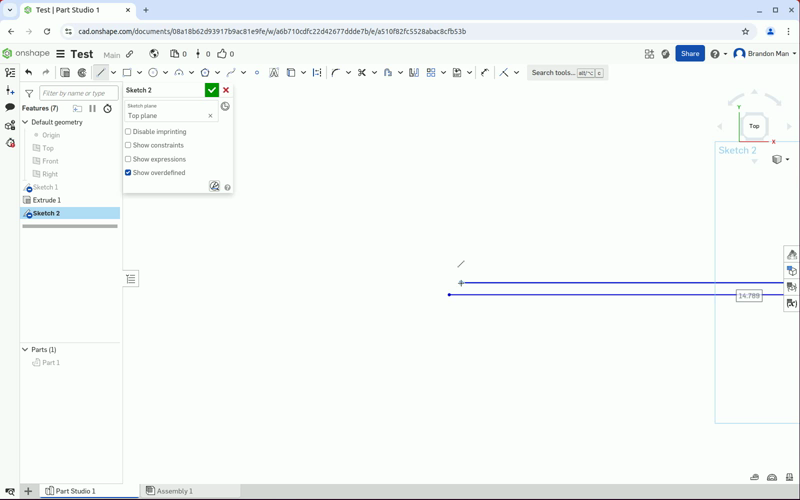
scroll(-6)
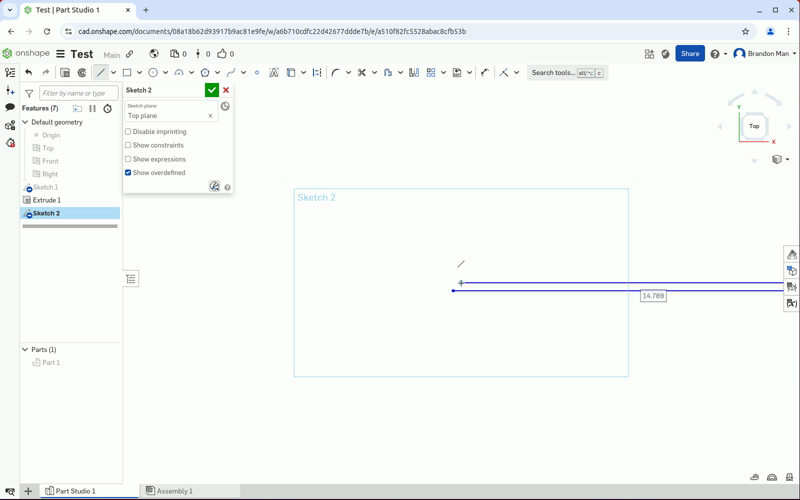
scroll(-6)
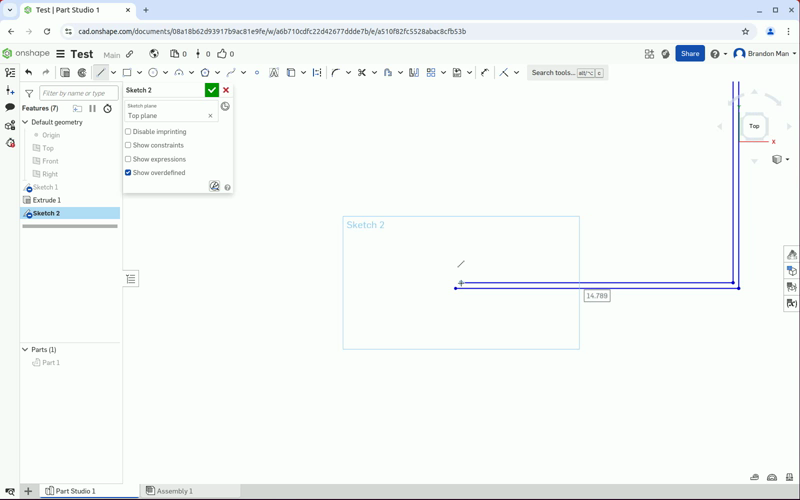
scroll(-6)
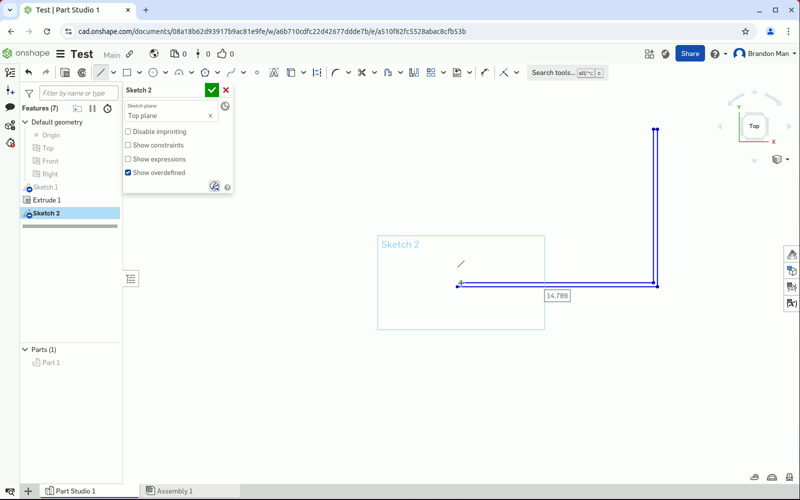
scroll(-6)
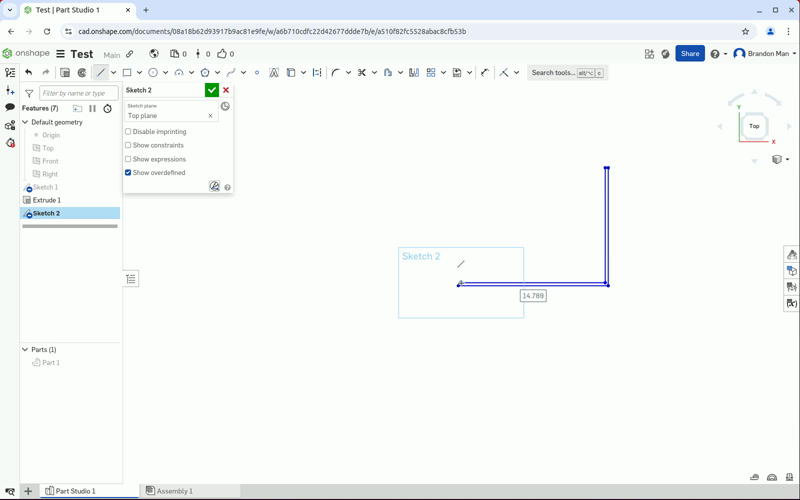
scroll(-6)
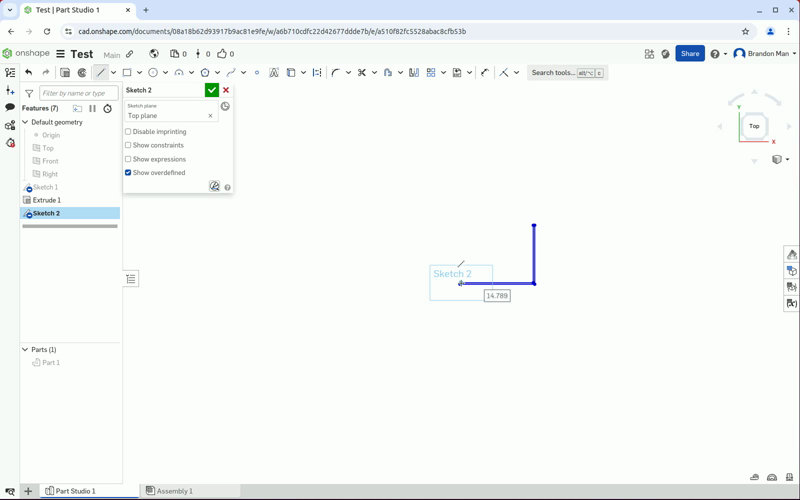
key_up(shift)
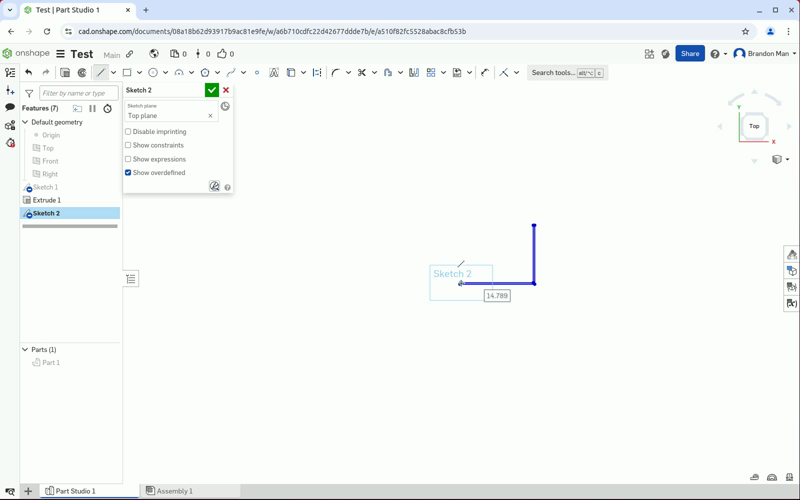
key_down(shift)
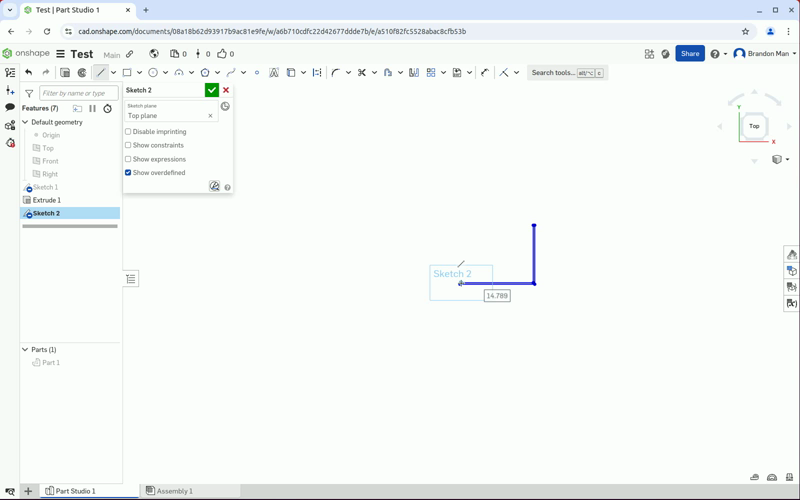
mouse_move(491, 282)
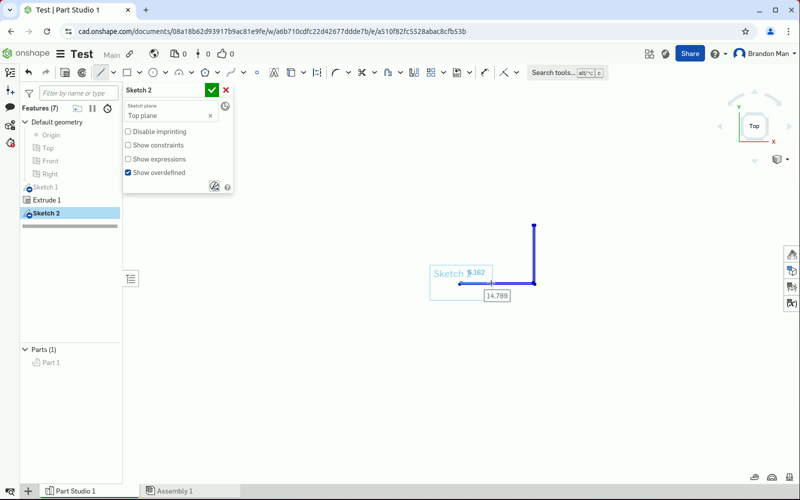
mouse_move(461, 225)
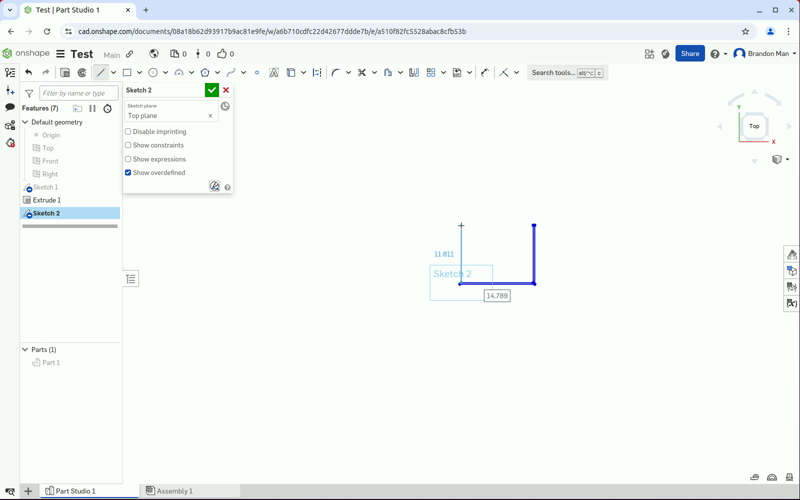
click(461, 225)
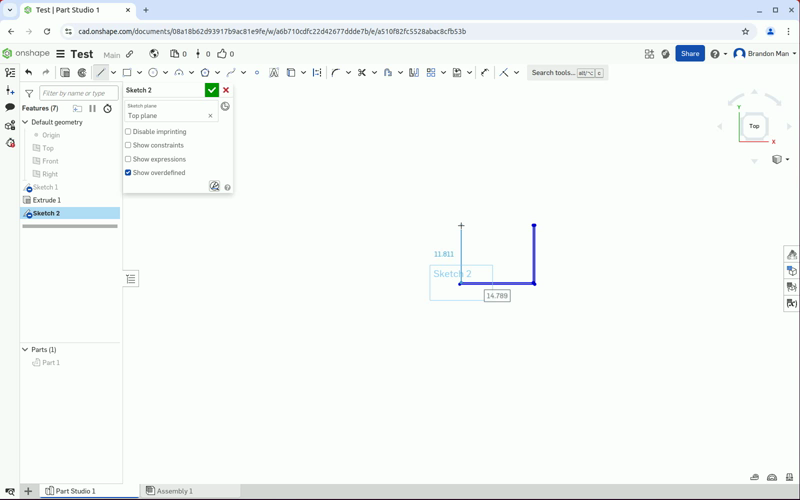
key_up(shift)
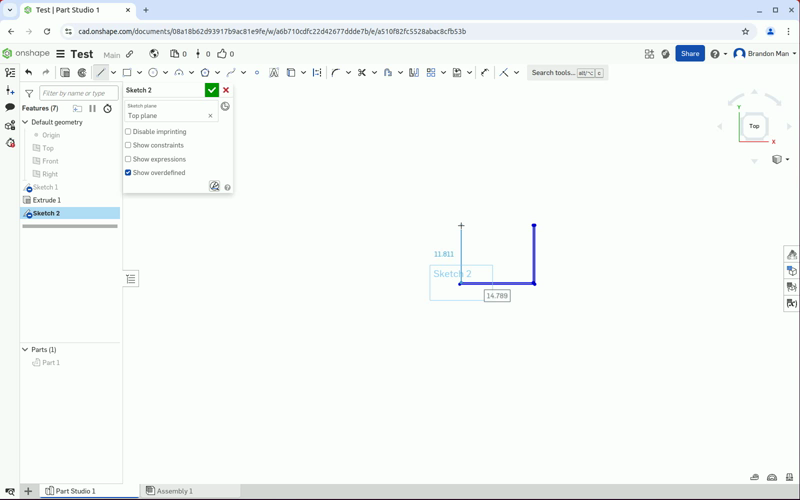
key_down(shift)
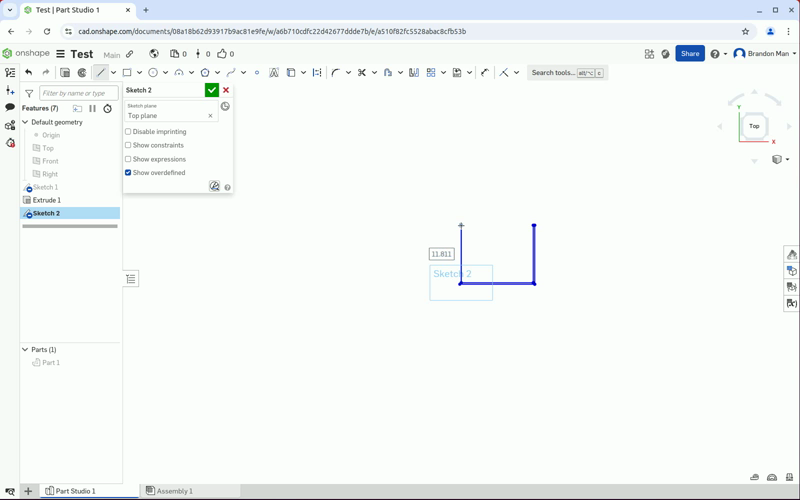
mouse_move(491, 225)
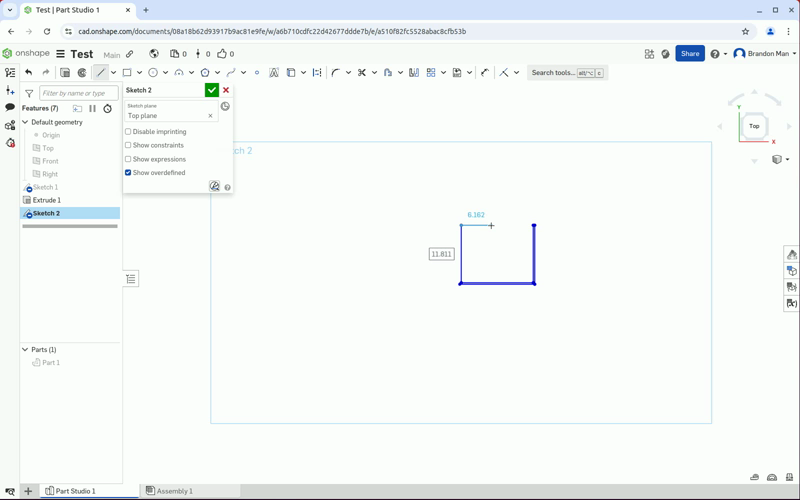
mouse_move(459, 225)
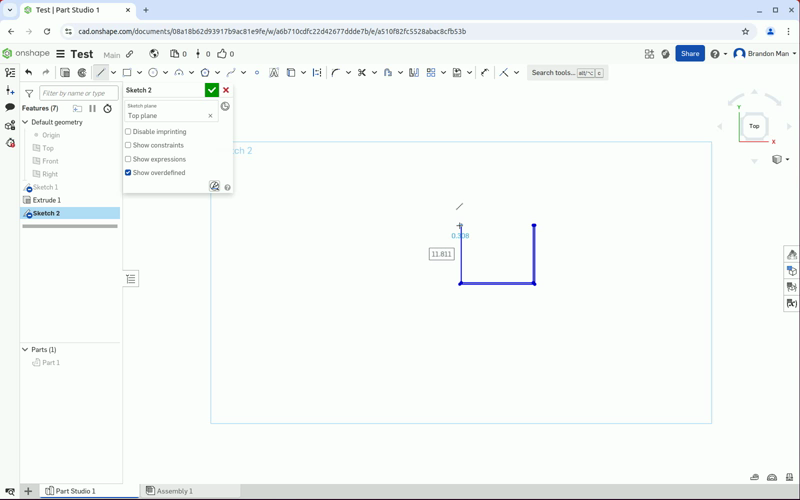
scroll(6)
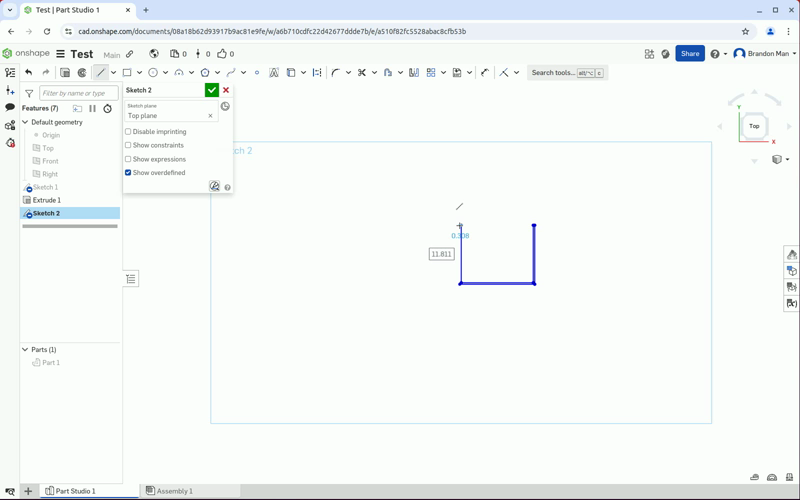
scroll(6)
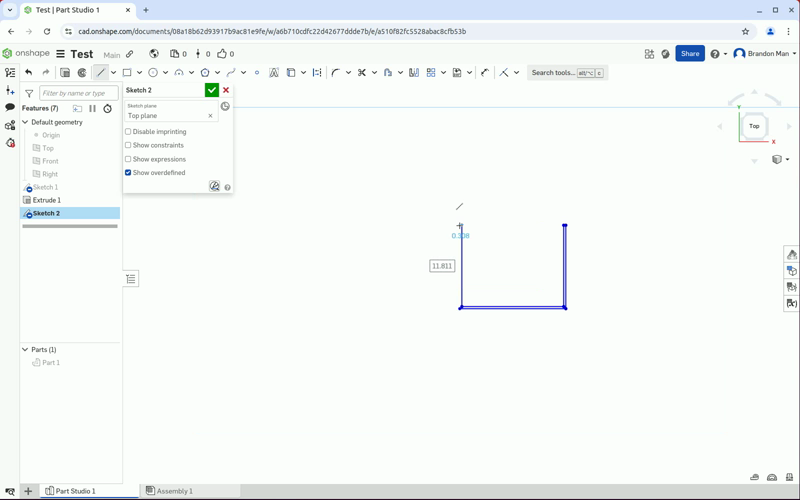
scroll(6)
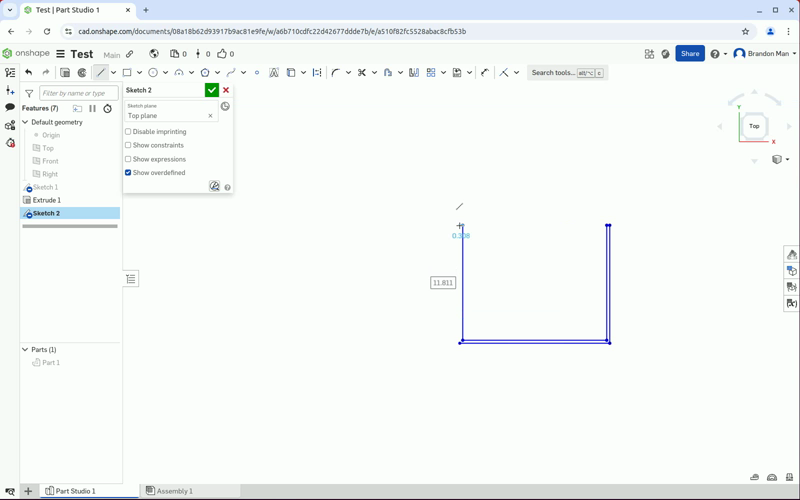
scroll(6)
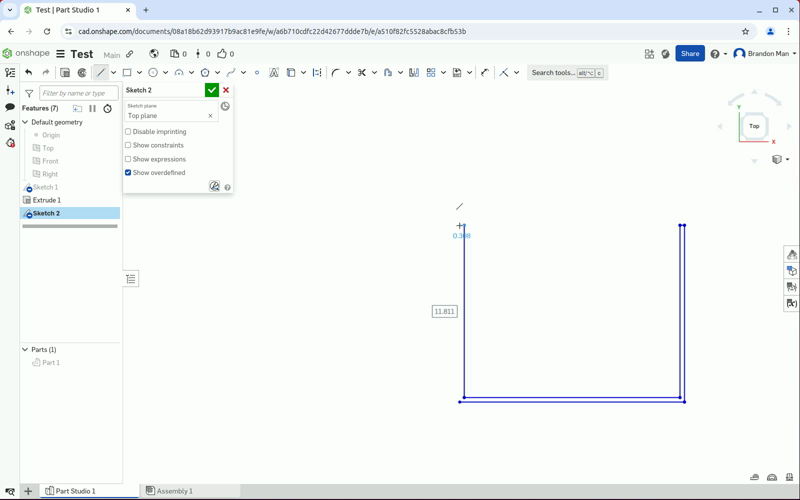
scroll(6)
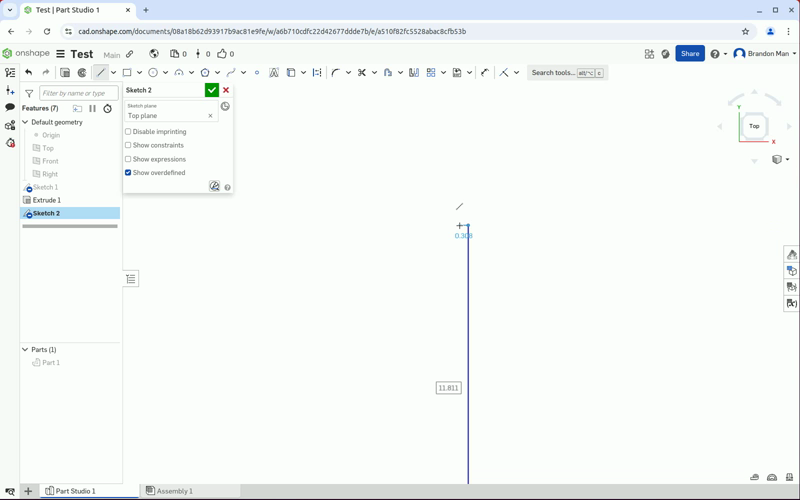
scroll(6)
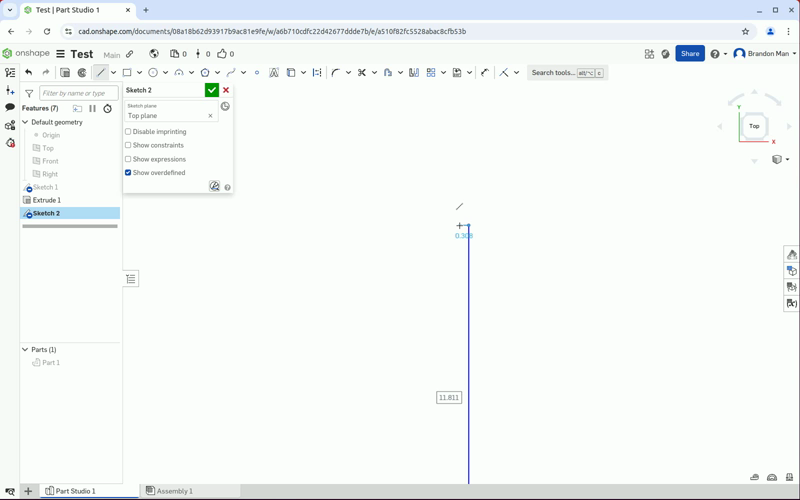
scroll(6)
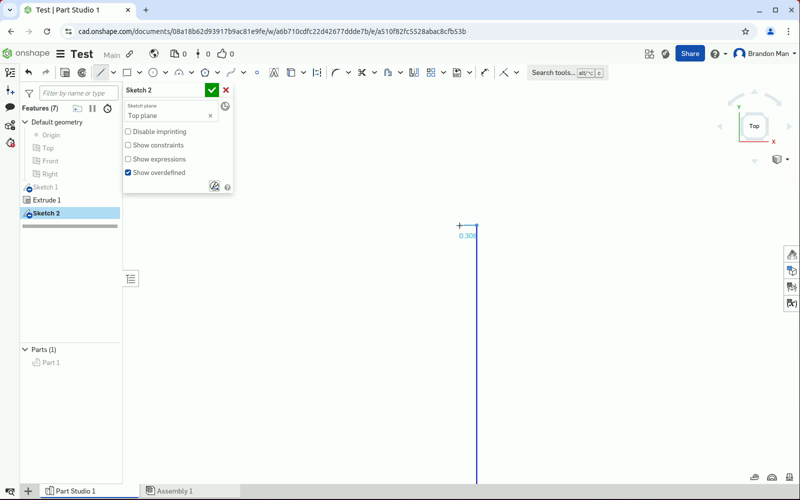
click(459, 225)
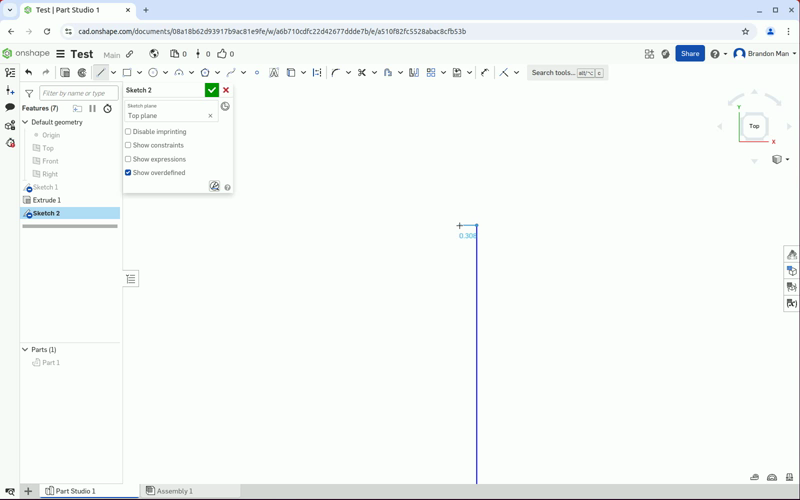
scroll(-6)
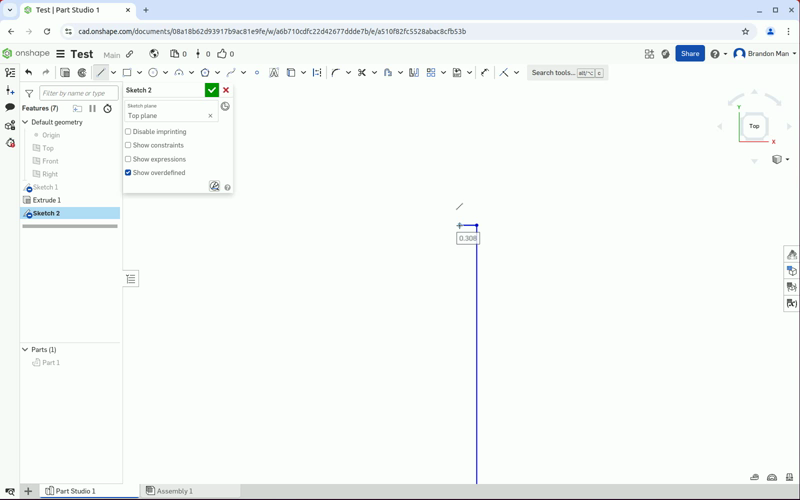
scroll(-6)
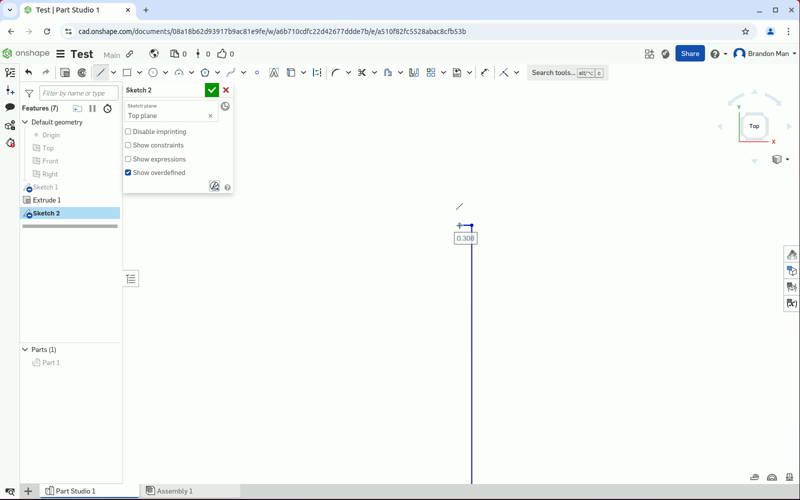
scroll(-6)
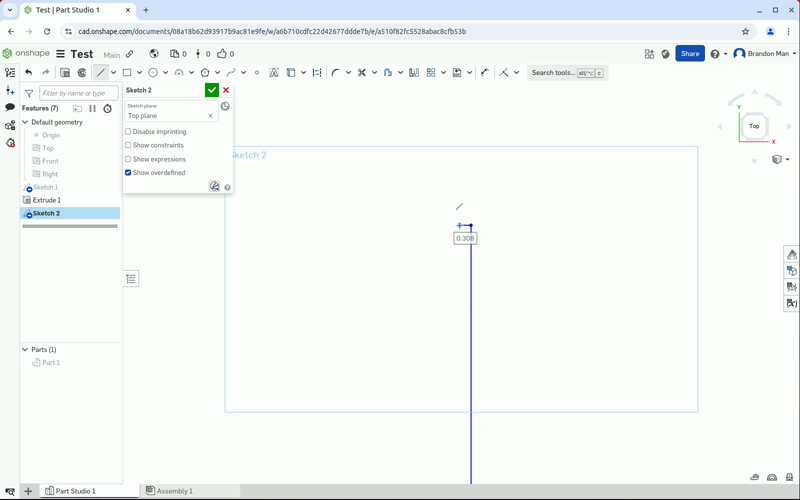
scroll(-6)
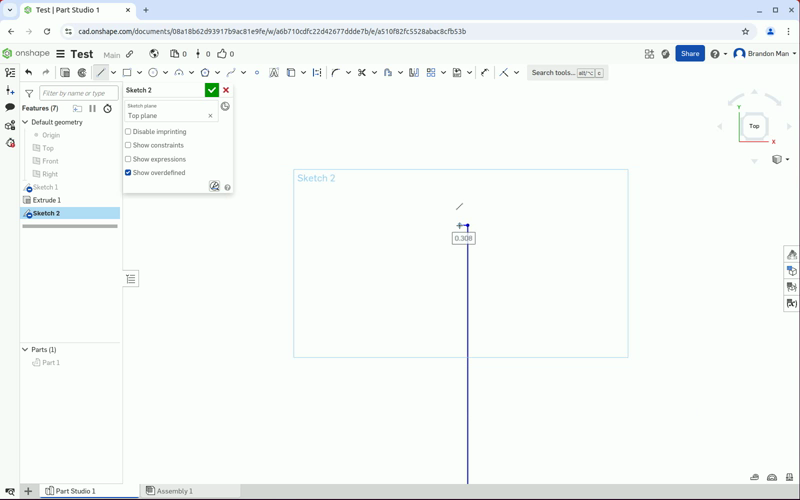
scroll(-6)
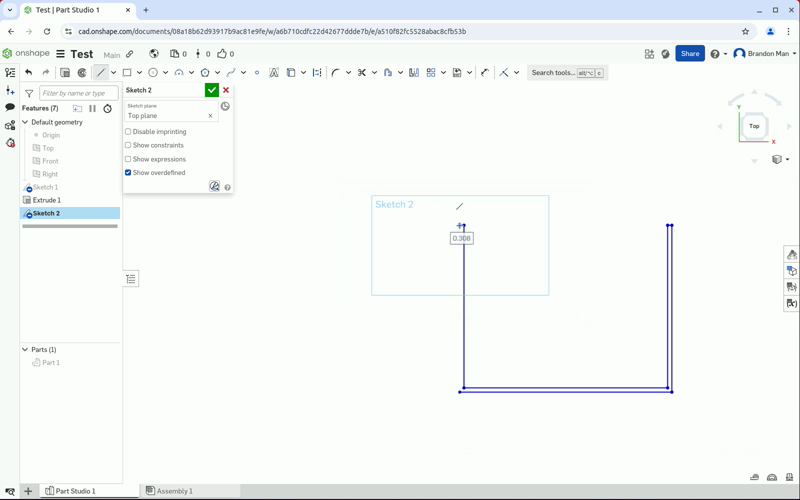
scroll(-6)
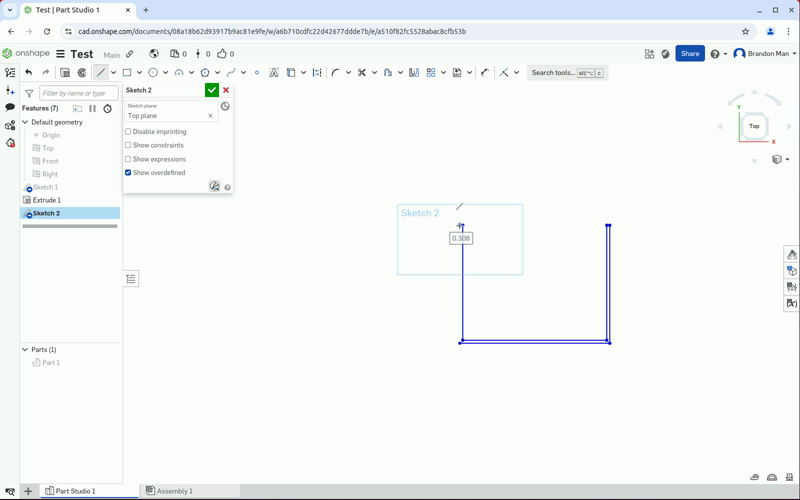
scroll(-6)
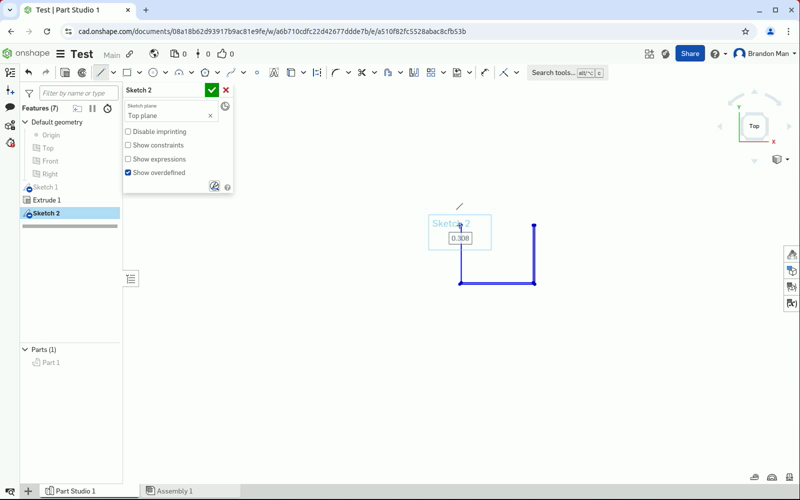
key_up(shift)
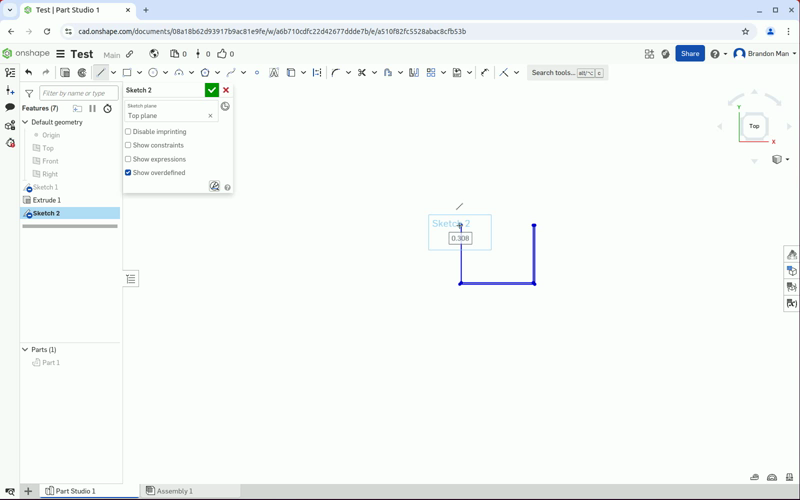
mouse_move(489, 225)
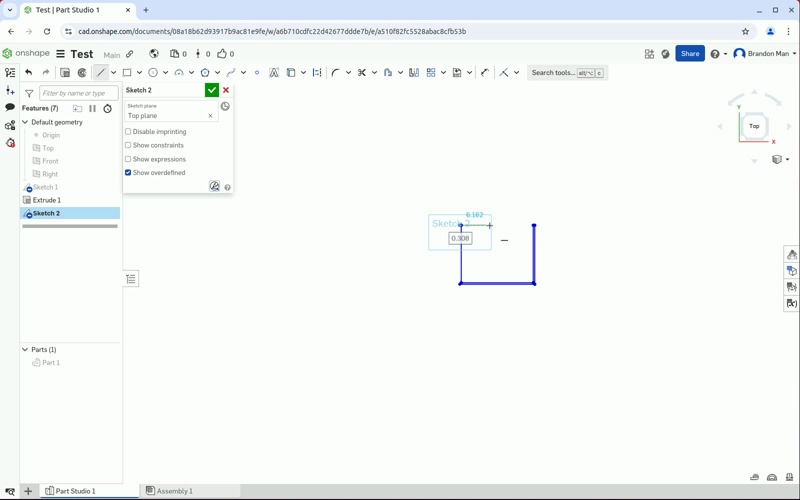
key_down(shift)
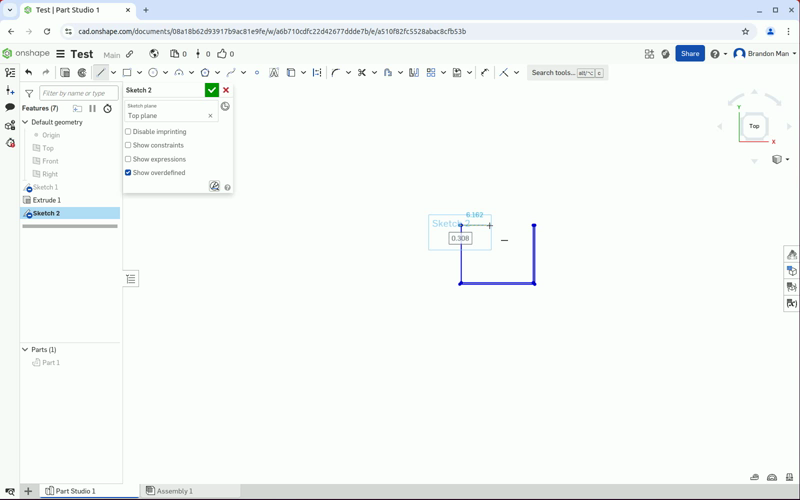
mouse_move(459, 284)
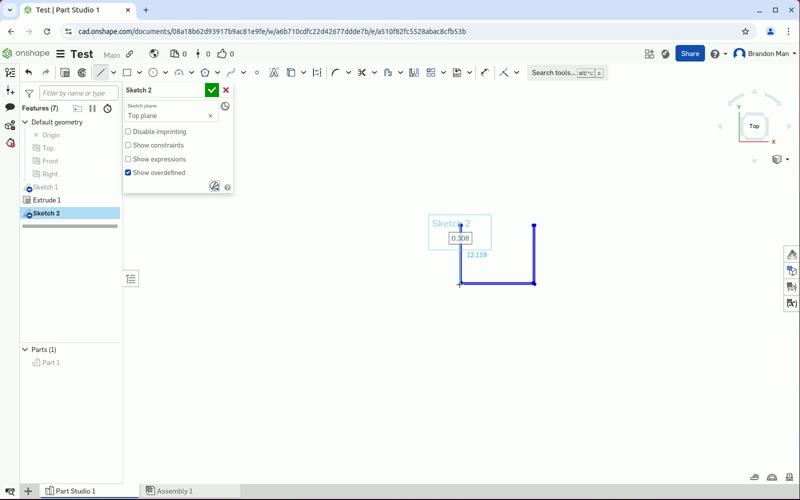
scroll(6)
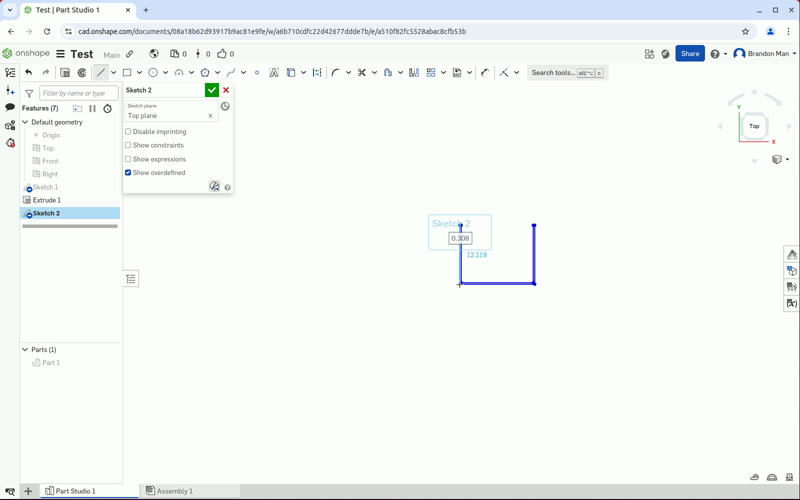
scroll(6)
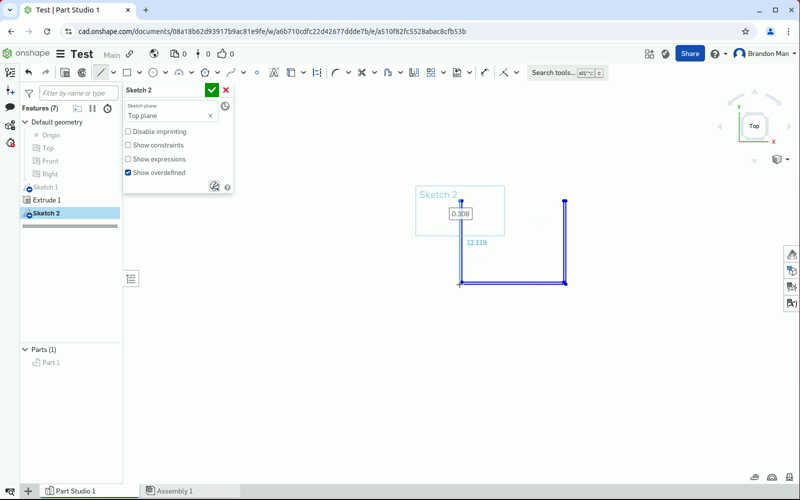
scroll(6)
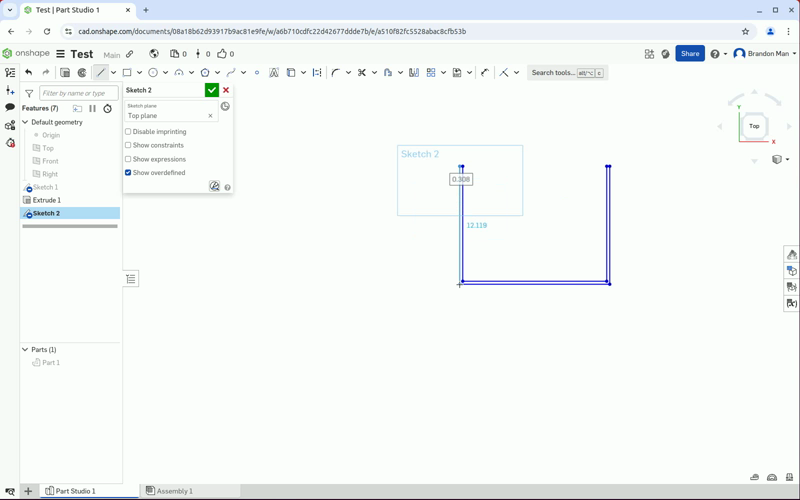
scroll(6)
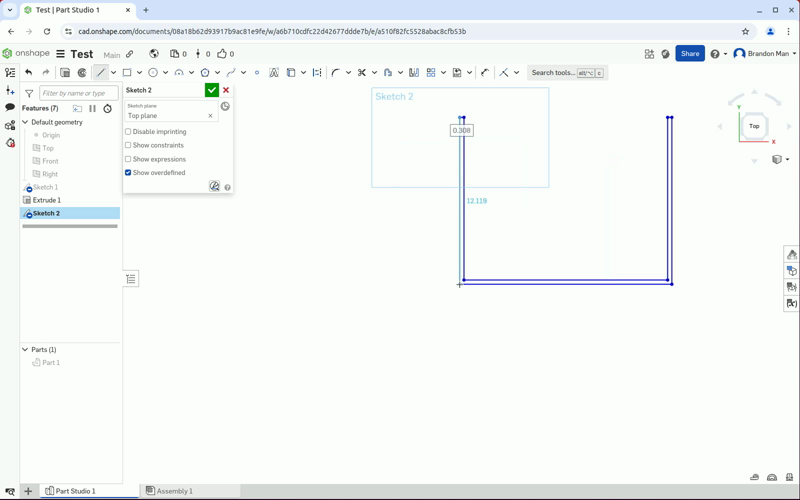
scroll(6)
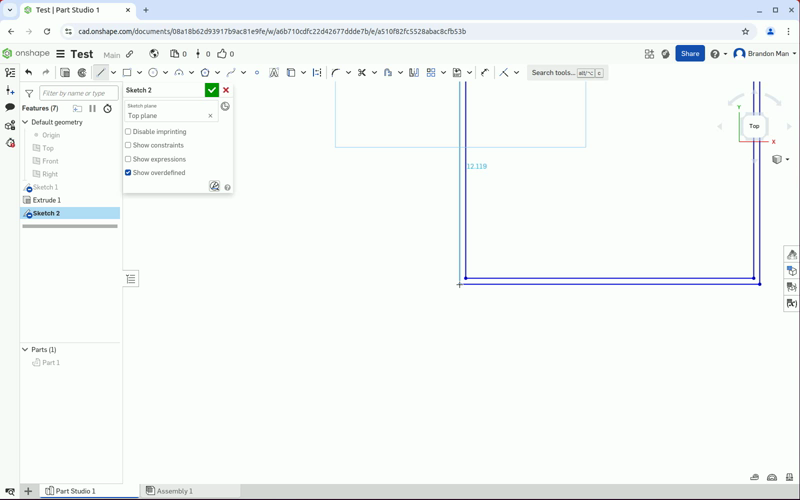
scroll(6)
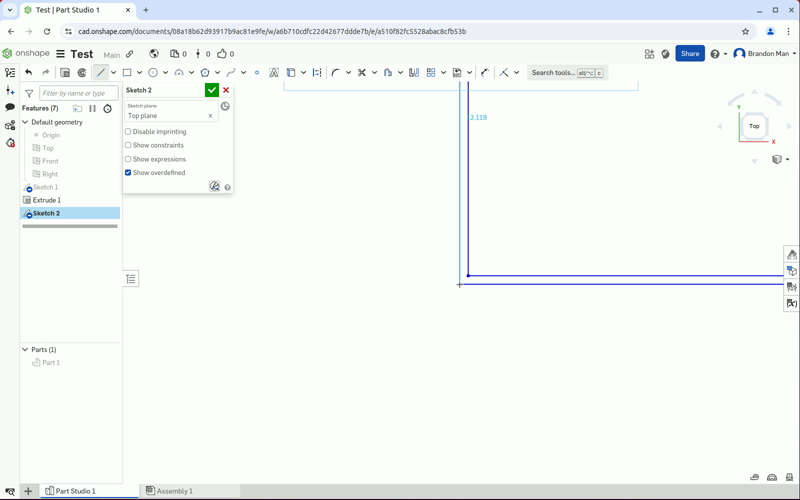
scroll(6)
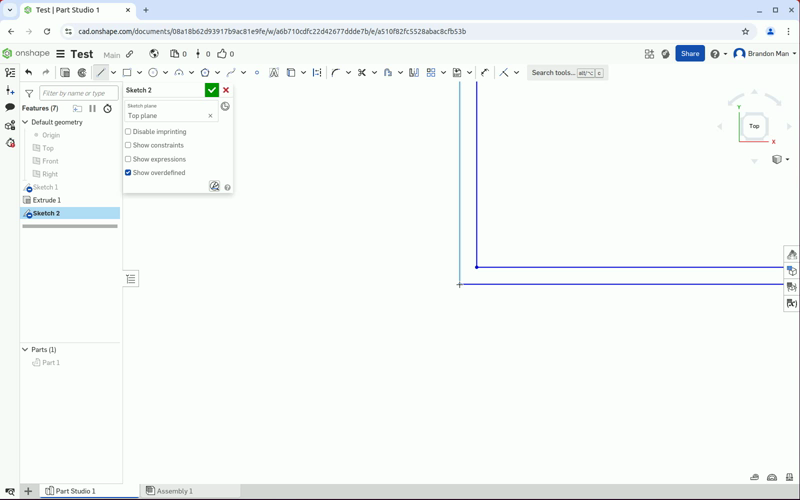
key_up(shift)
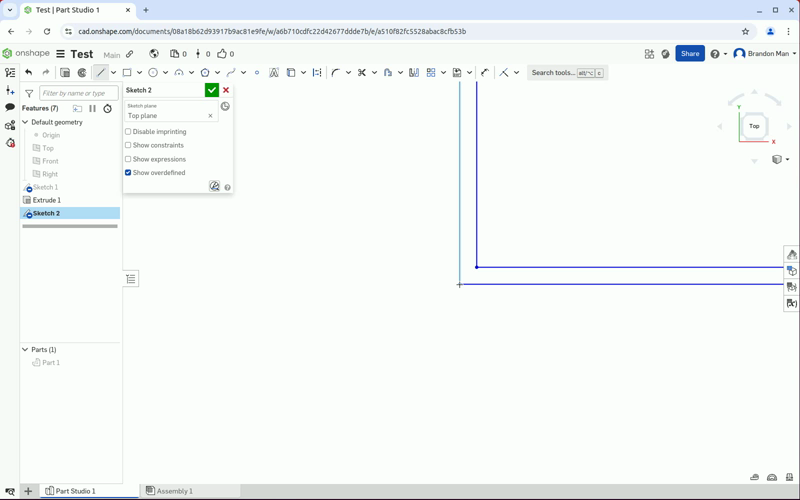
click(459, 284)
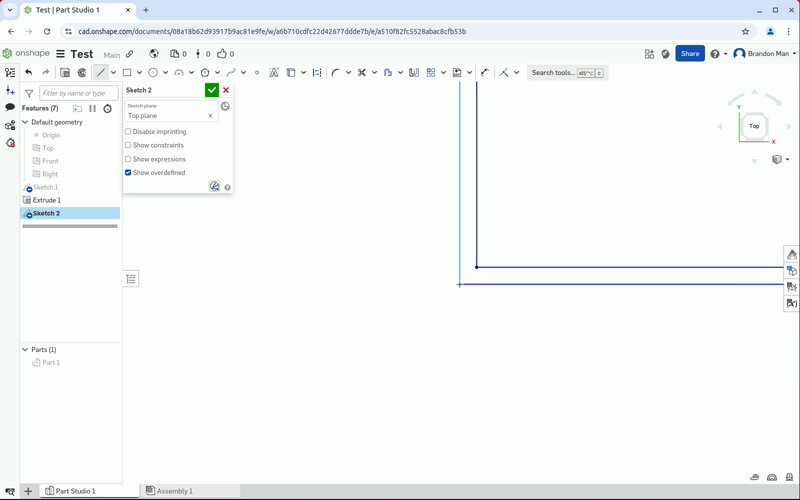
scroll(-6)
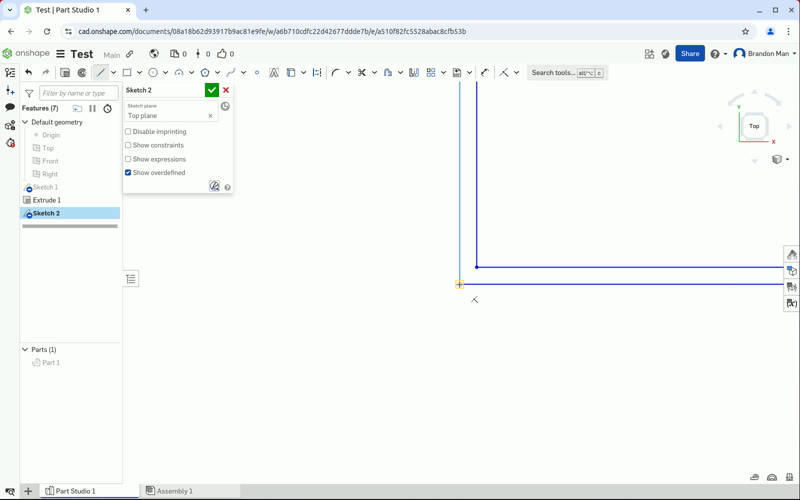
scroll(-6)
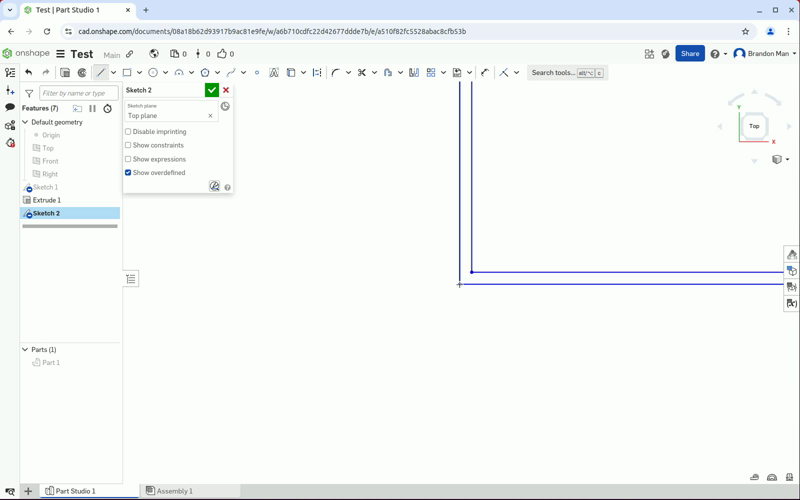
scroll(-6)
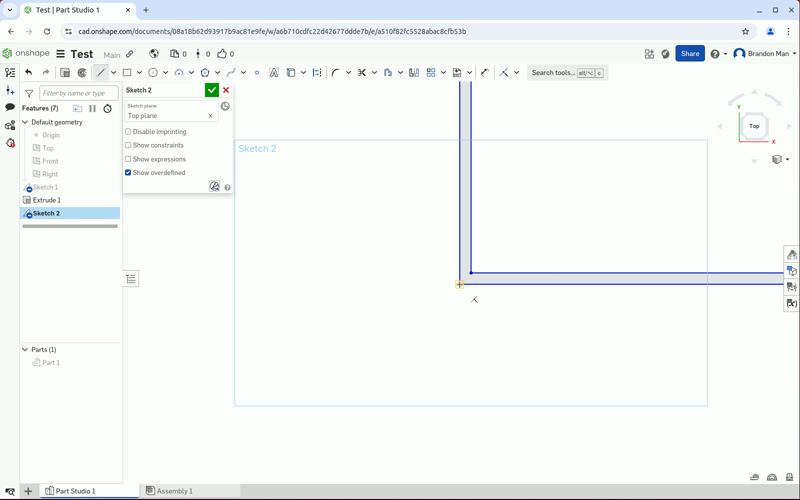
scroll(-6)
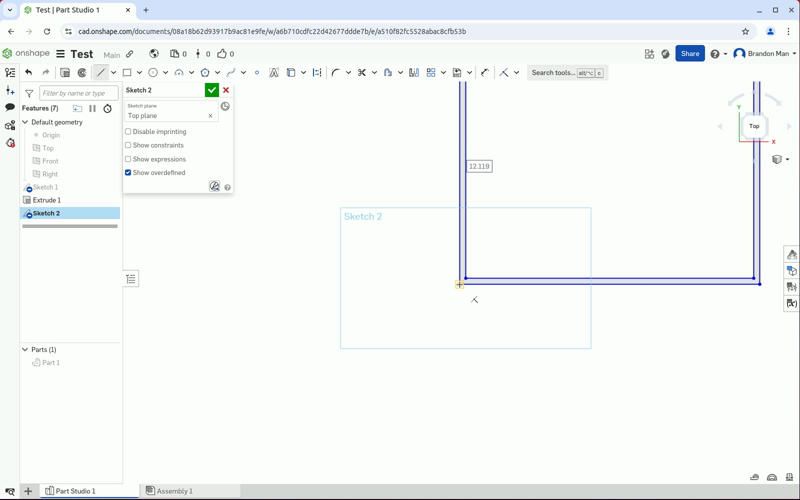
scroll(-6)
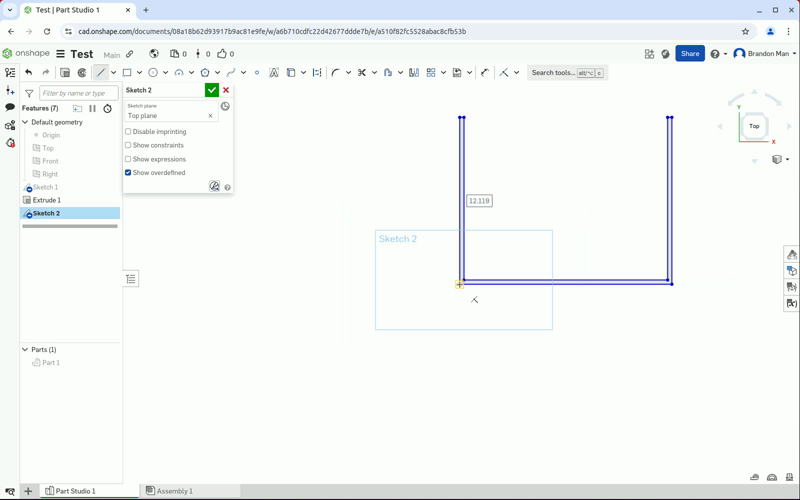
scroll(-6)
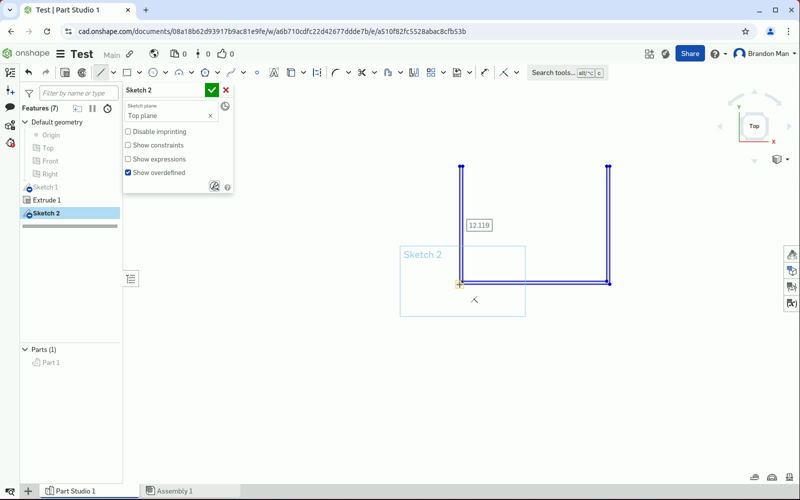
scroll(-6)
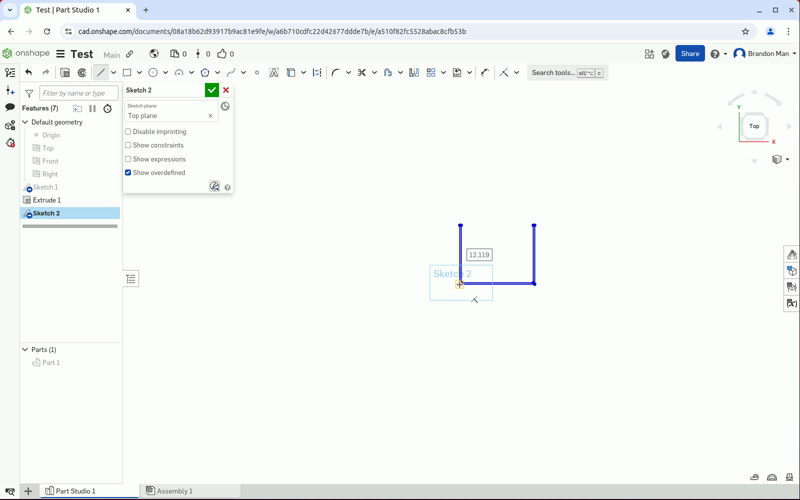
key(esc)
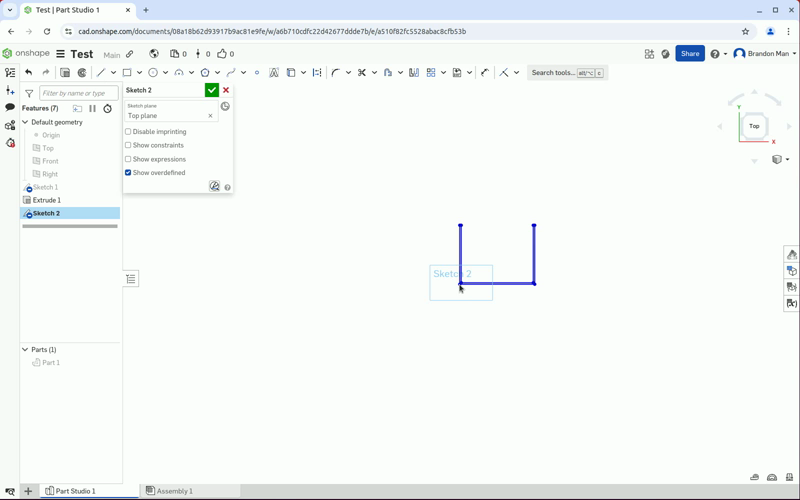
mouse_move(524, 283)
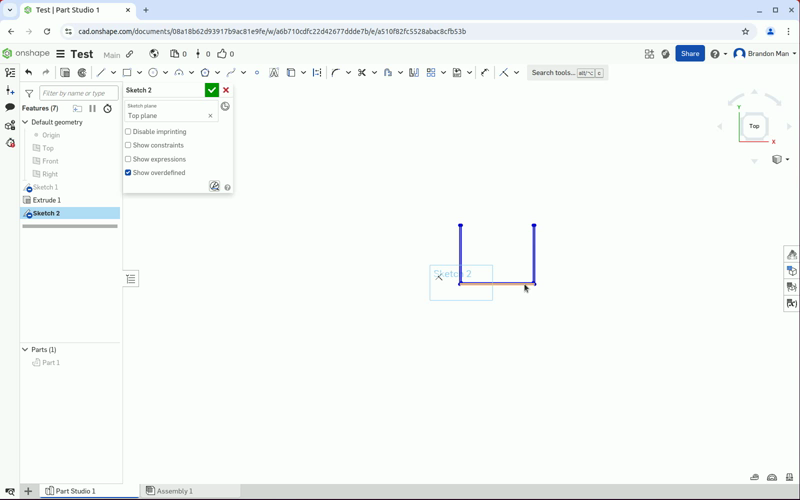
scroll(6)
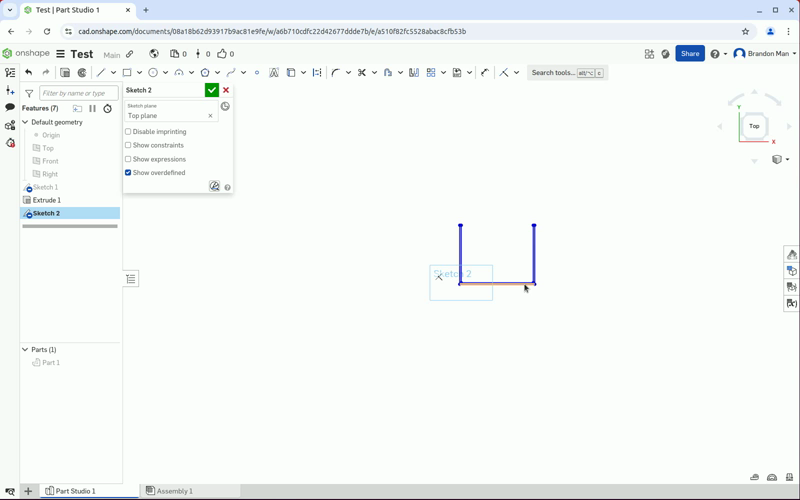
scroll(6)
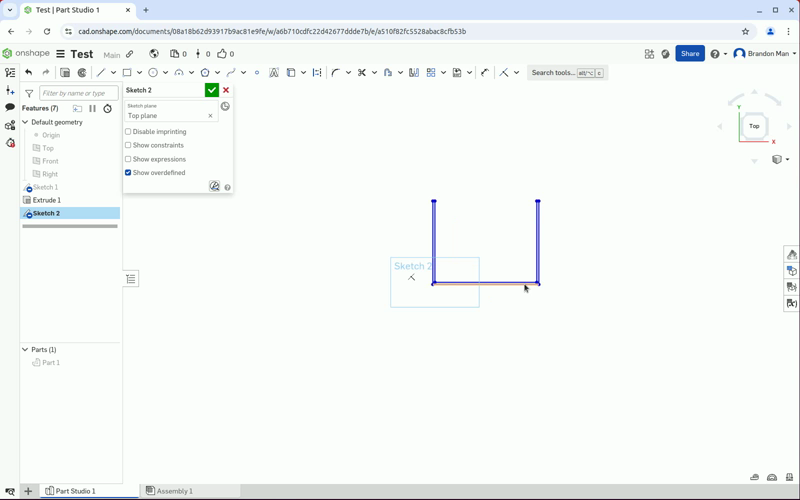
scroll(6)
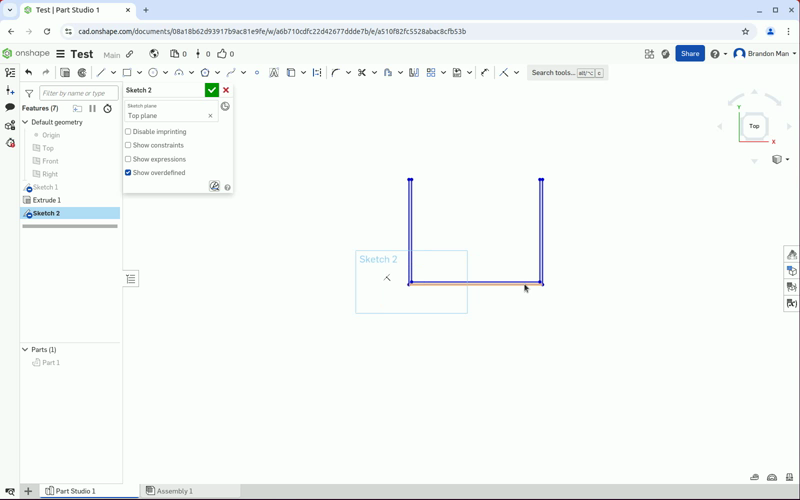
scroll(6)
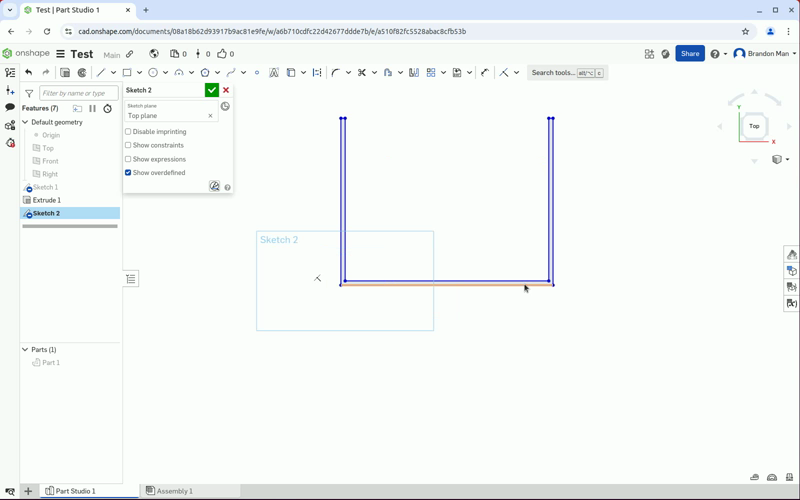
scroll(6)
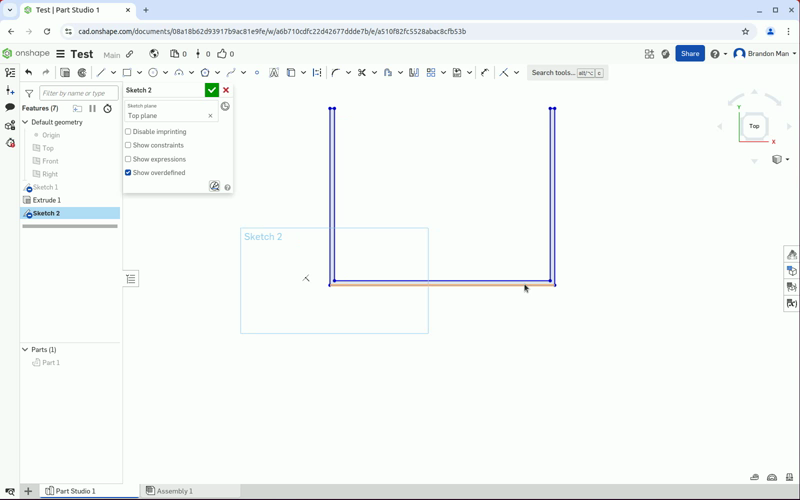
scroll(6)
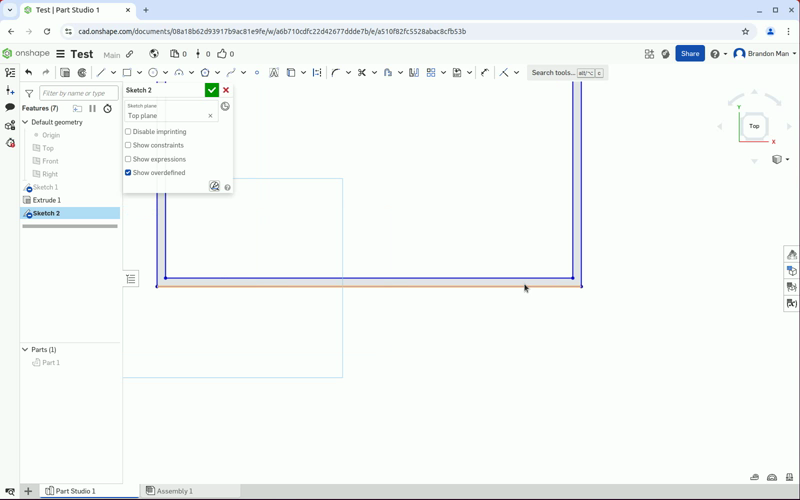
scroll(6)
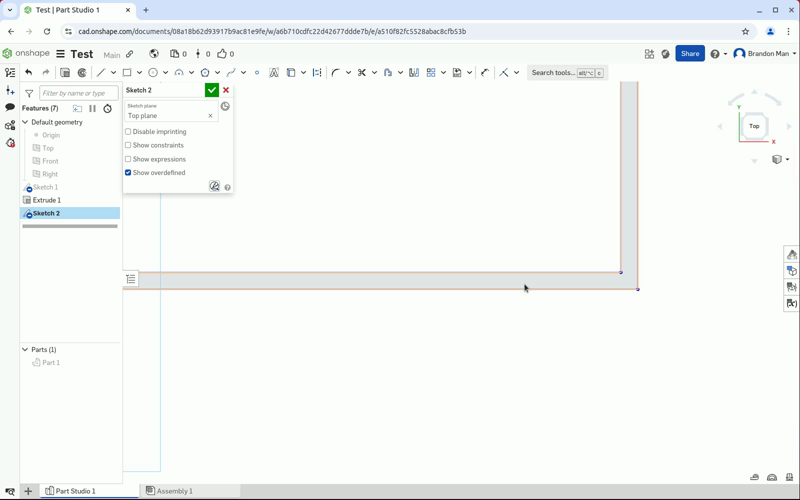
click(524, 283)
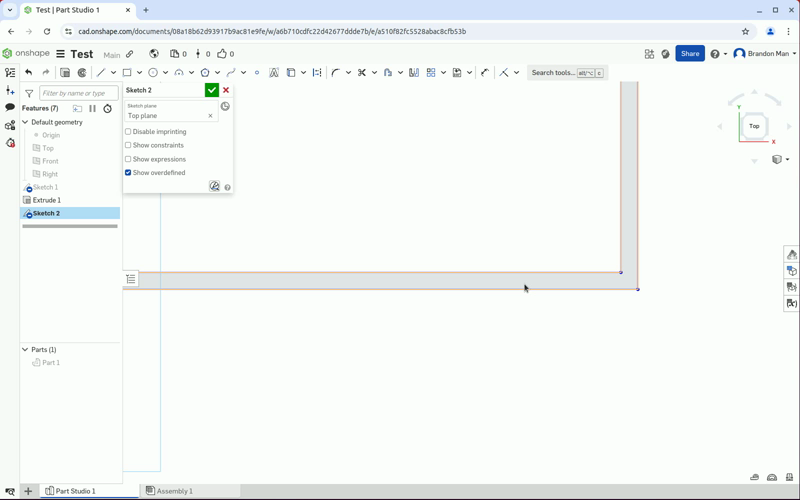
scroll(-6)
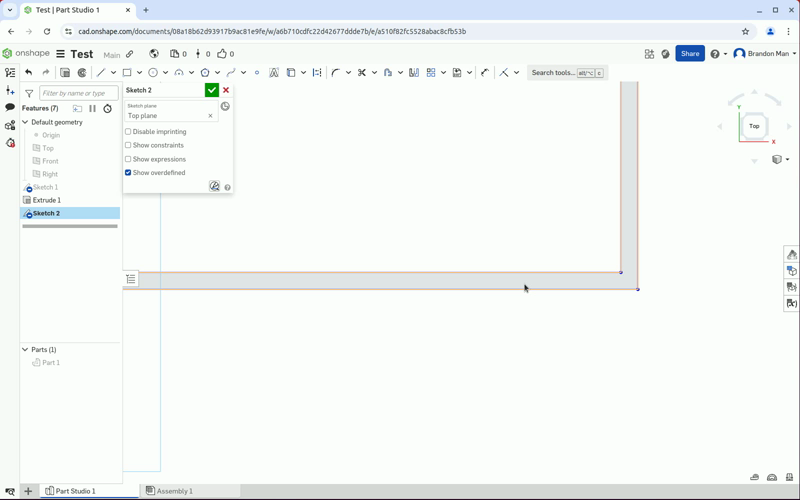
scroll(-6)
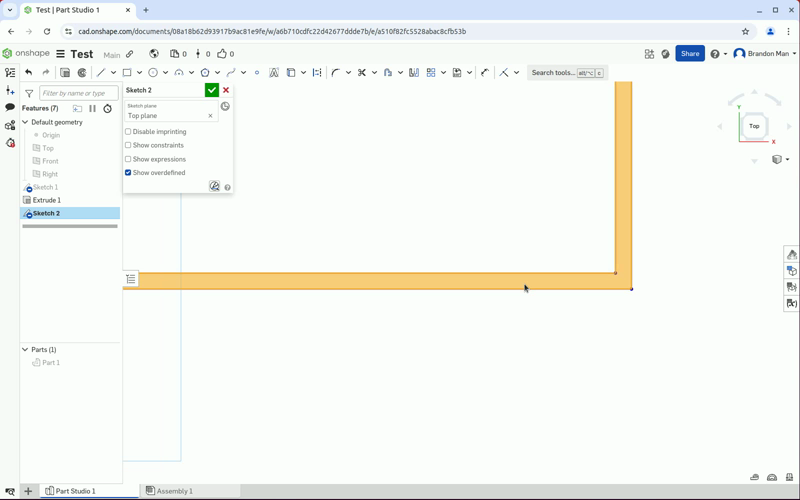
scroll(-6)
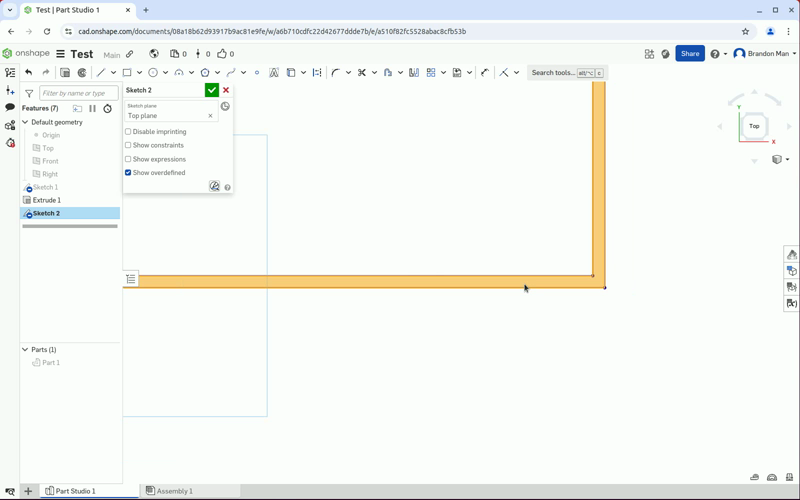
scroll(-6)
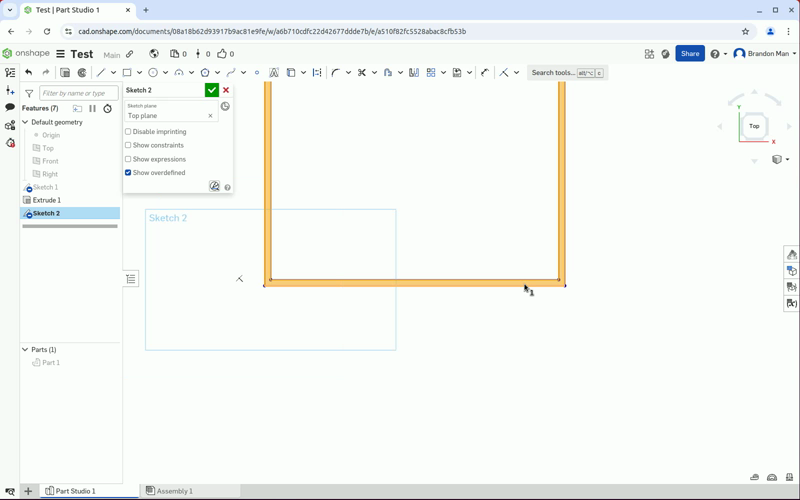
scroll(-6)
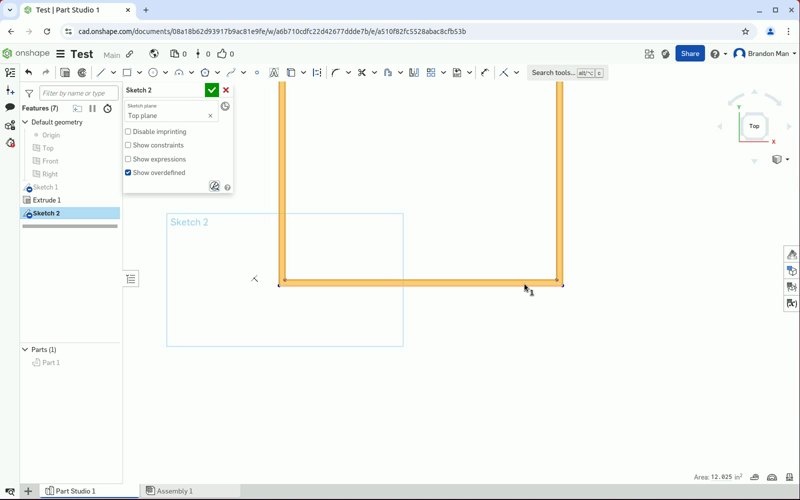
scroll(-6)
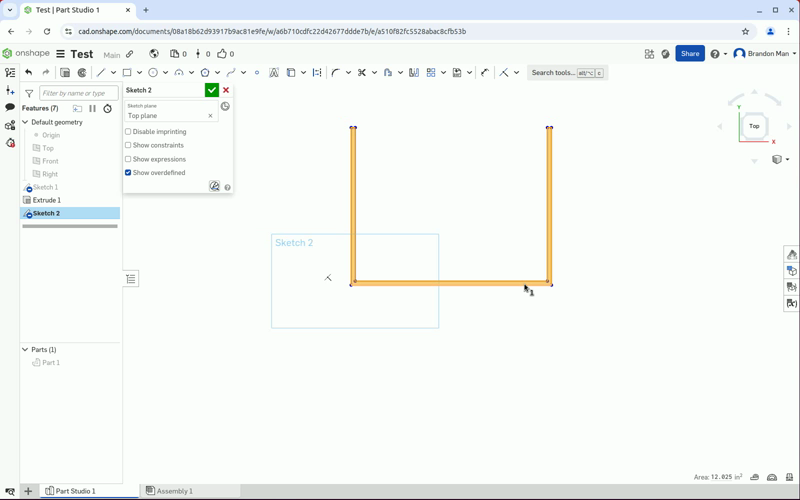
scroll(-6)
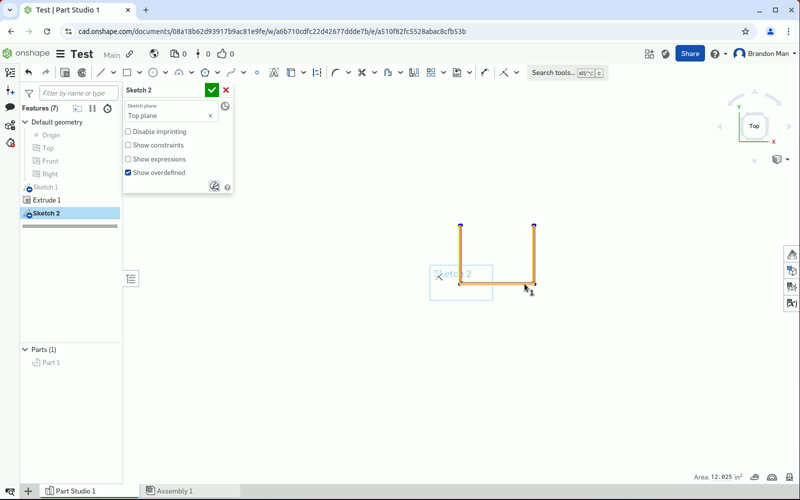
mouse_move(73, 352)
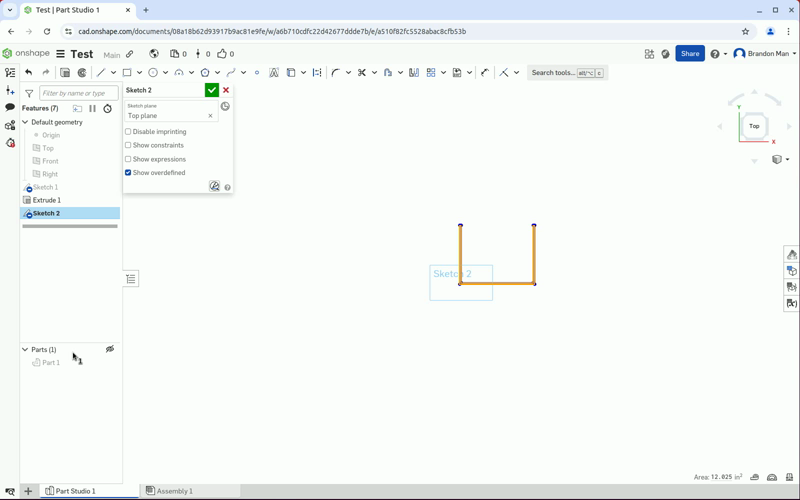
key(shift+y)
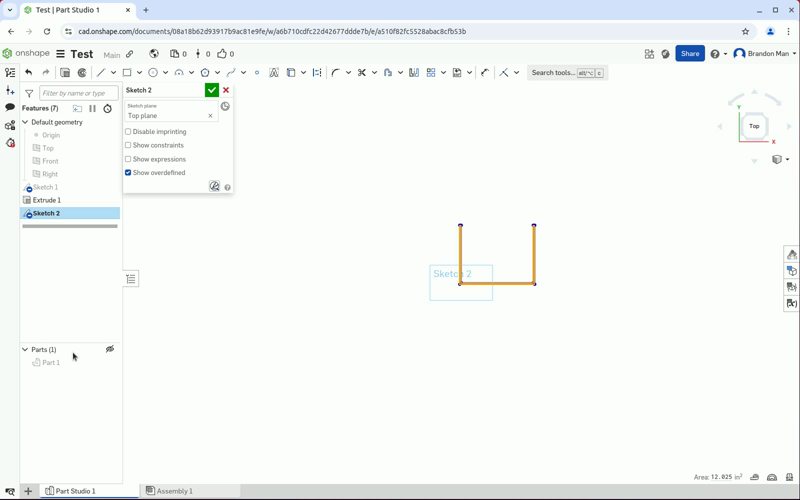
key(shift+e)
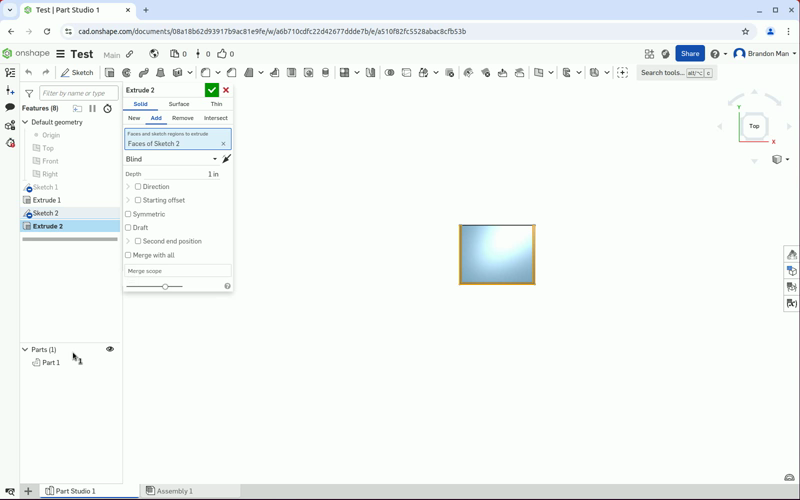
mouse_move(143, 106)
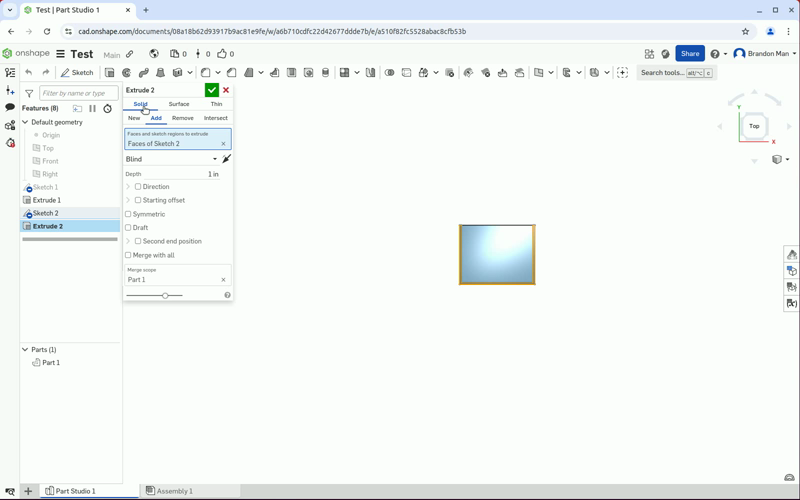
click(143, 106)
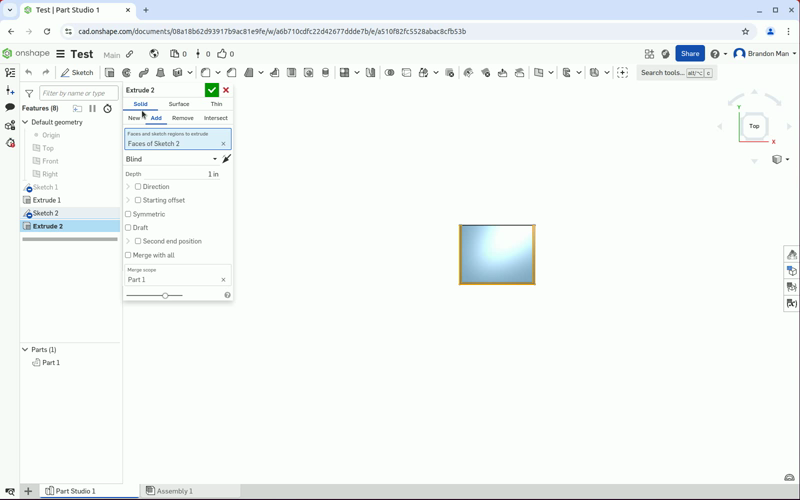
mouse_move(137, 120)
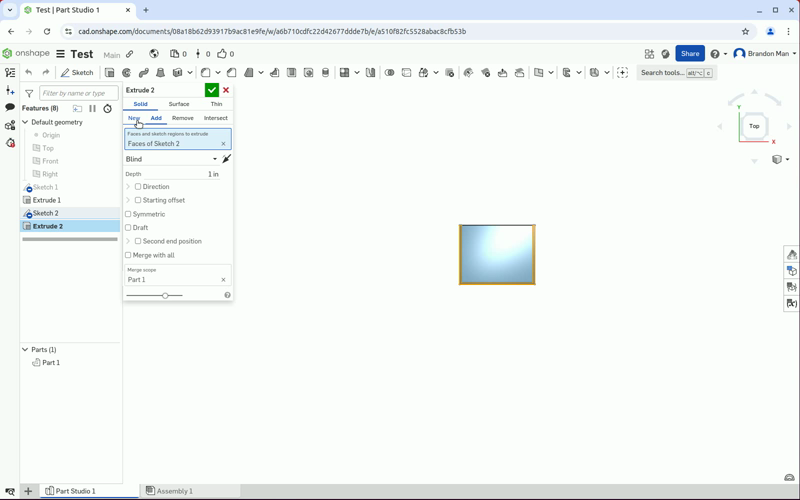
click(137, 120)
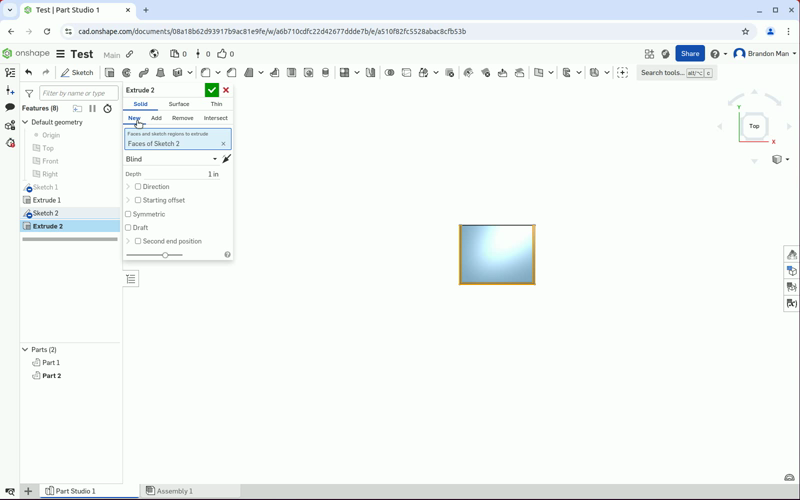
key(tab, 4)
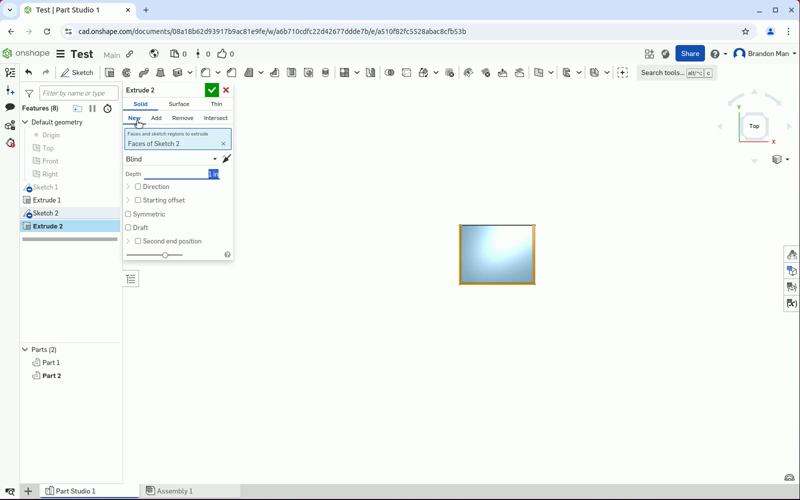
text(6.499)
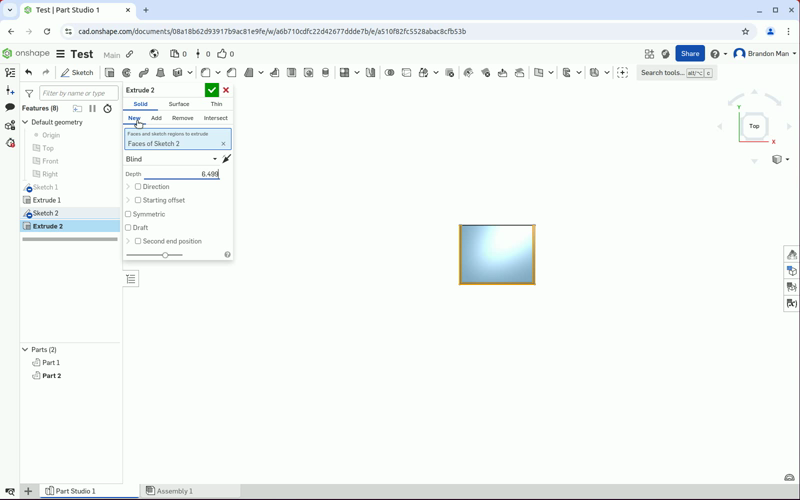
key(enter)
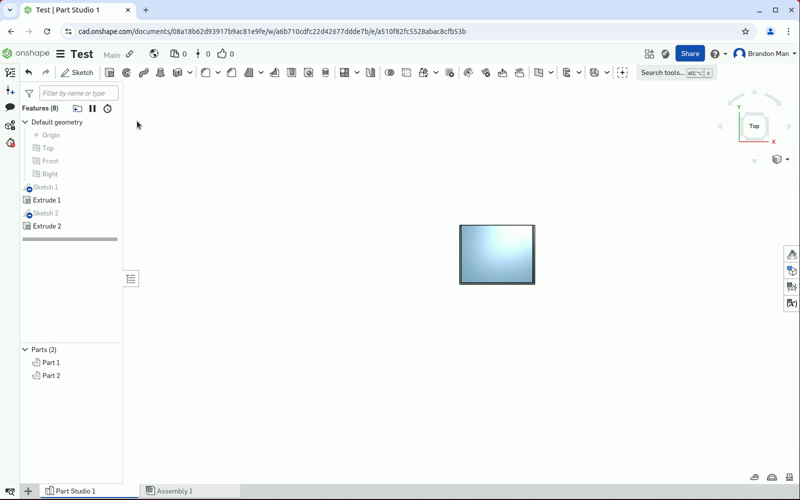
key(shift+h)
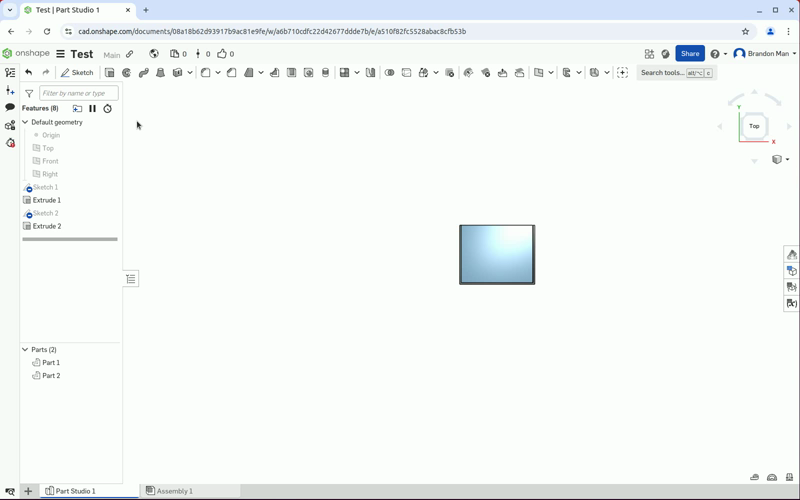
key(shift+h)
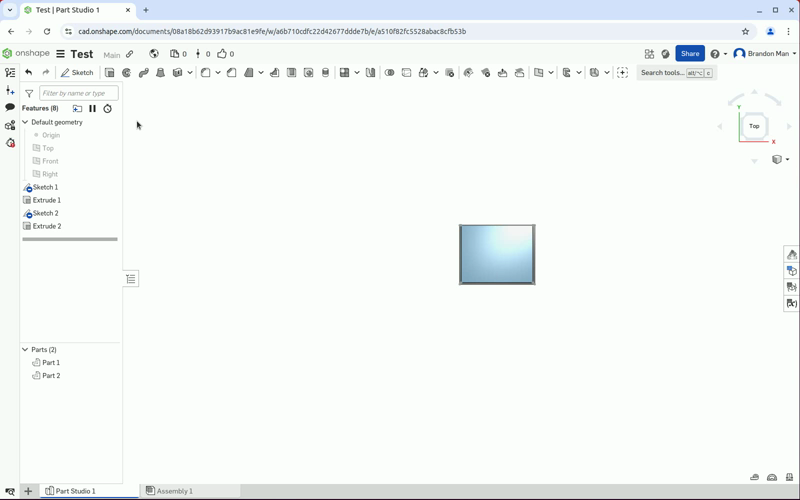
key(shift+7)
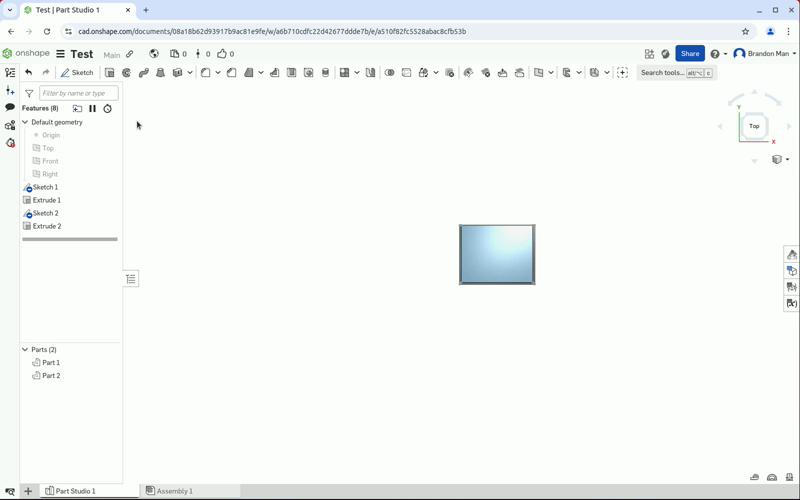
key(up, 3)
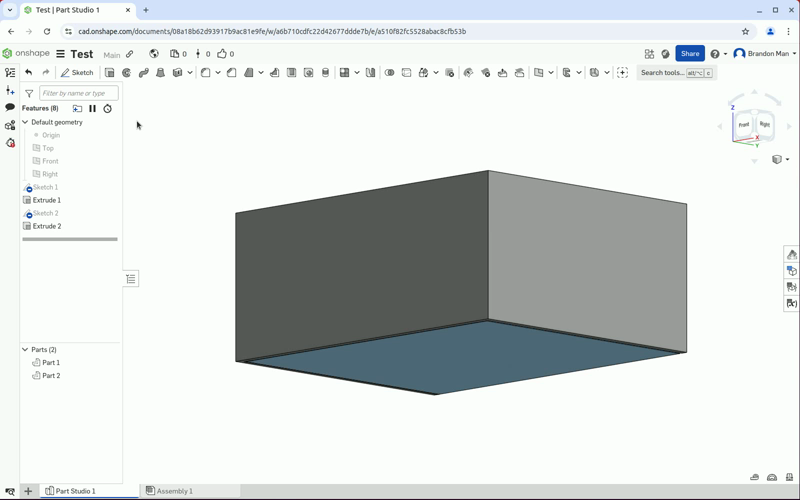
key(left, 3)
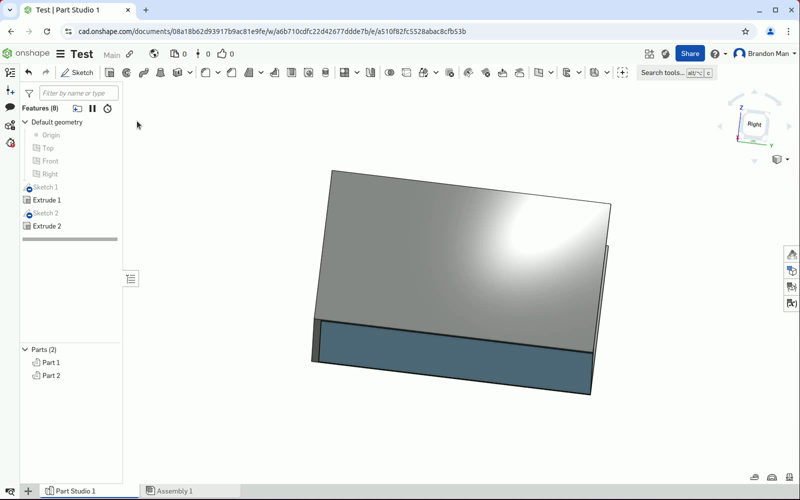
key(right, 3)
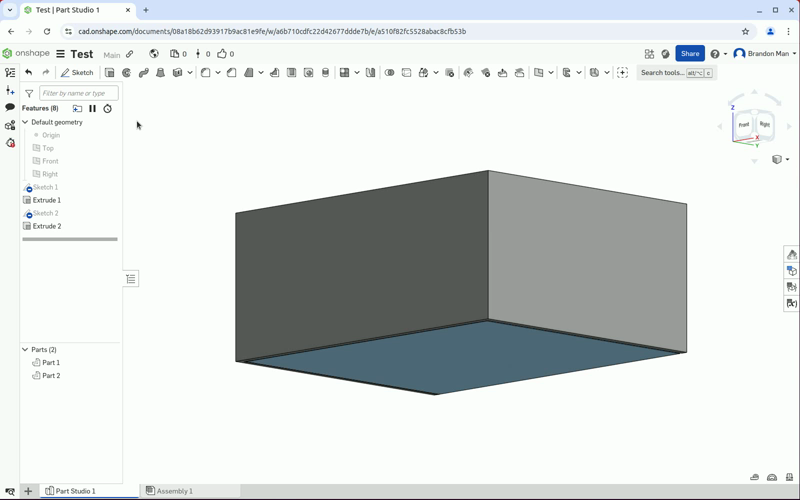
key(down, 3)
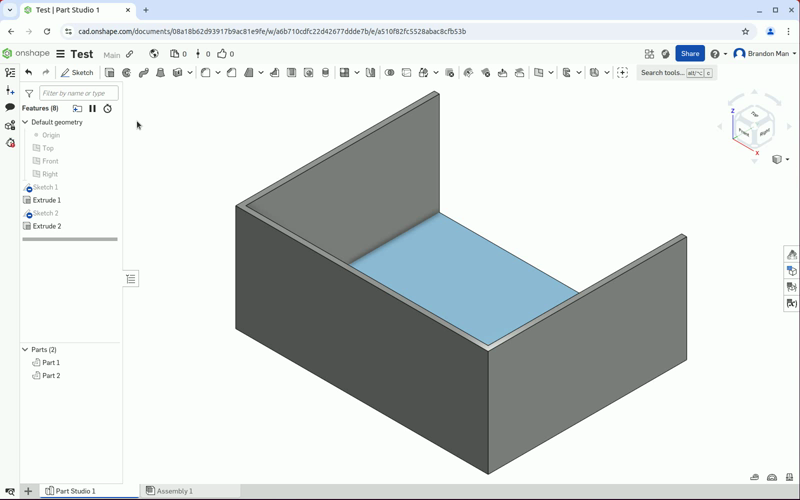
mouse_move(73, 189)
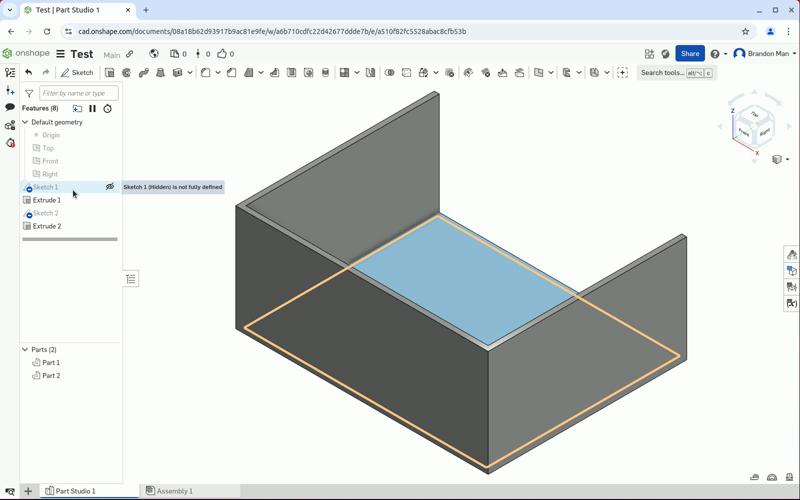
click(73, 189)